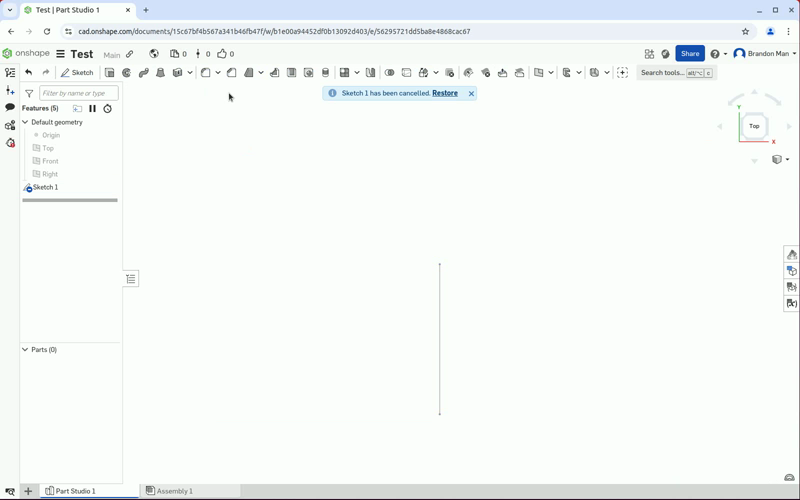
key(shift+h)
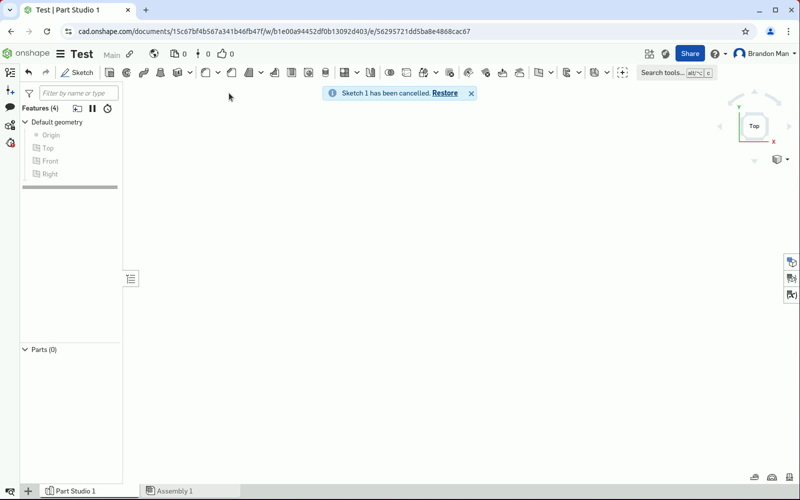
mouse_move(73, 352)
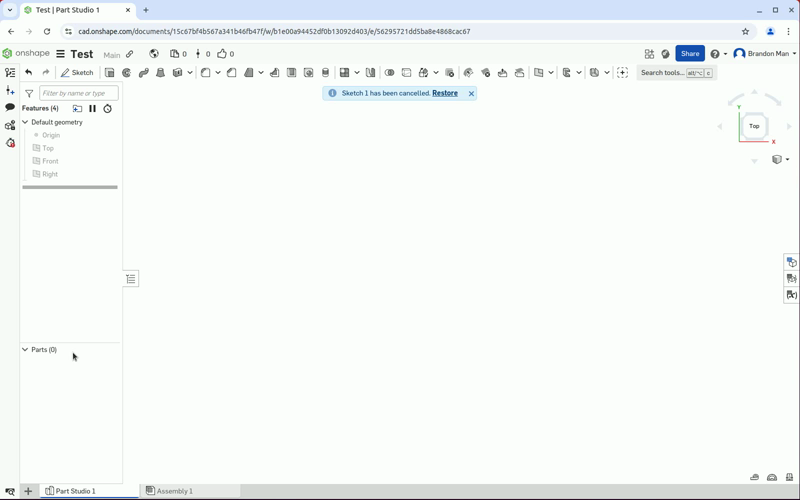
key(y)
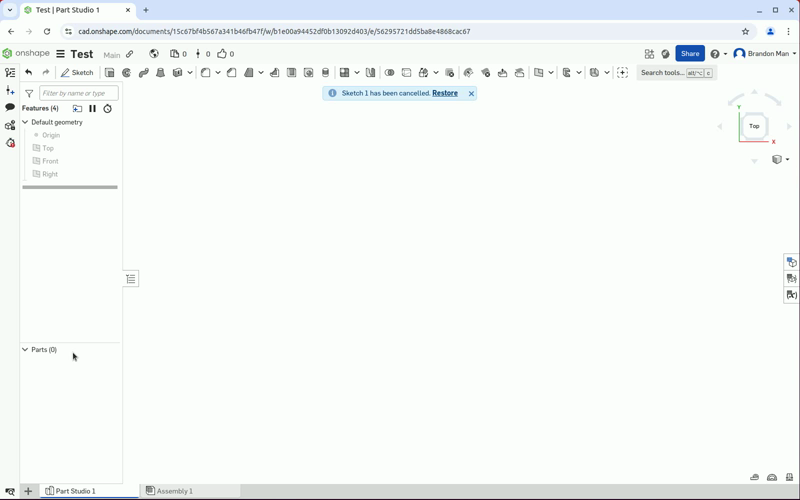
key(shift+p)
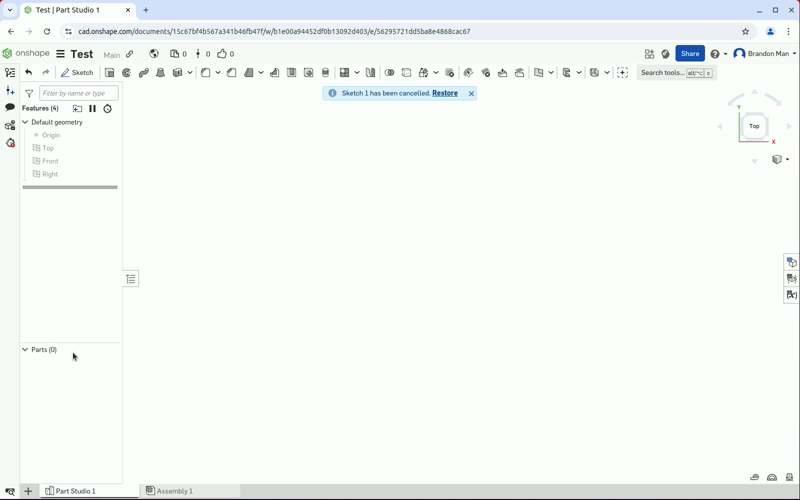
key(space)
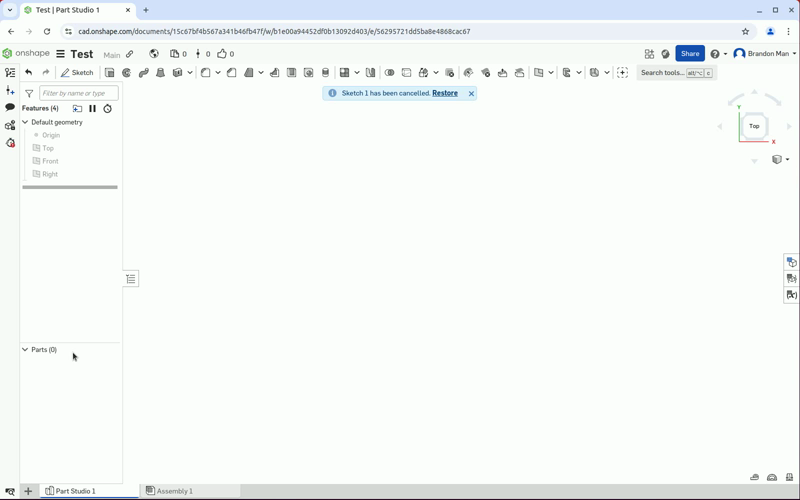
key_down(shift)
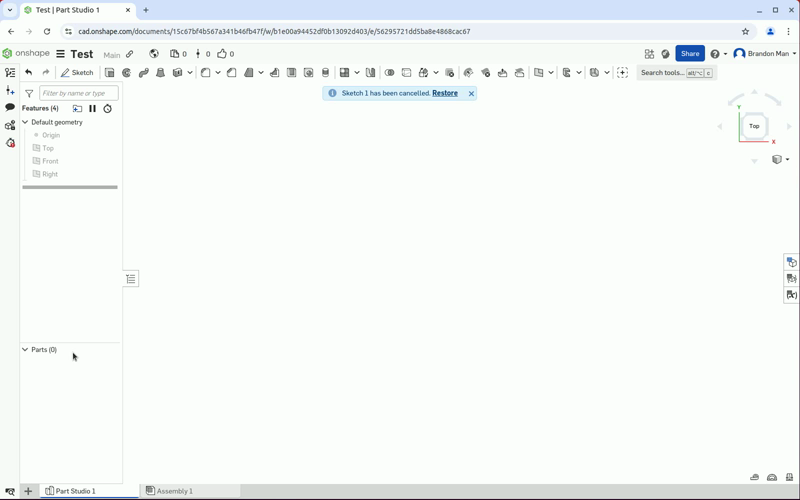
key(up)
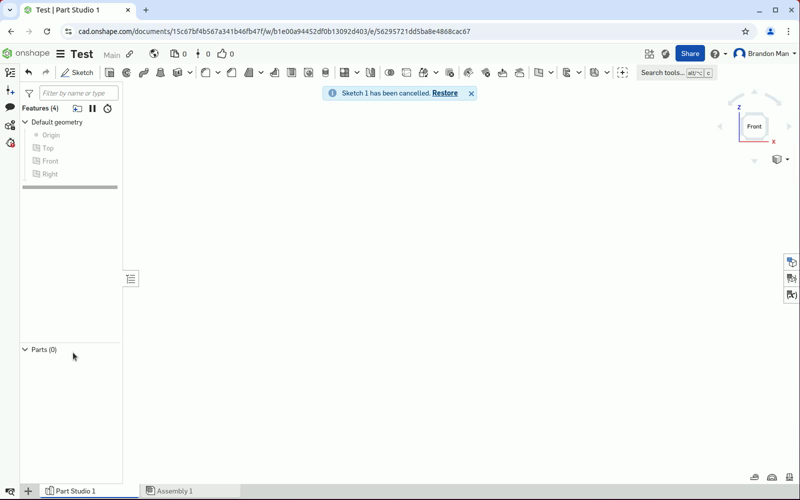
key_up(shift)
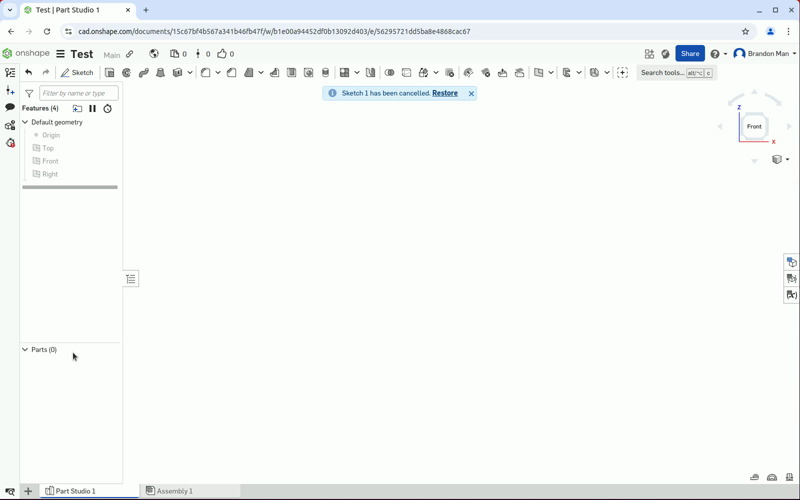
mouse_move(73, 352)
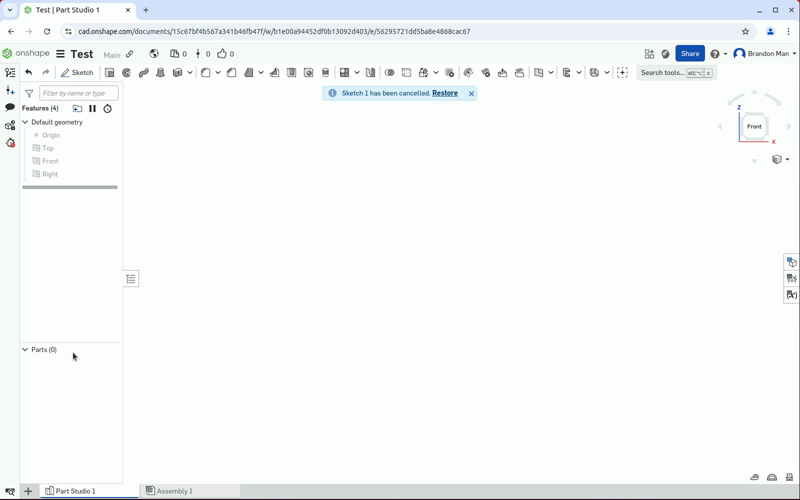
key(shift+y)
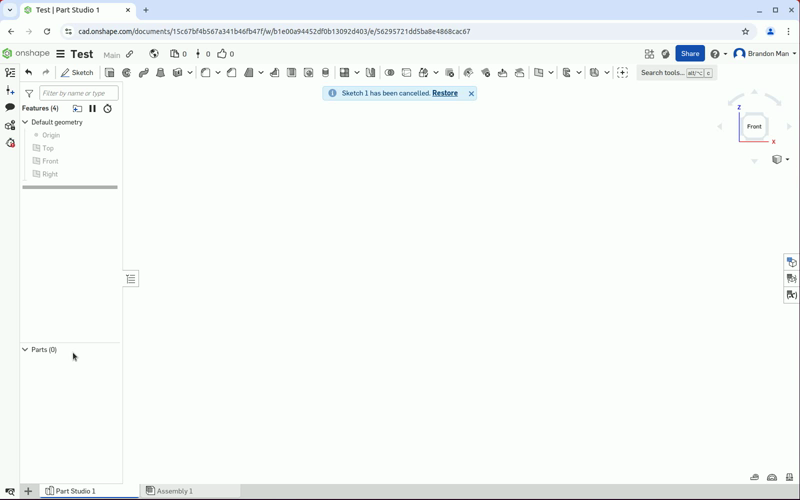
key(shift+s)
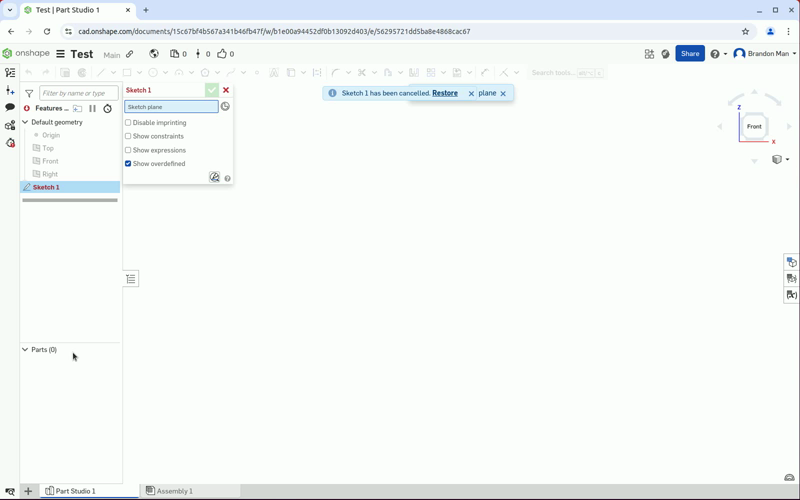
mouse_move(73, 163)
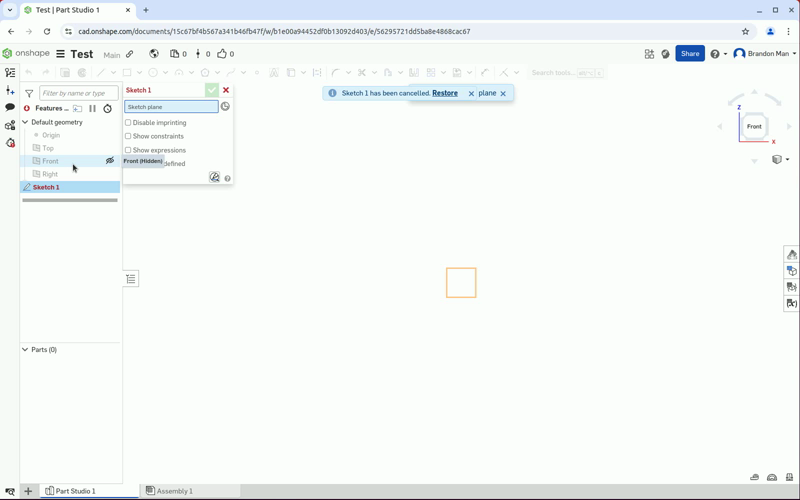
click(73, 163)
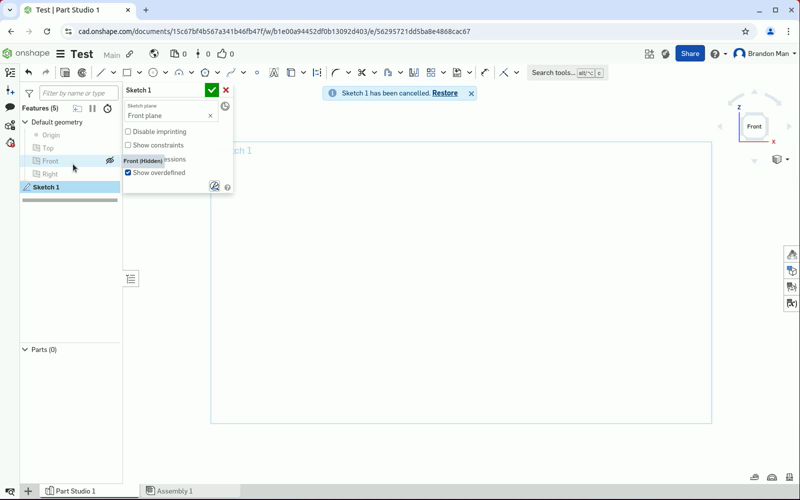
mouse_move(73, 352)
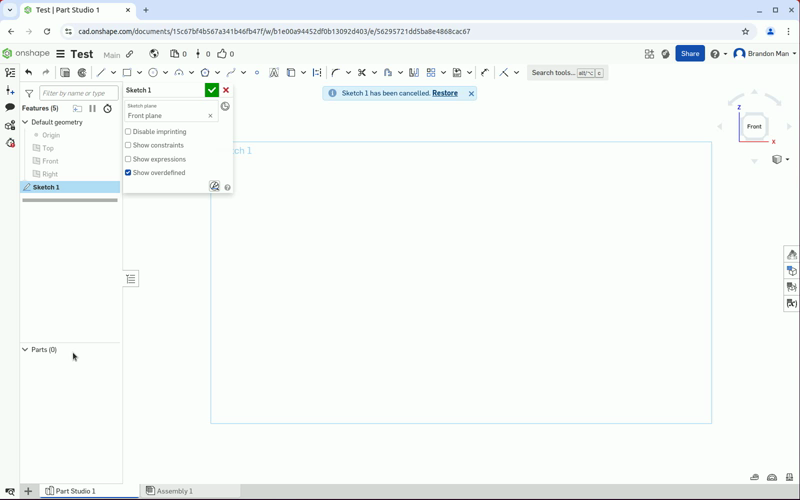
key(y)
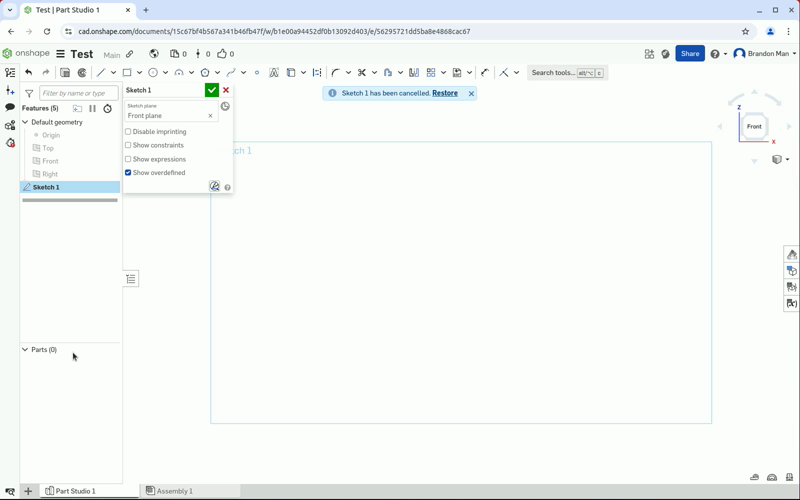
key(l)
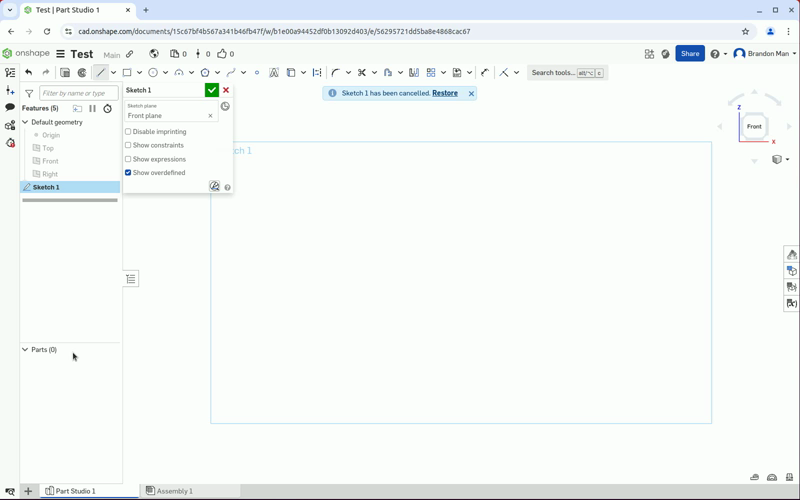
key_down(shift)
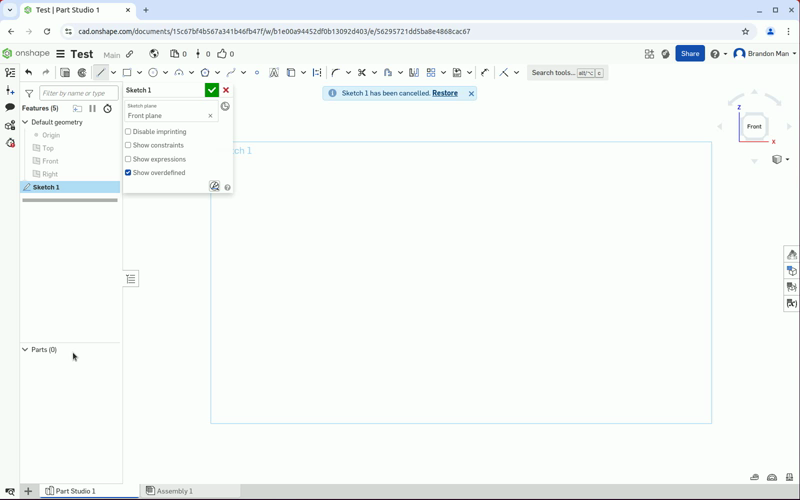
mouse_move(348, 361)
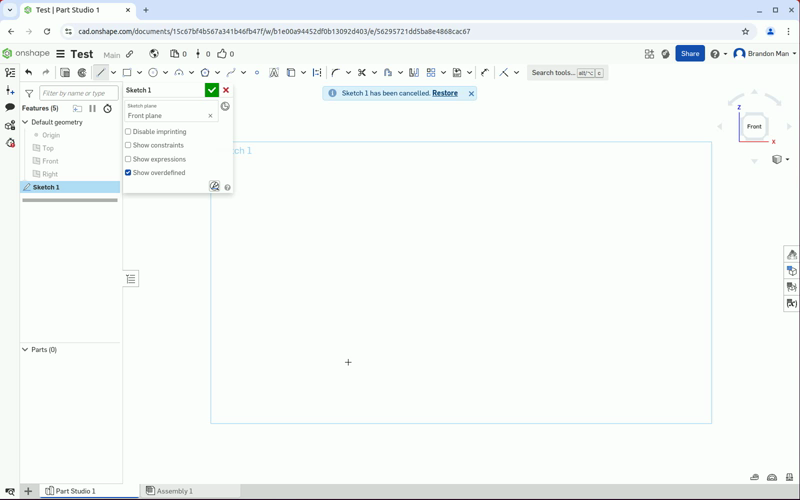
click(348, 361)
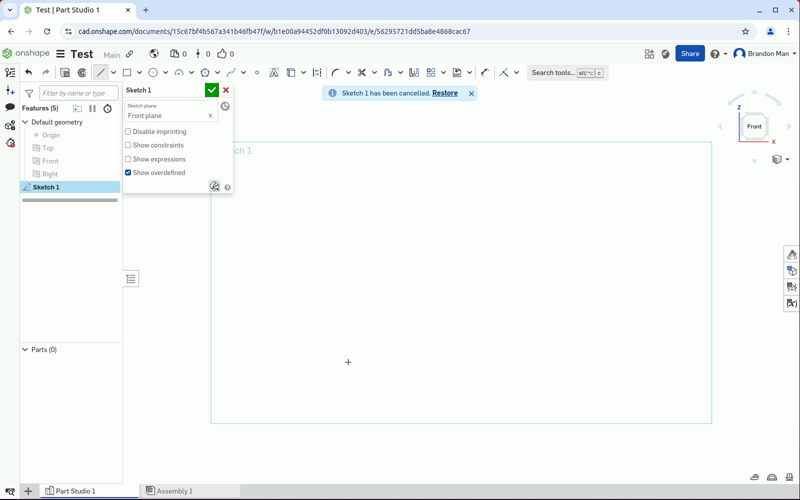
key_up(shift)
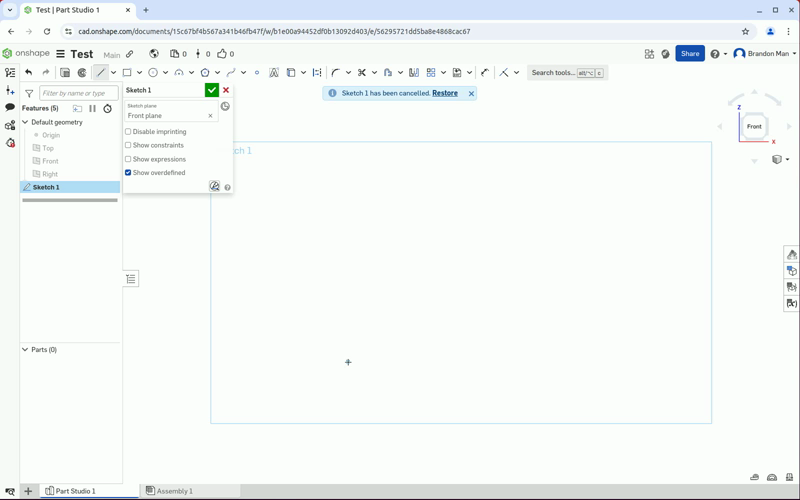
key_down(shift)
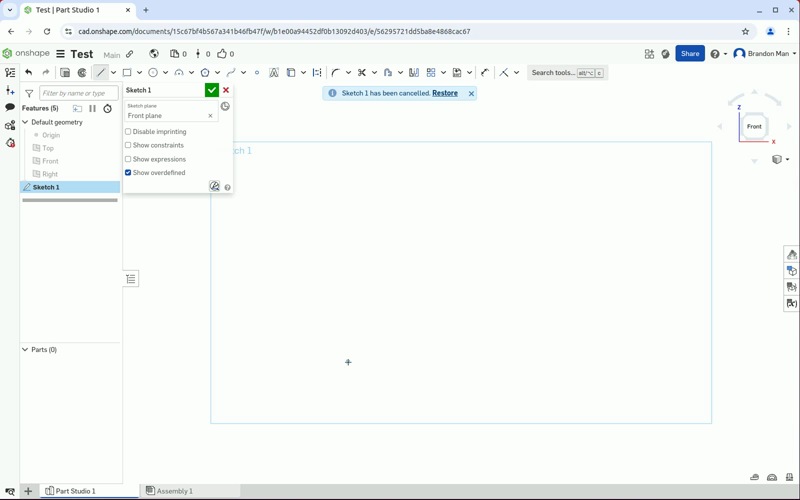
mouse_move(378, 361)
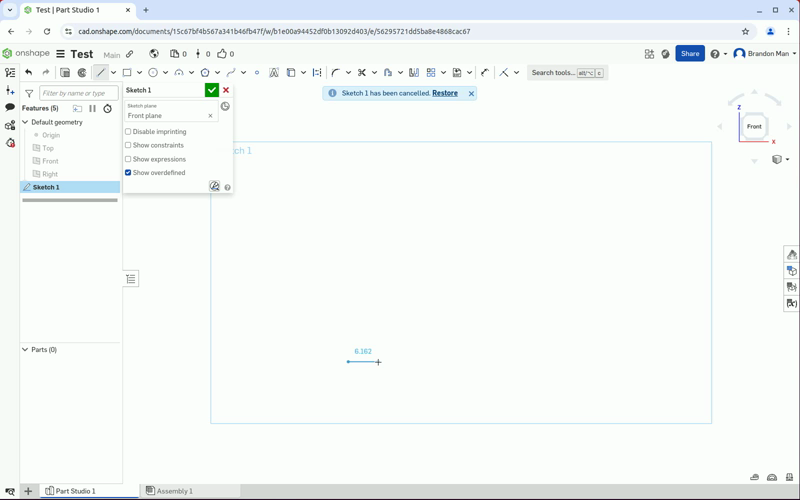
mouse_move(388, 361)
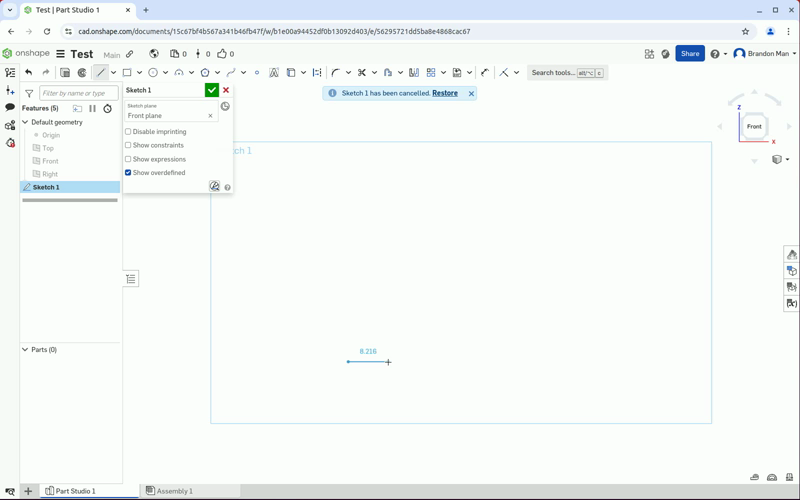
click(388, 361)
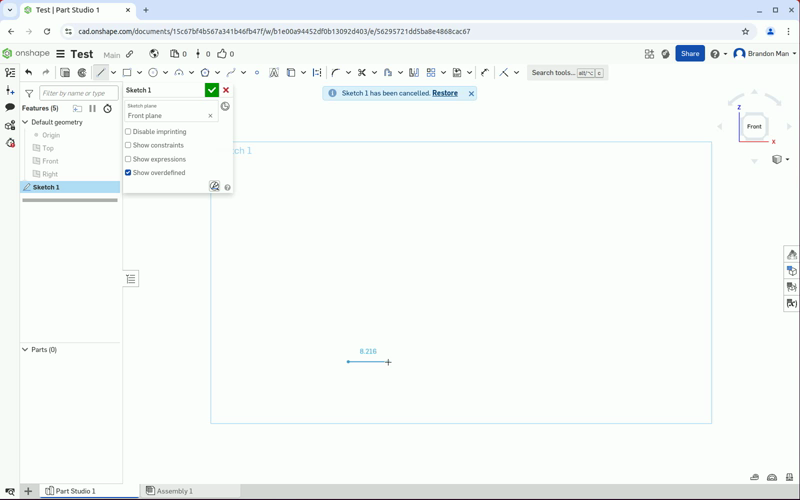
key_up(shift)
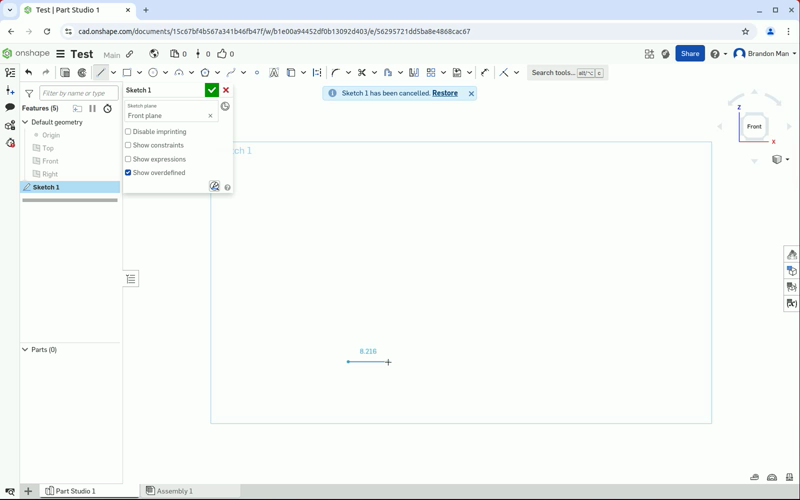
key_down(shift)
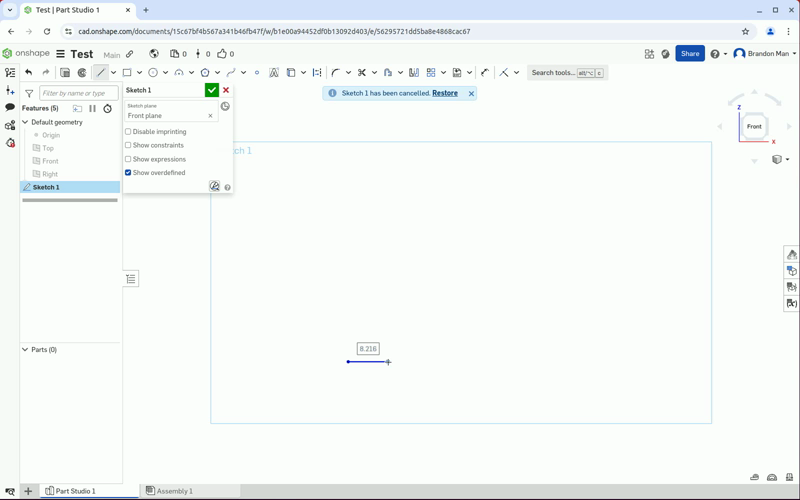
mouse_move(418, 361)
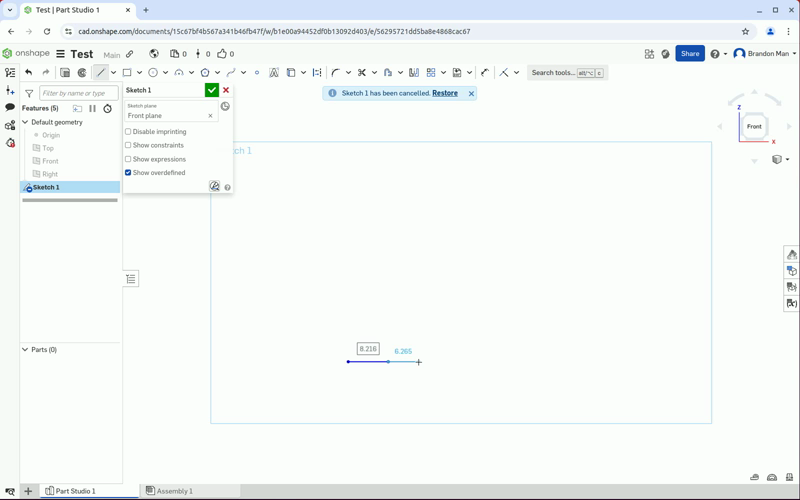
mouse_move(411, 361)
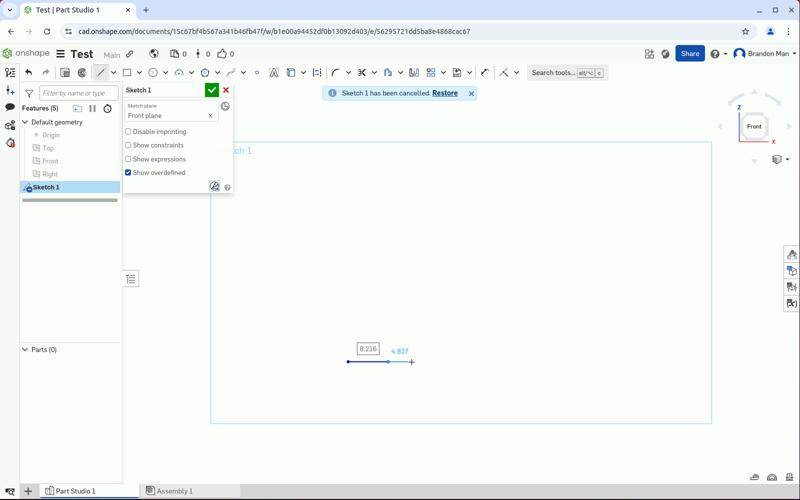
click(411, 361)
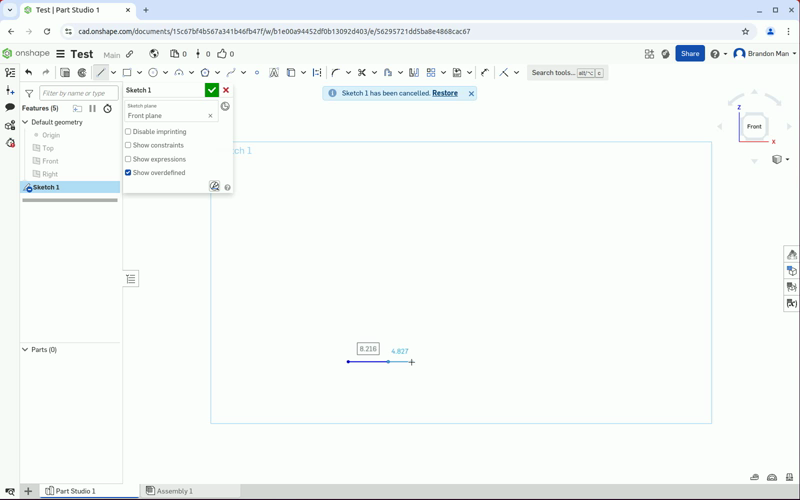
key_up(shift)
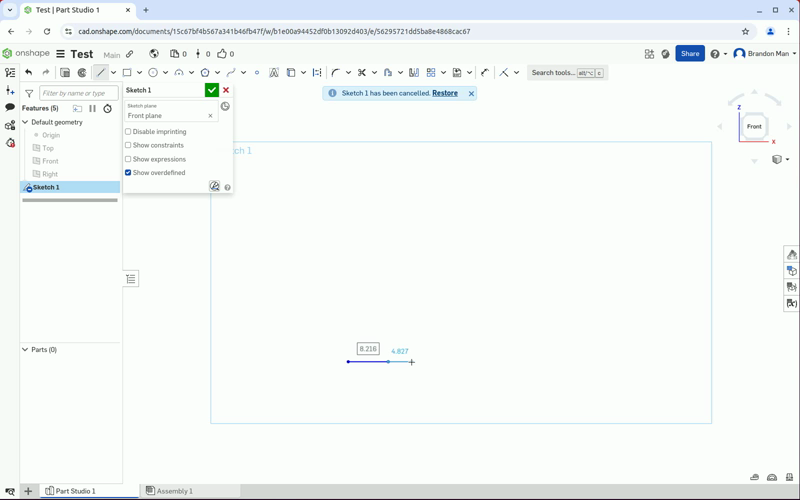
key_down(shift)
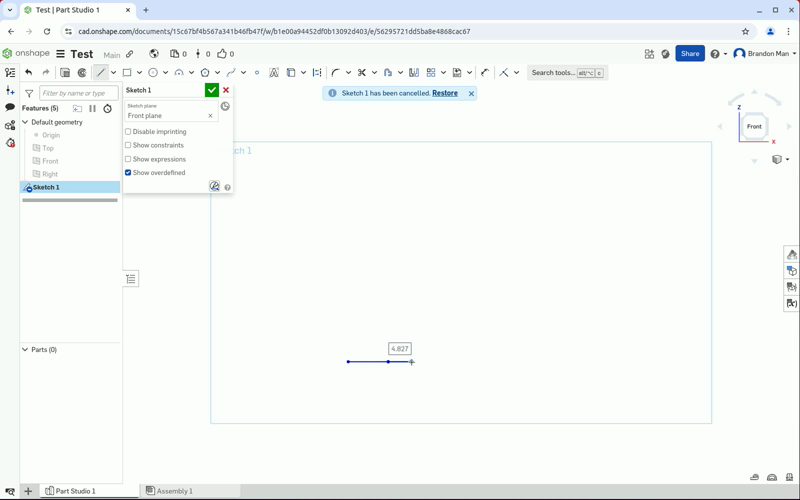
mouse_move(508, 361)
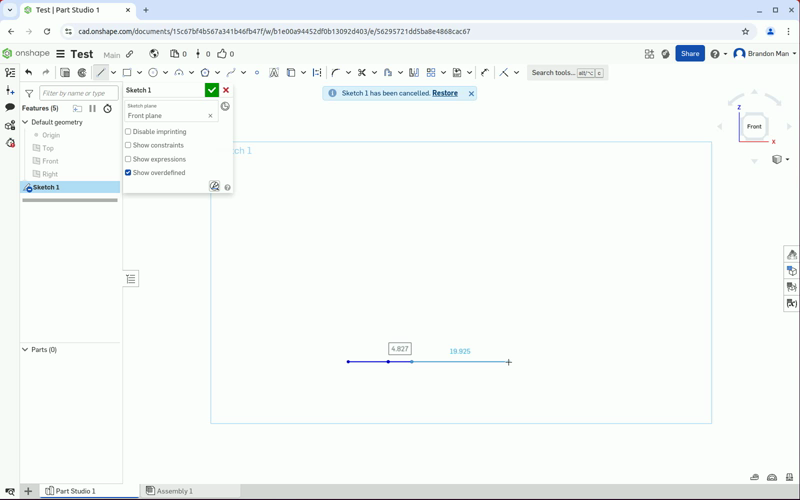
click(508, 361)
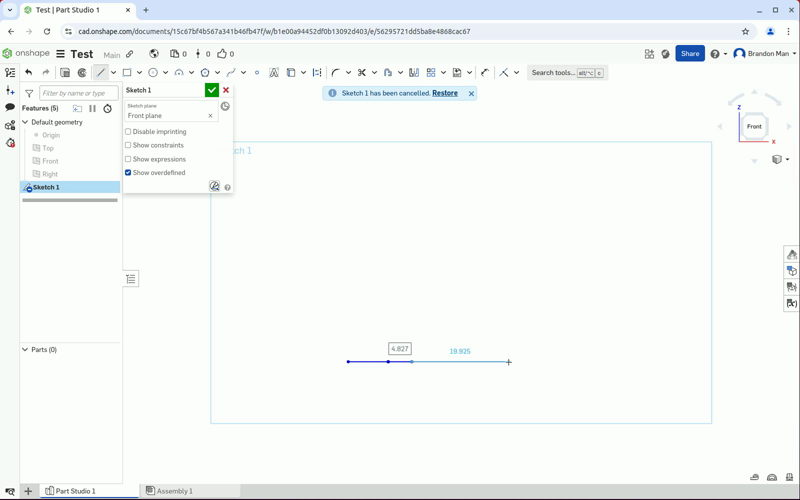
key_up(shift)
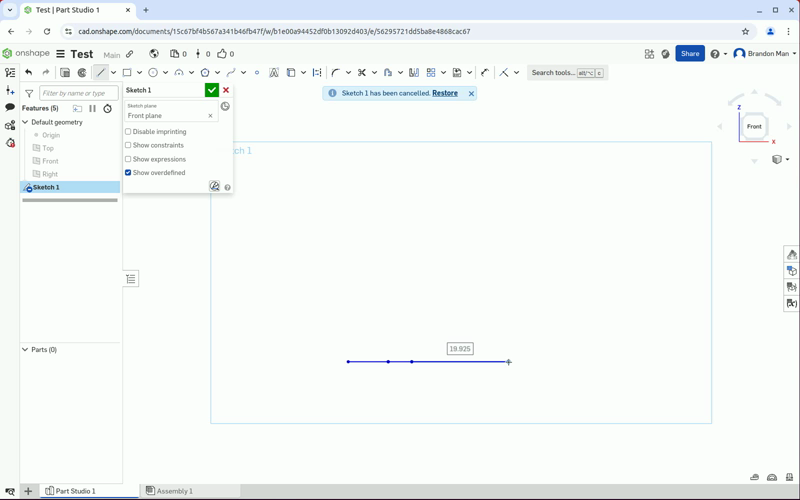
key_down(shift)
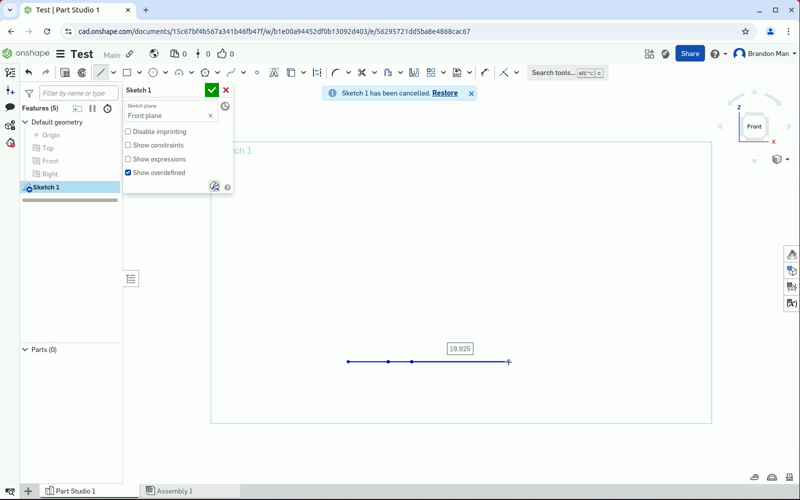
mouse_move(538, 361)
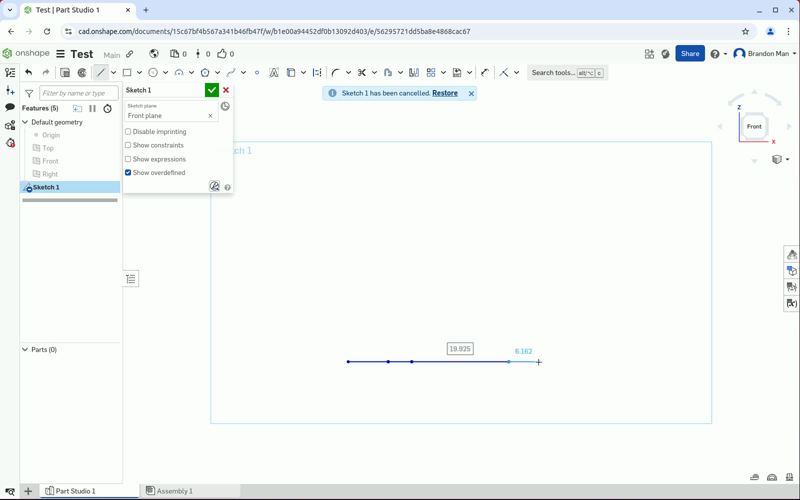
mouse_move(532, 361)
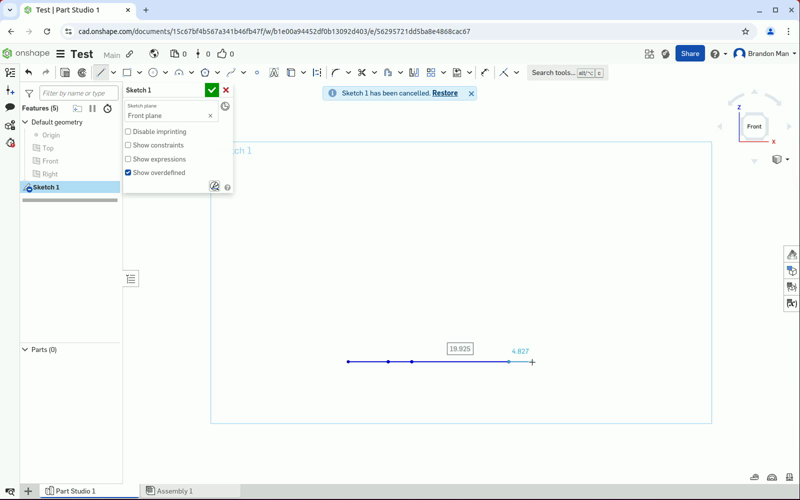
click(532, 361)
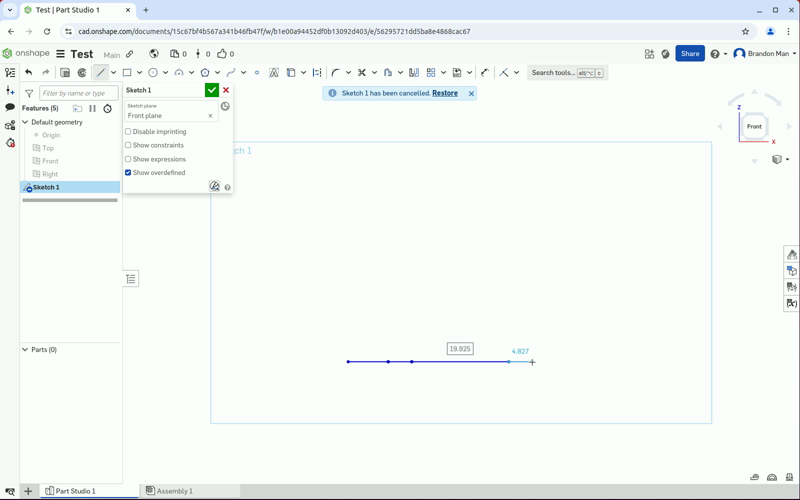
key_up(shift)
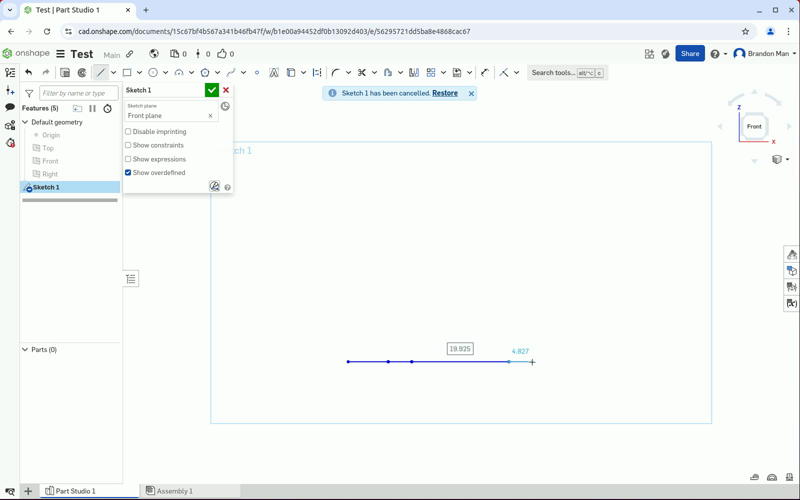
key_down(shift)
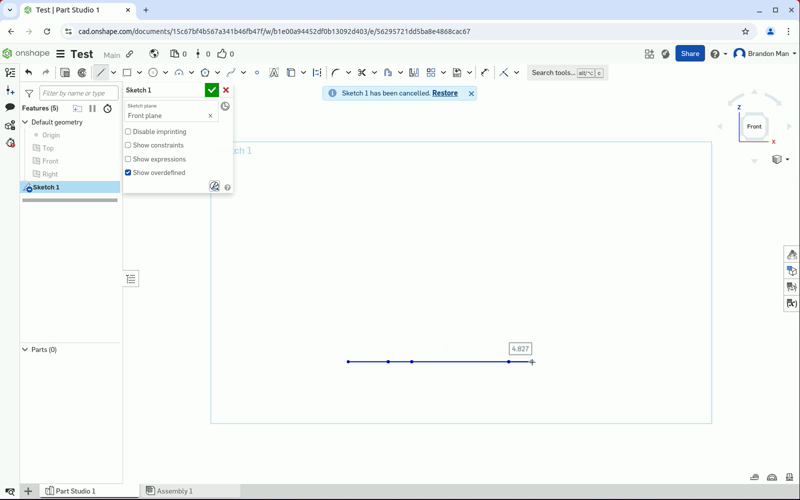
mouse_move(562, 361)
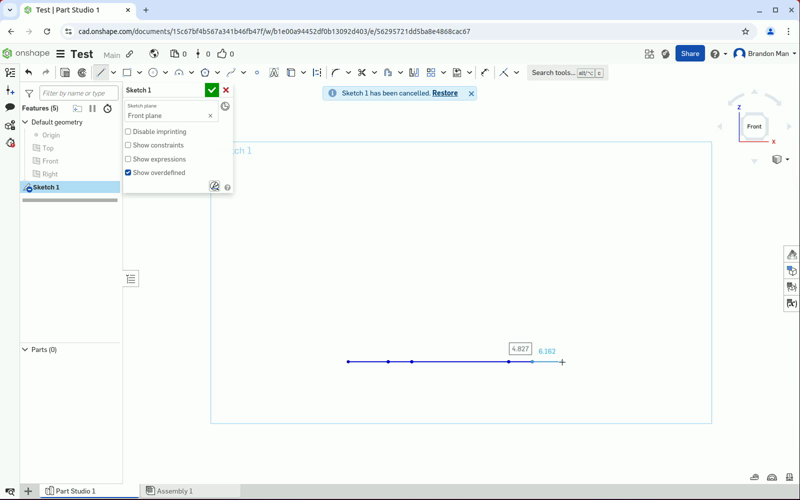
mouse_move(572, 361)
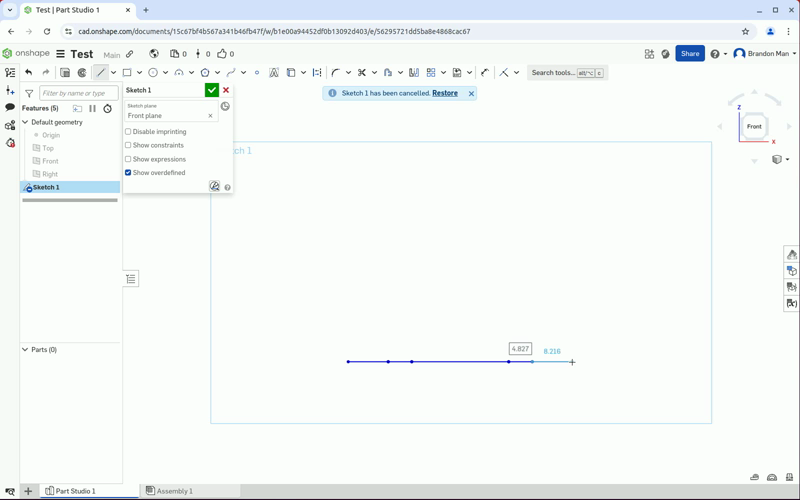
click(572, 361)
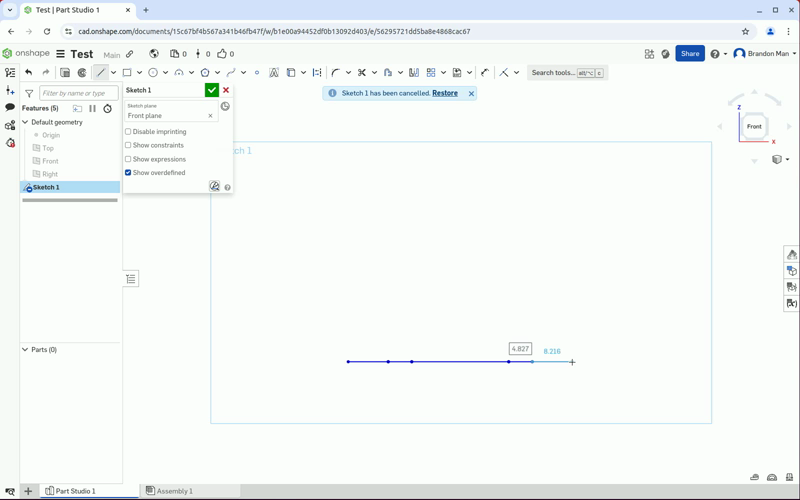
key_up(shift)
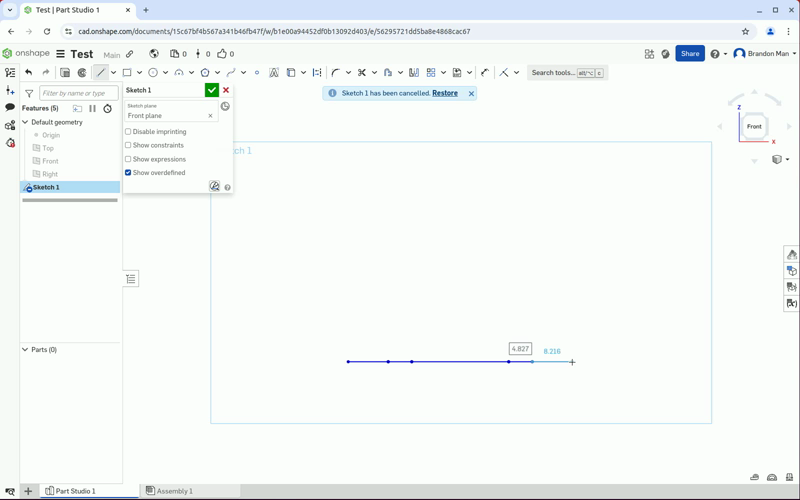
key_down(shift)
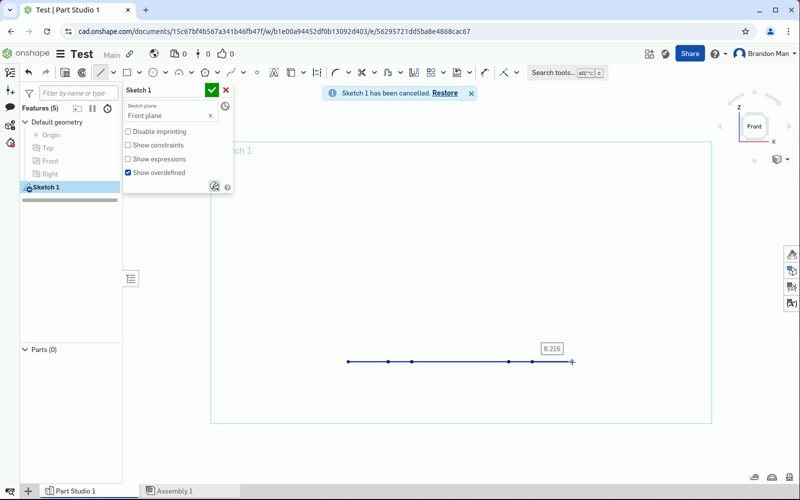
mouse_move(572, 248)
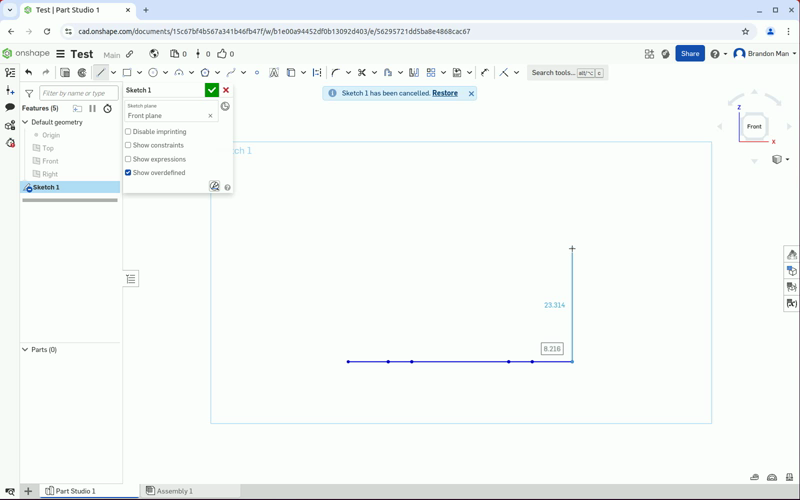
click(572, 248)
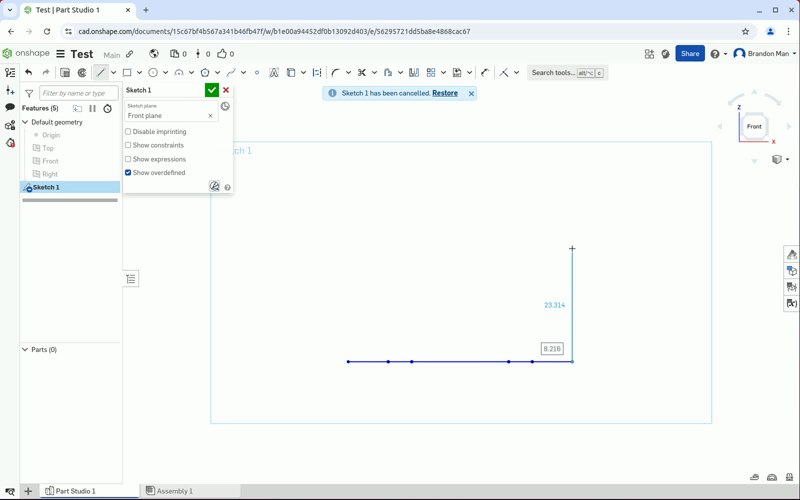
key_up(shift)
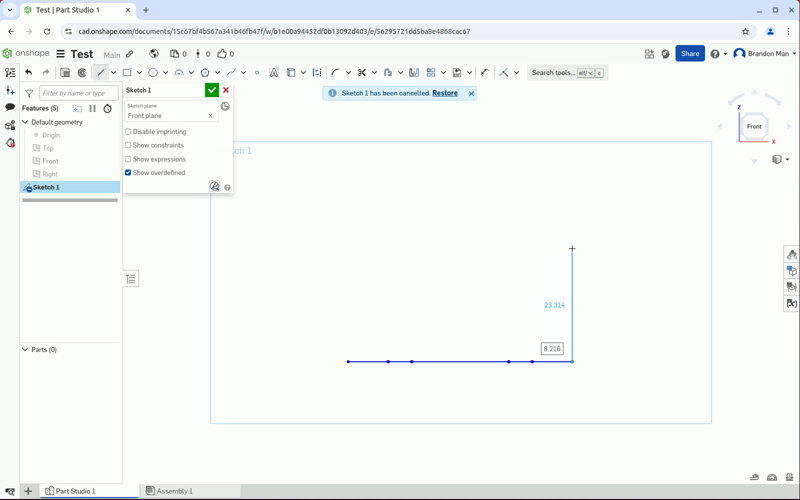
key(esc)
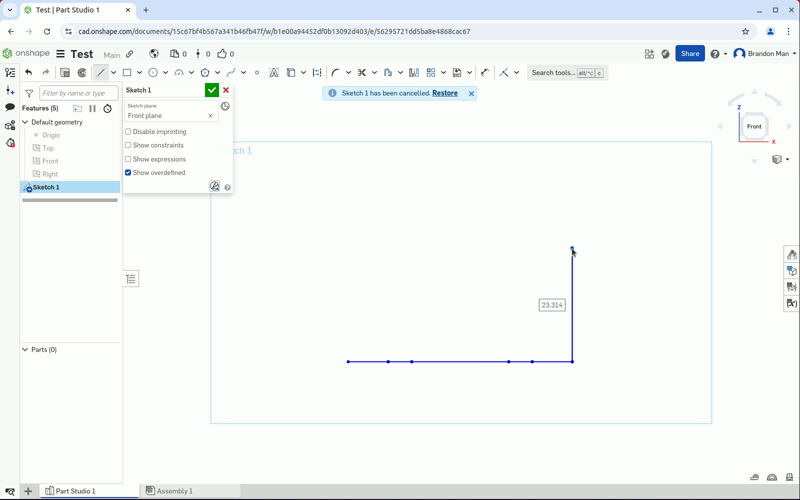
key(a)
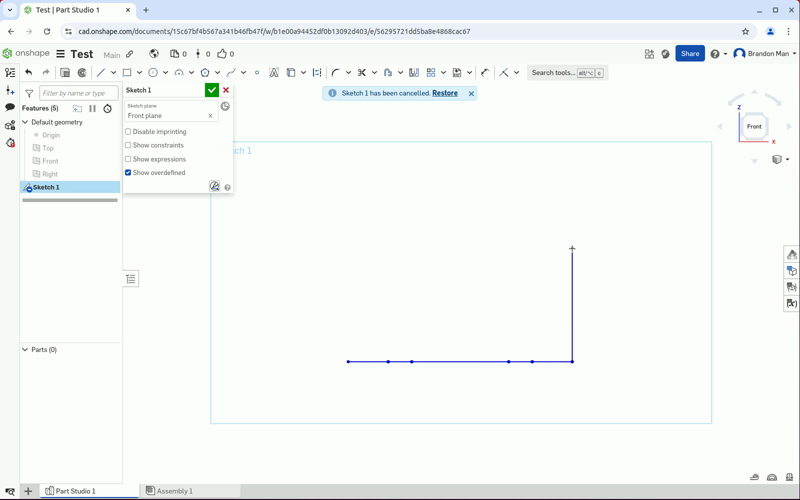
mouse_move(572, 248)
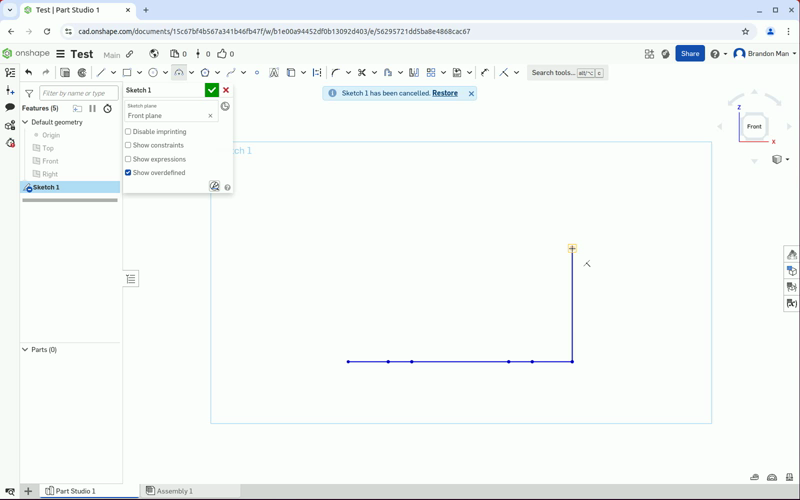
click(572, 248)
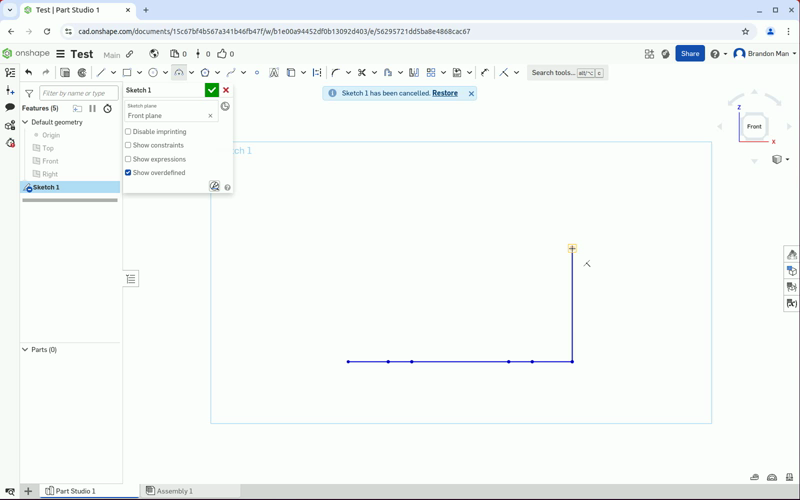
key_down(shift)
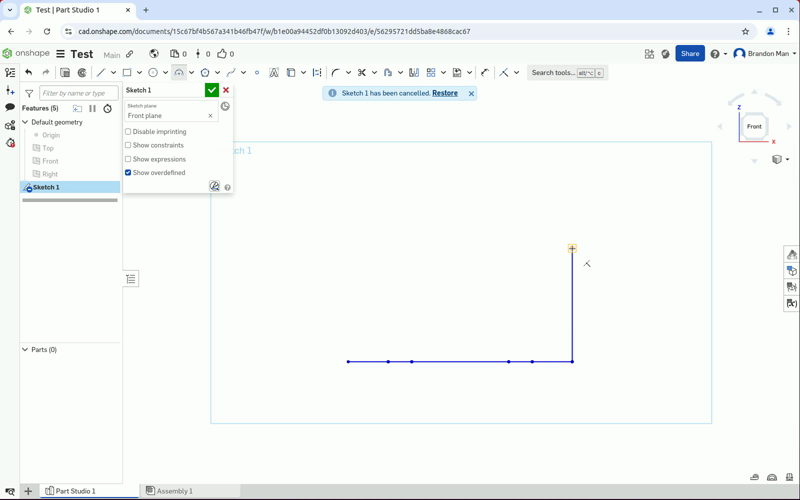
mouse_move(527, 205)
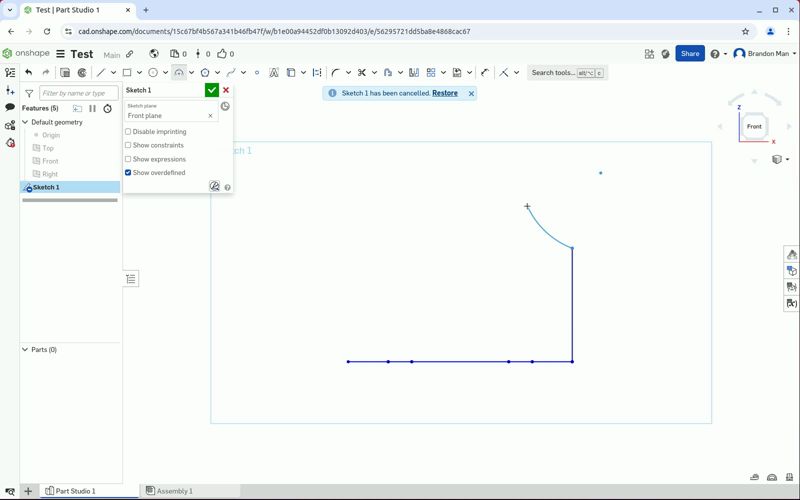
click(527, 205)
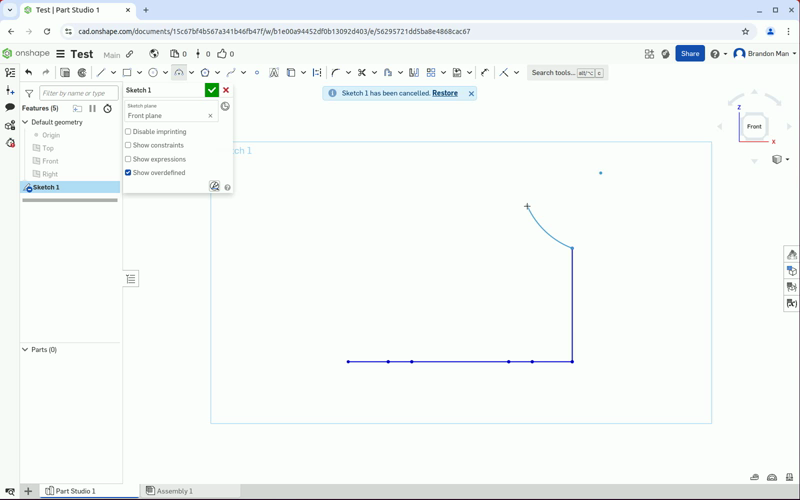
mouse_move(558, 217)
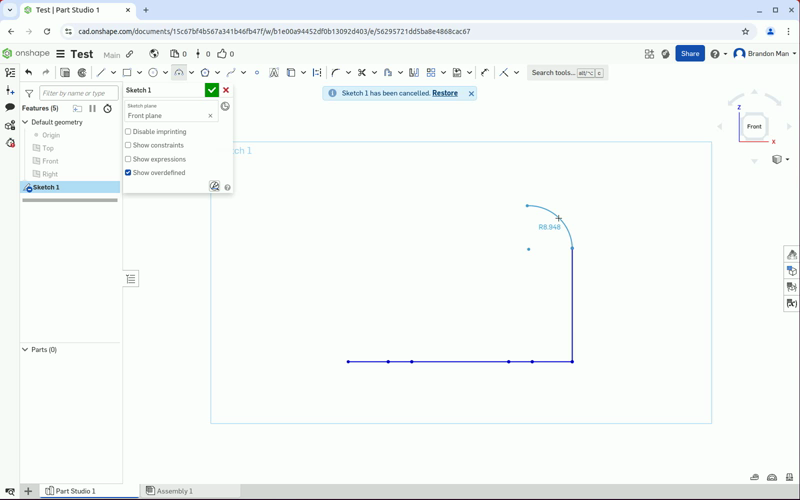
click(558, 217)
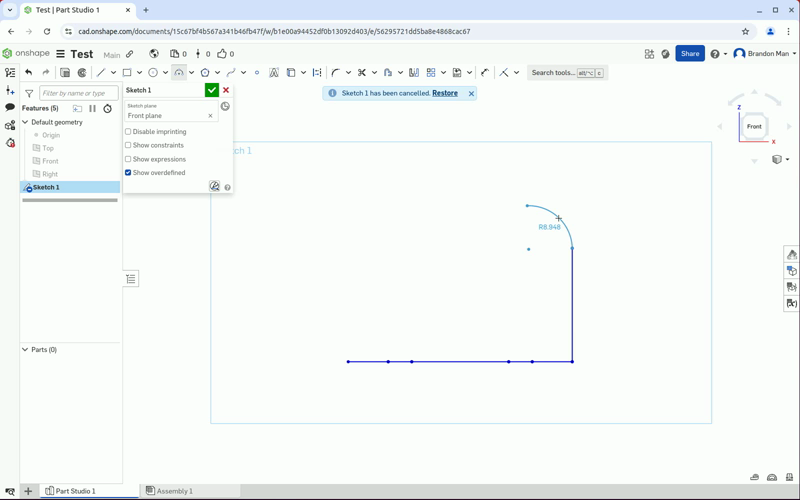
key_up(shift)
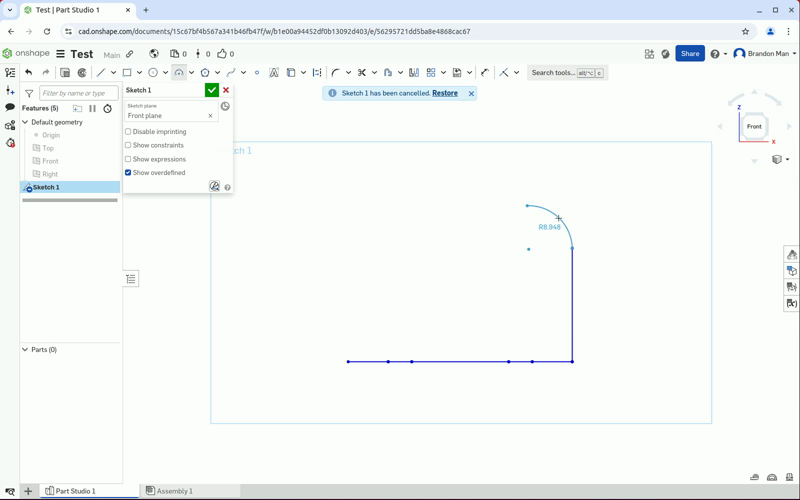
key(esc)
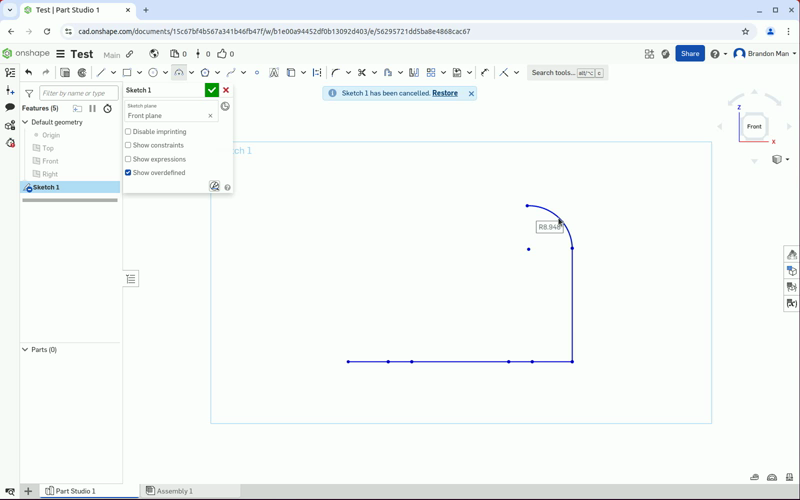
key(l)
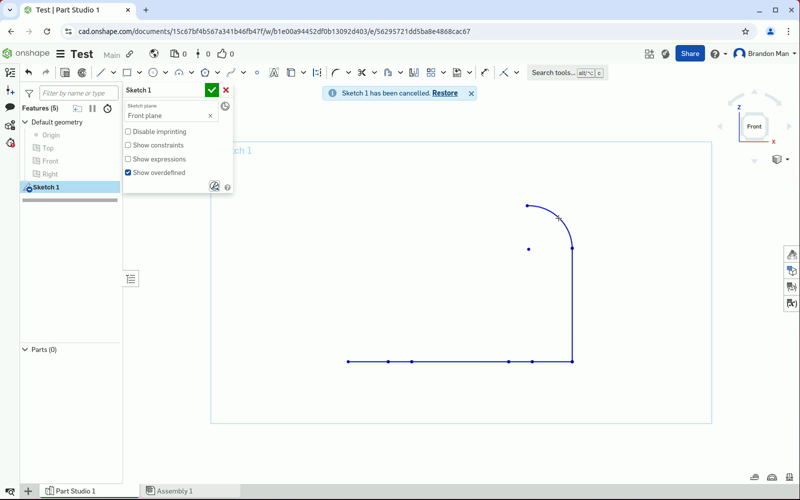
mouse_move(527, 205)
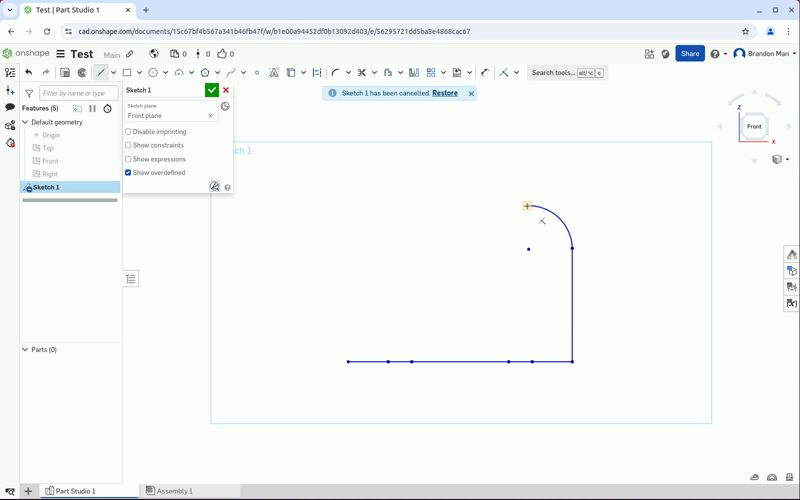
click(527, 205)
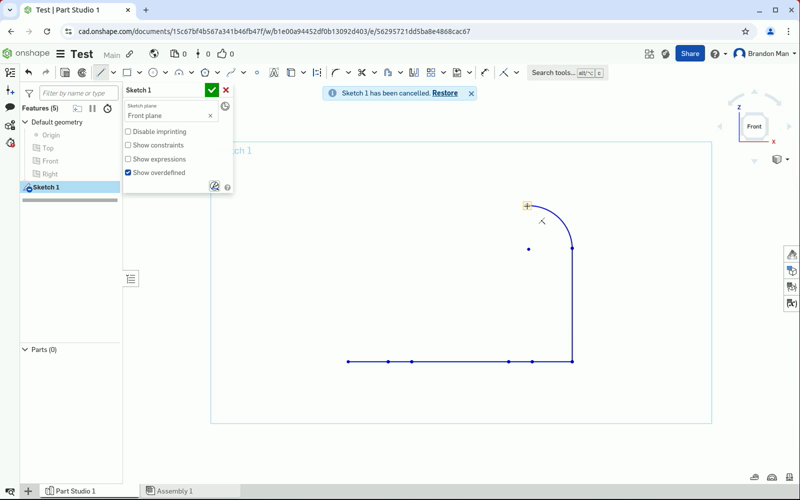
key_down(shift)
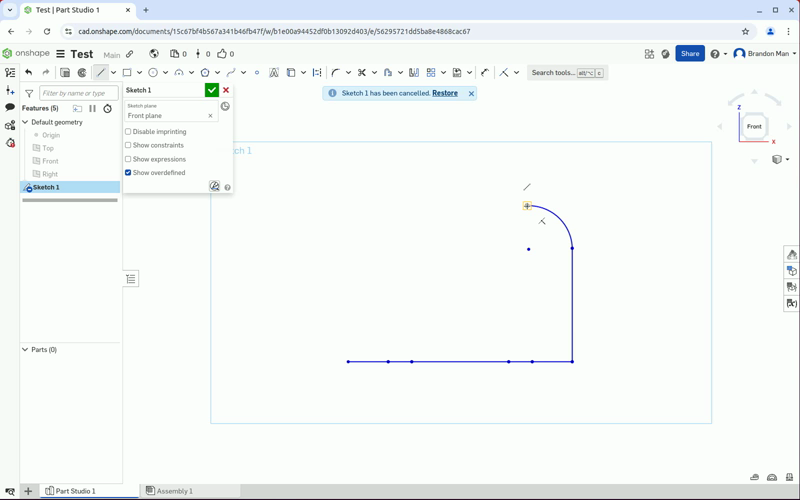
mouse_move(392, 205)
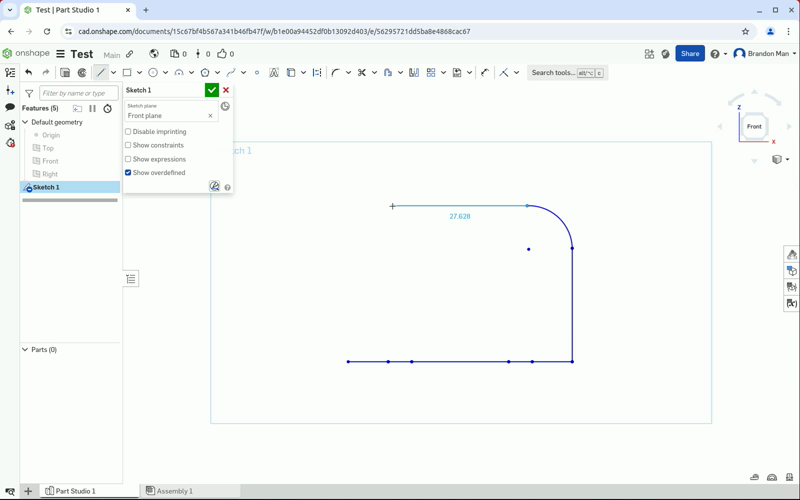
click(392, 205)
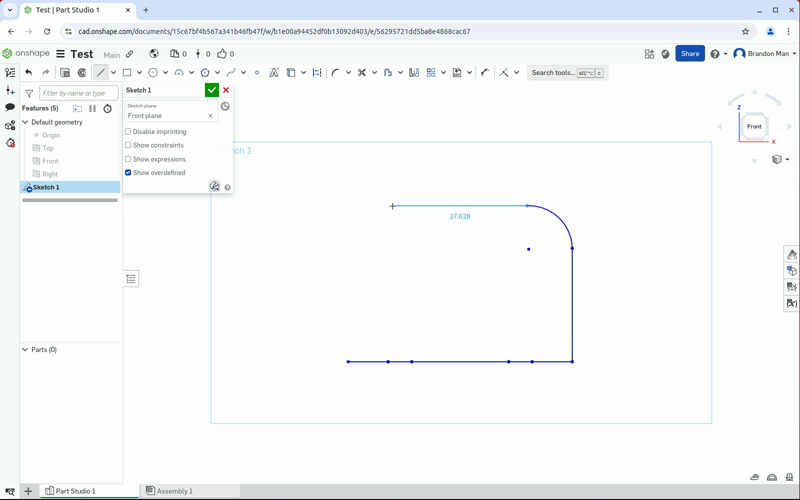
key_up(shift)
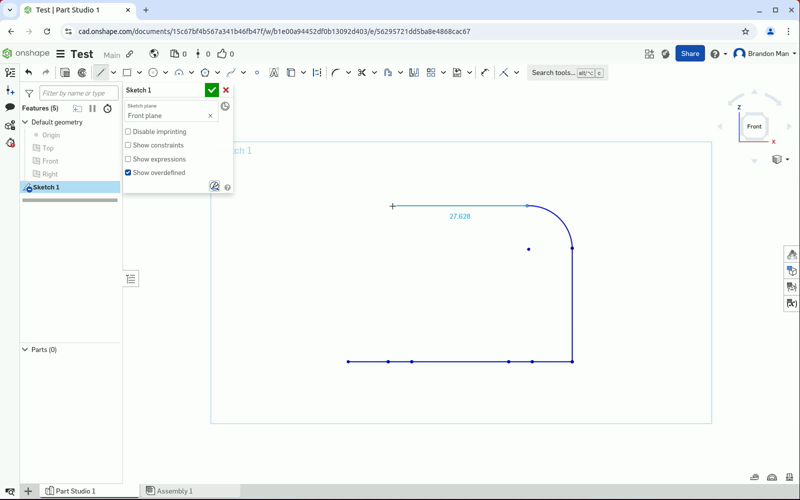
key(esc)
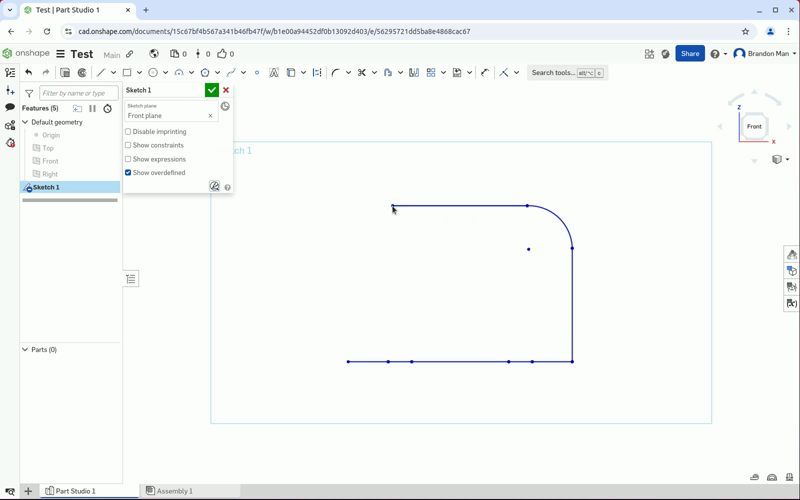
key(a)
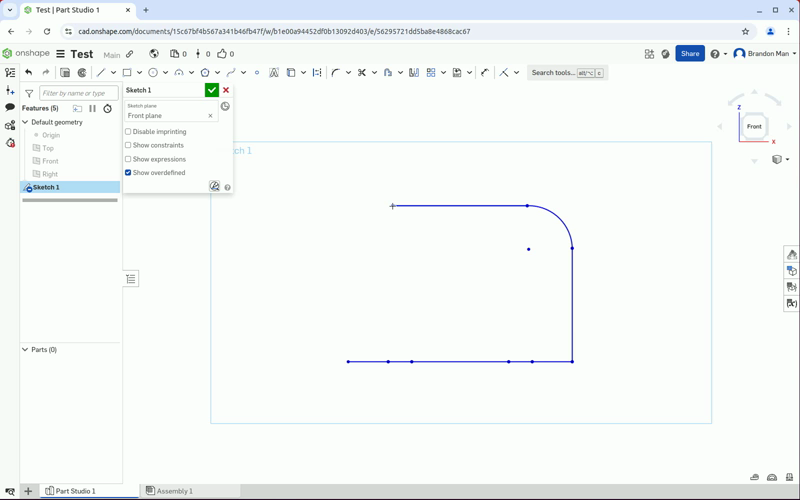
mouse_move(392, 205)
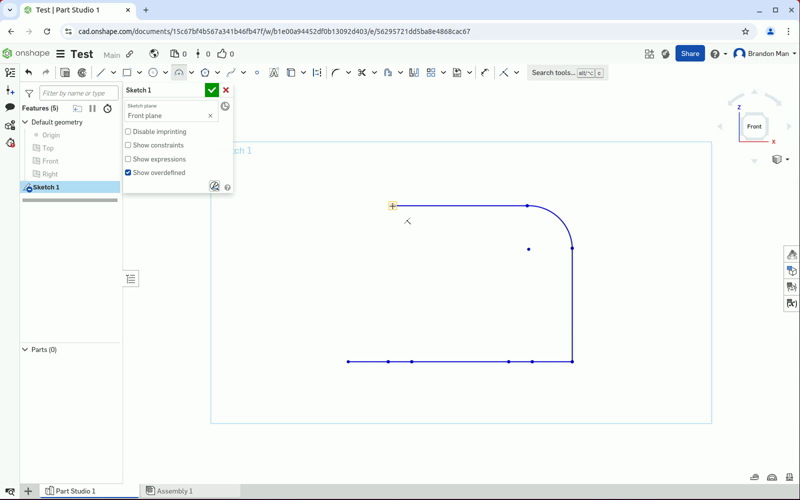
click(392, 205)
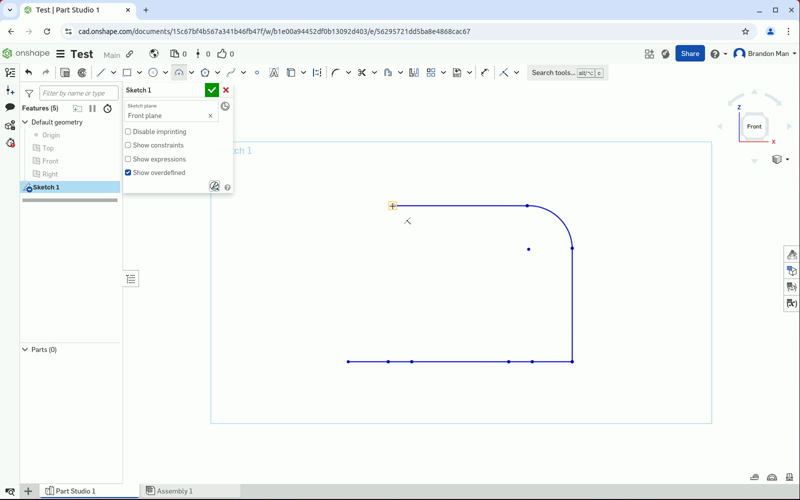
key_down(shift)
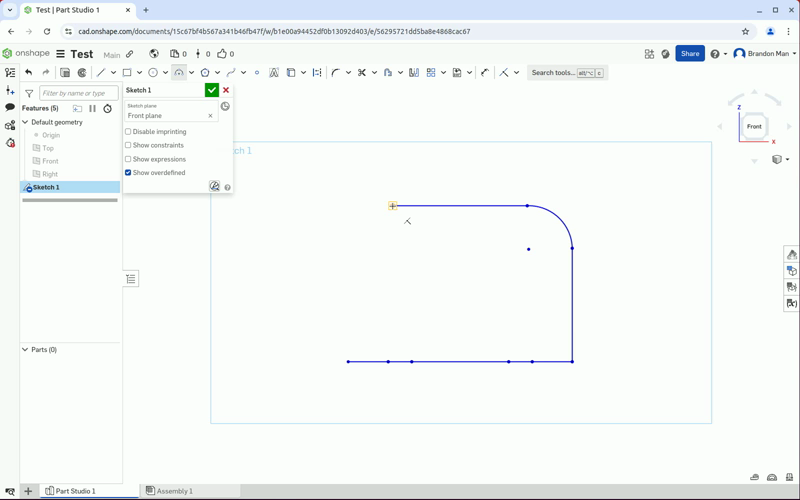
mouse_move(348, 248)
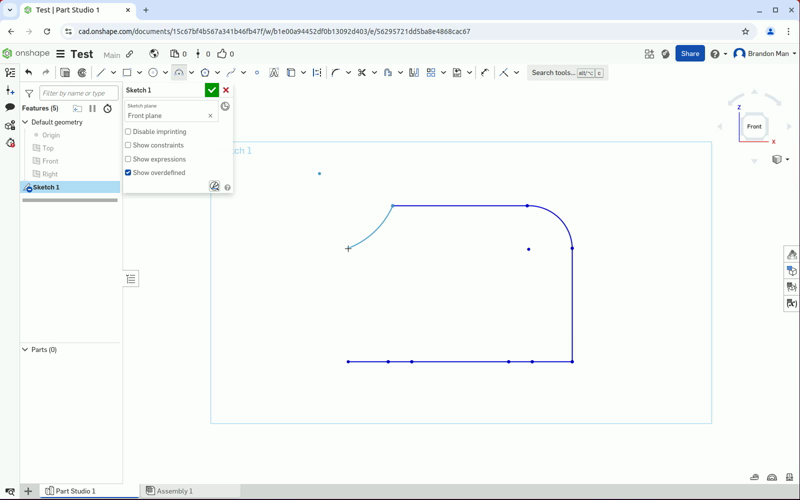
click(348, 248)
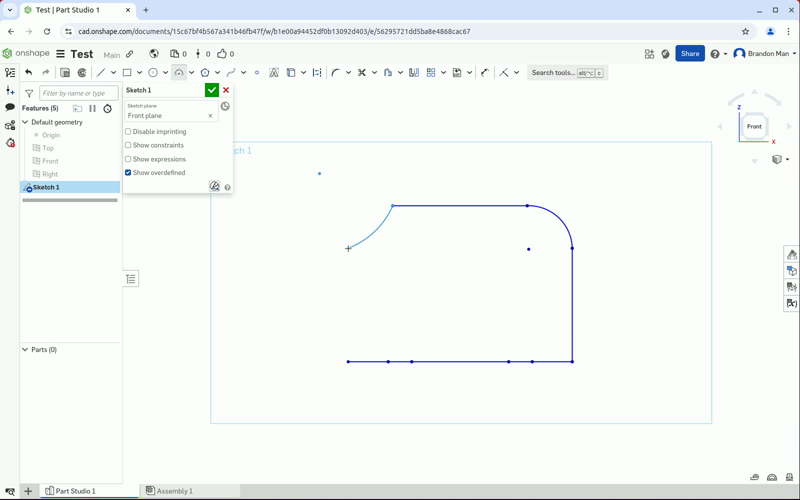
mouse_move(361, 217)
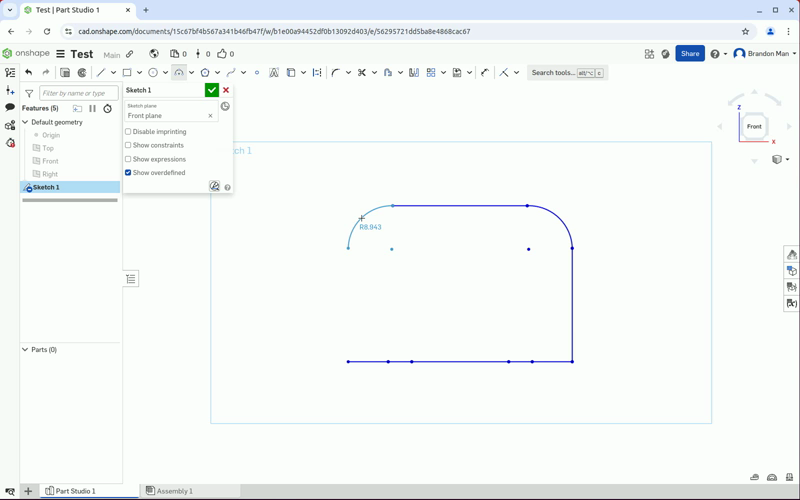
click(361, 217)
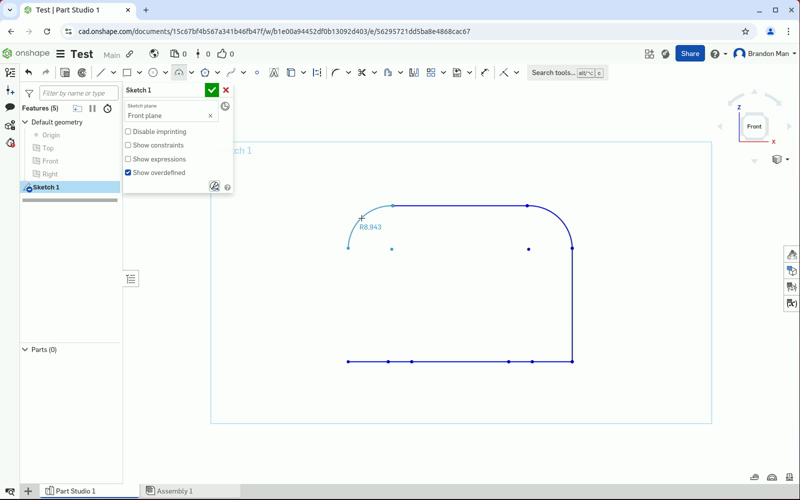
key_up(shift)
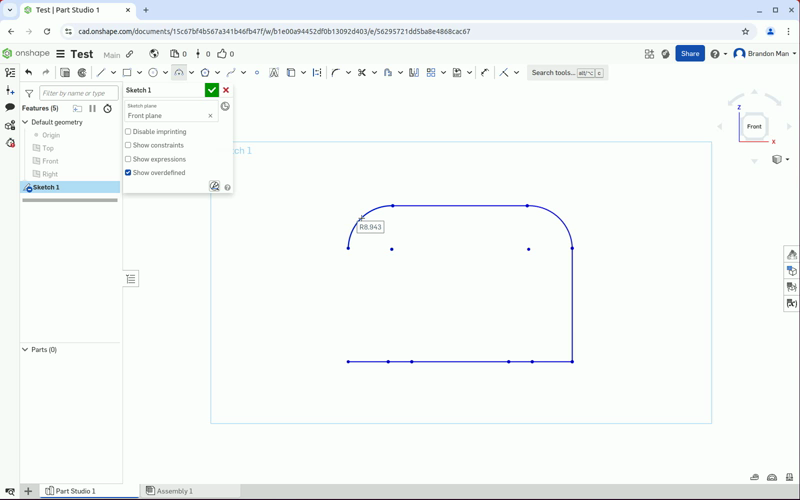
key(esc)
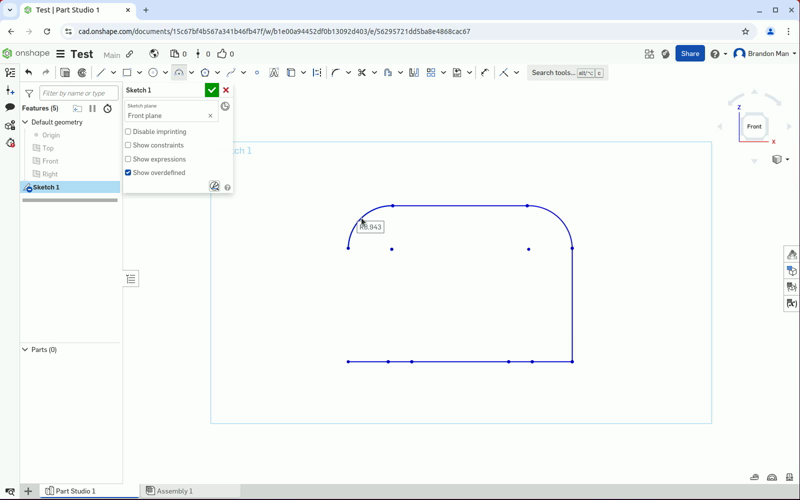
key(l)
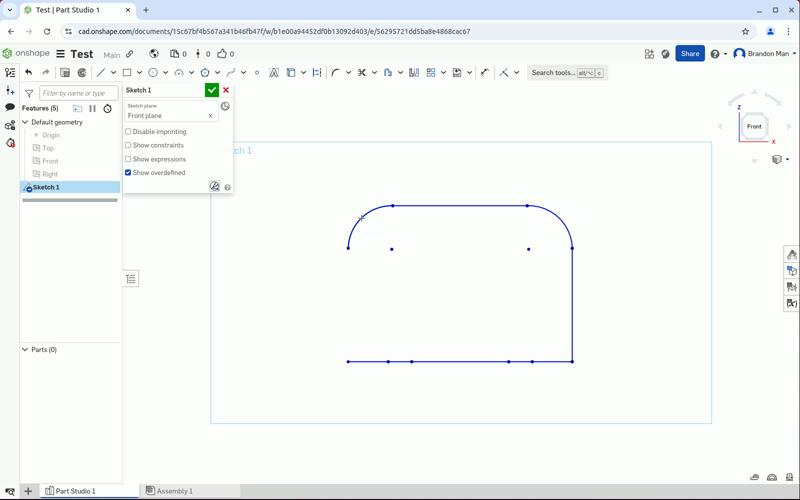
mouse_move(348, 248)
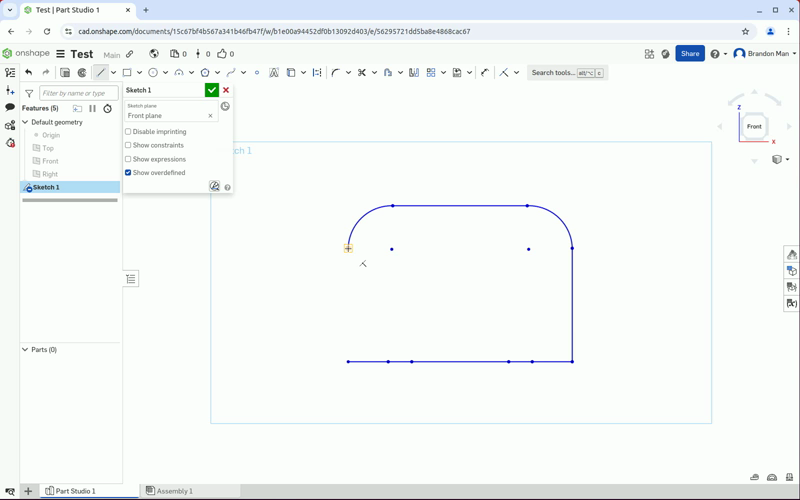
click(348, 248)
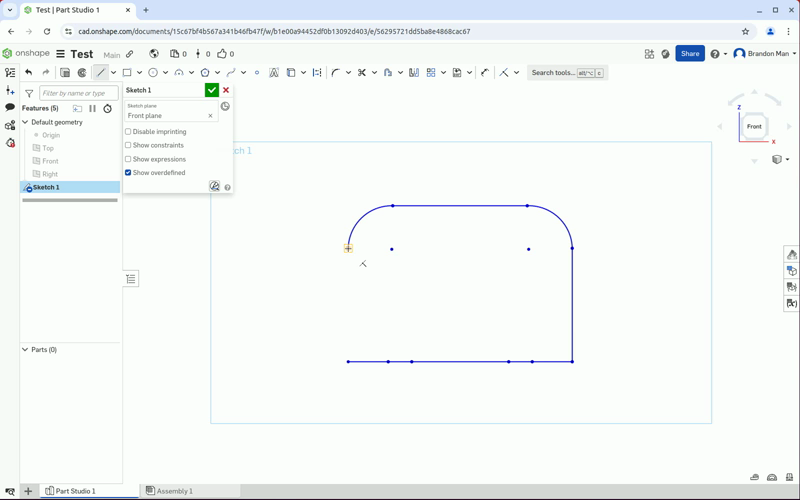
key_down(shift)
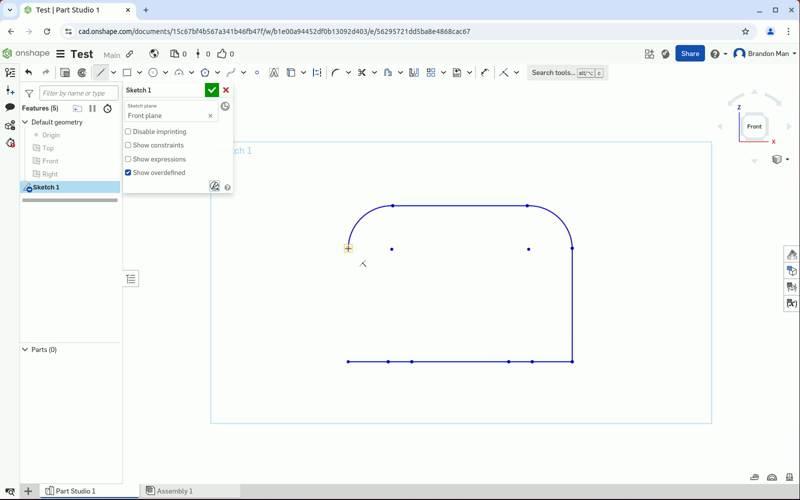
mouse_move(348, 361)
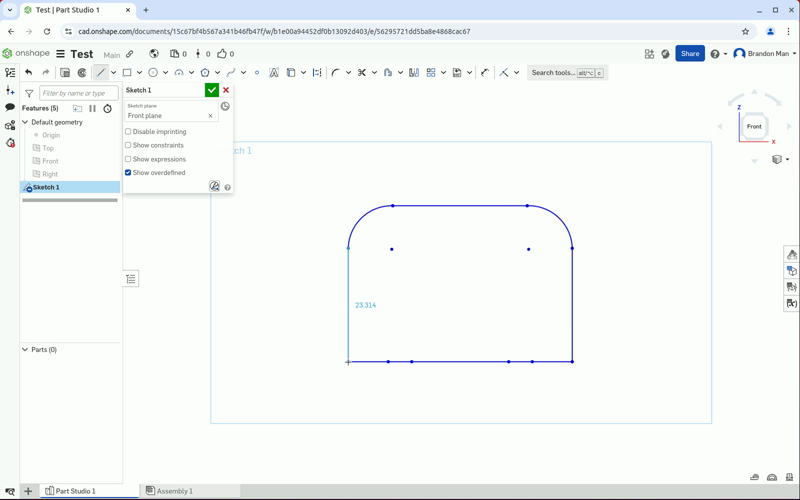
key_up(shift)
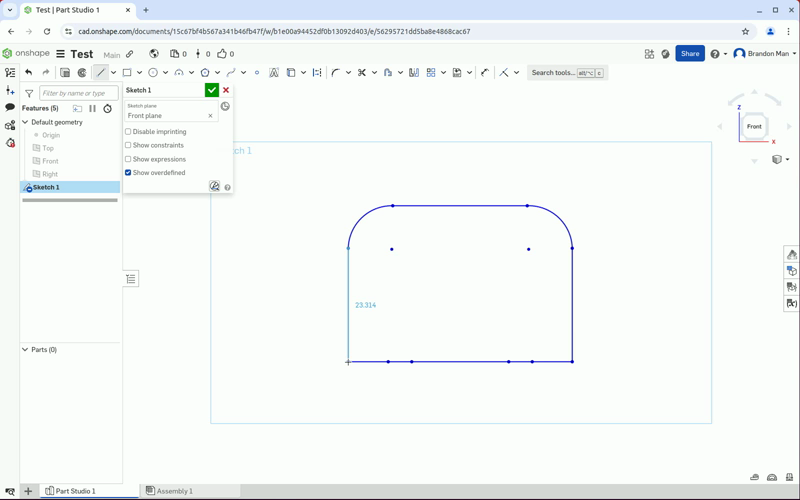
click(348, 361)
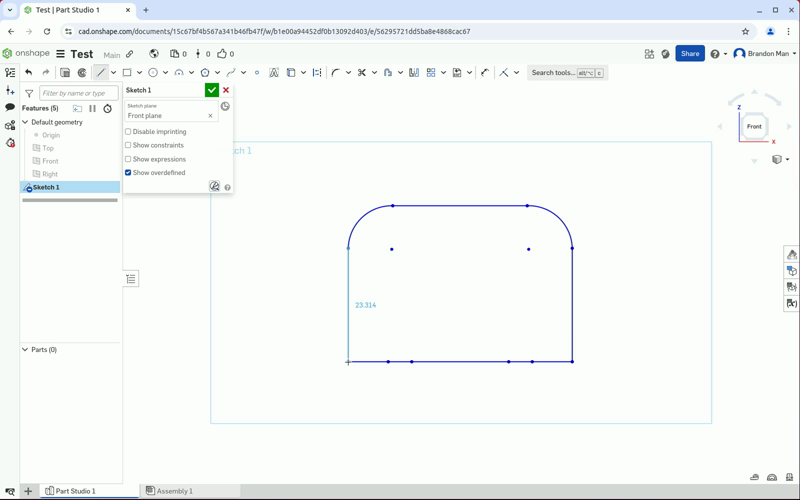
key(esc)
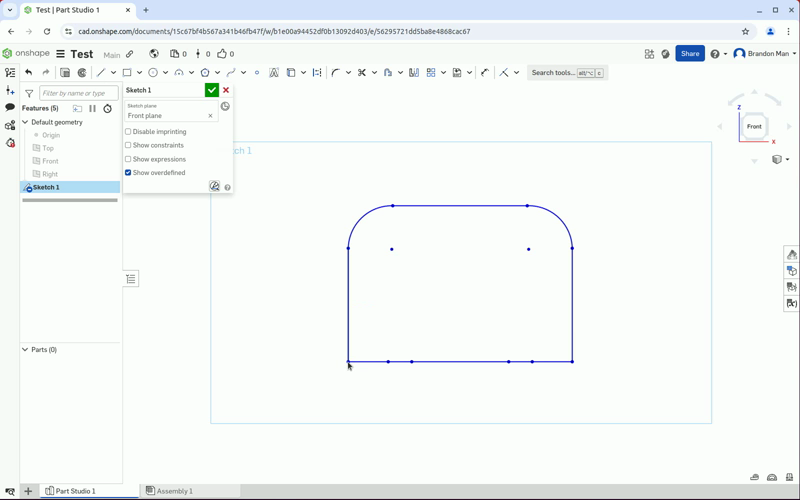
key(c)
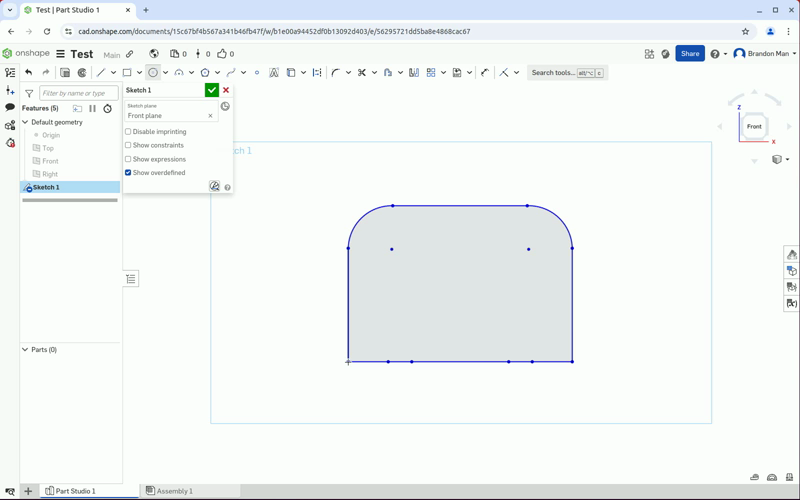
key_down(shift)
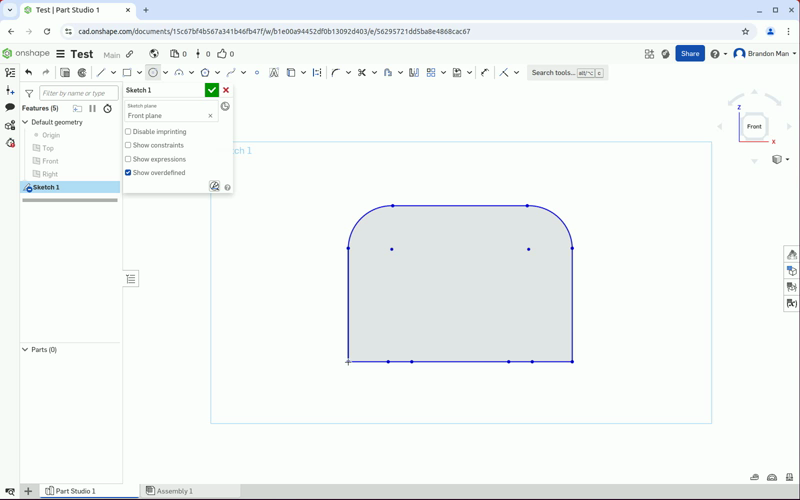
mouse_move(402, 312)
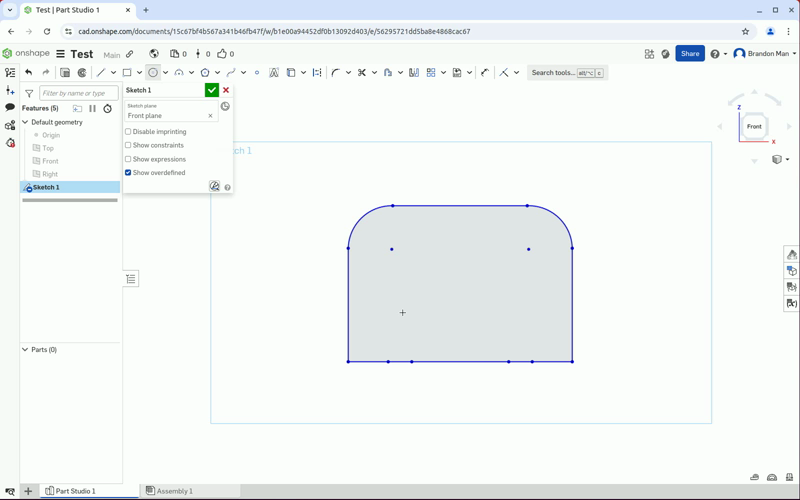
click(402, 312)
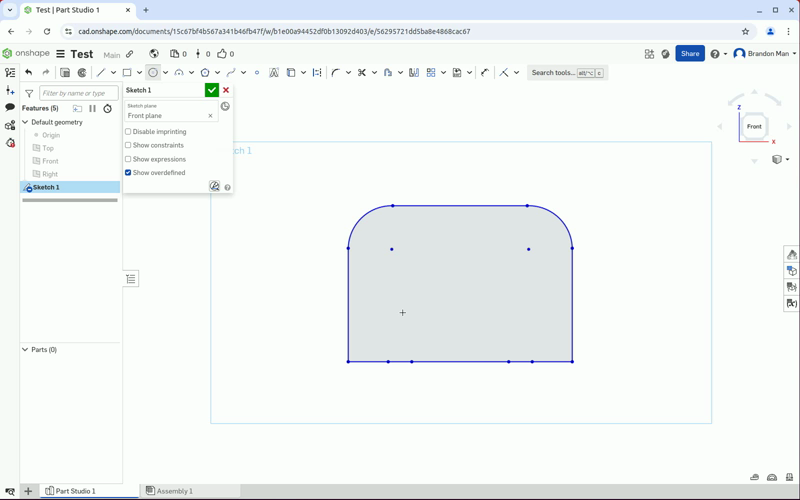
key_up(shift)
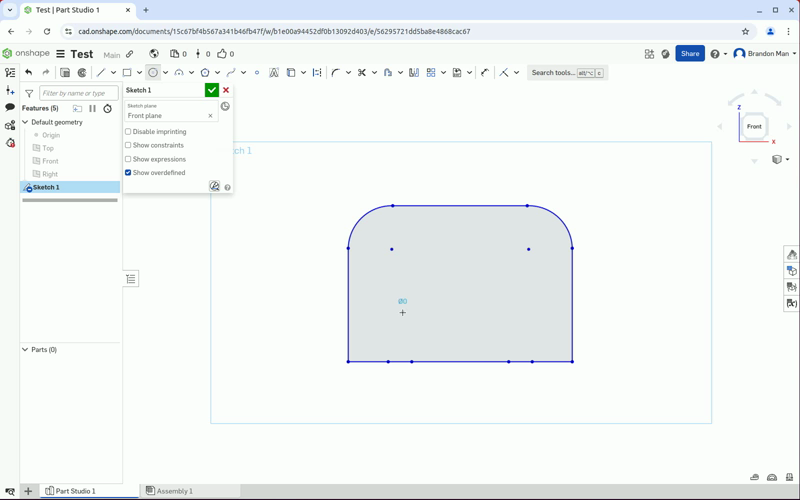
mouse_move(437, 312)
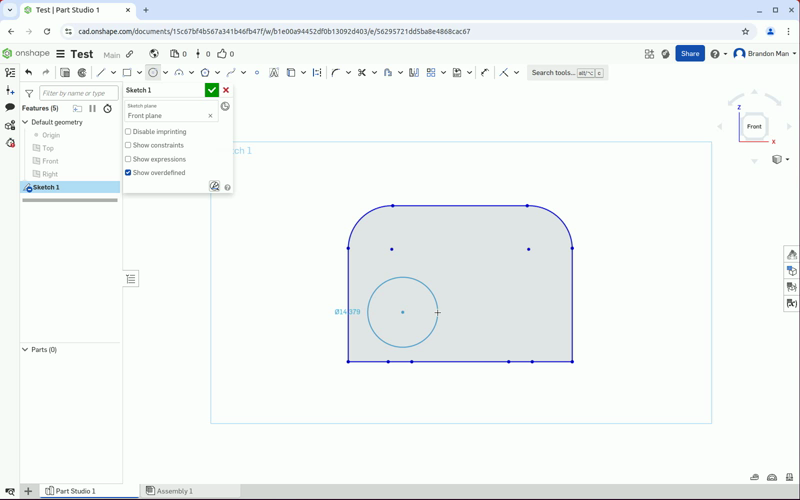
click(437, 312)
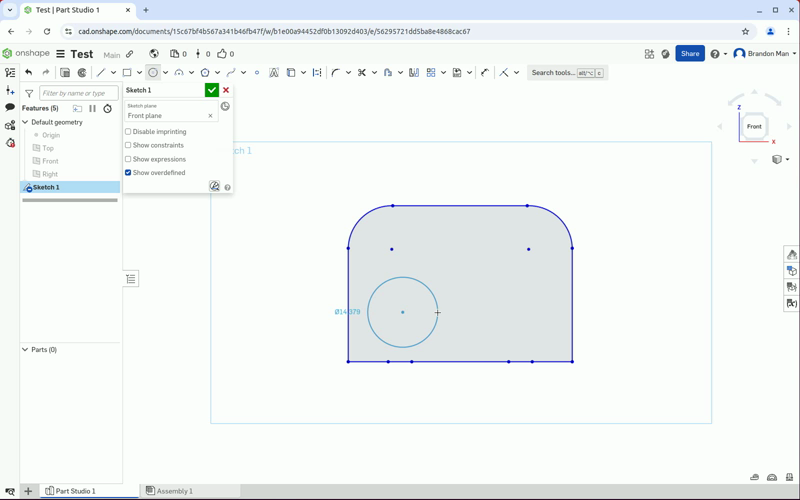
key(esc)
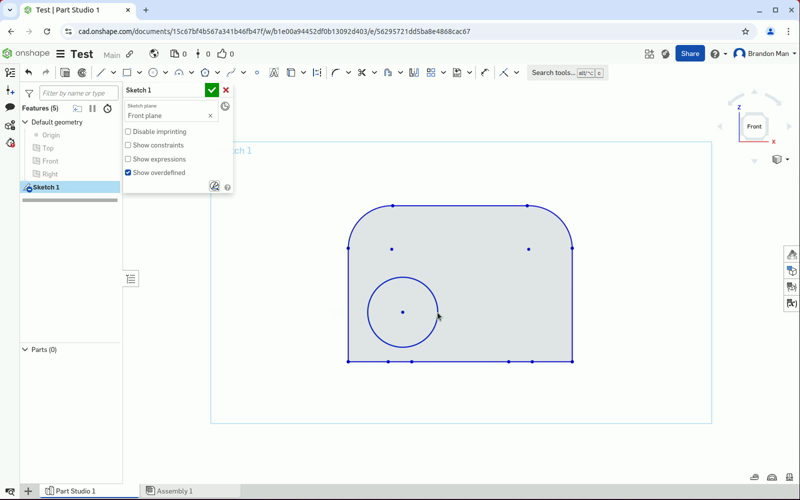
key(c)
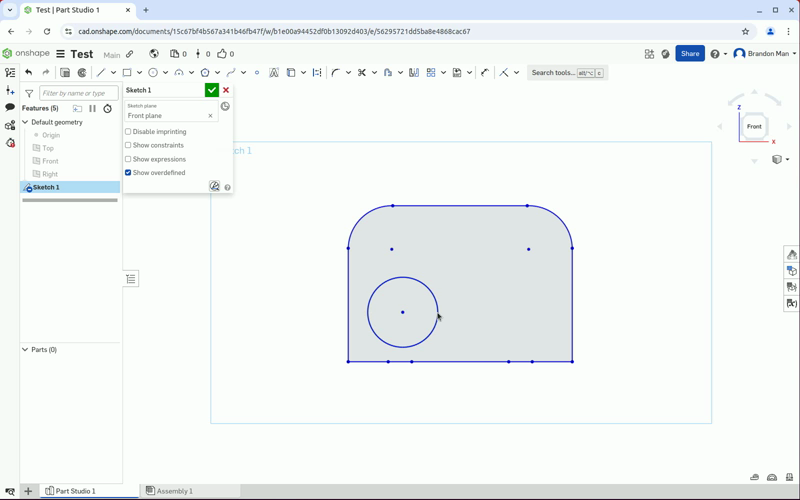
key_down(shift)
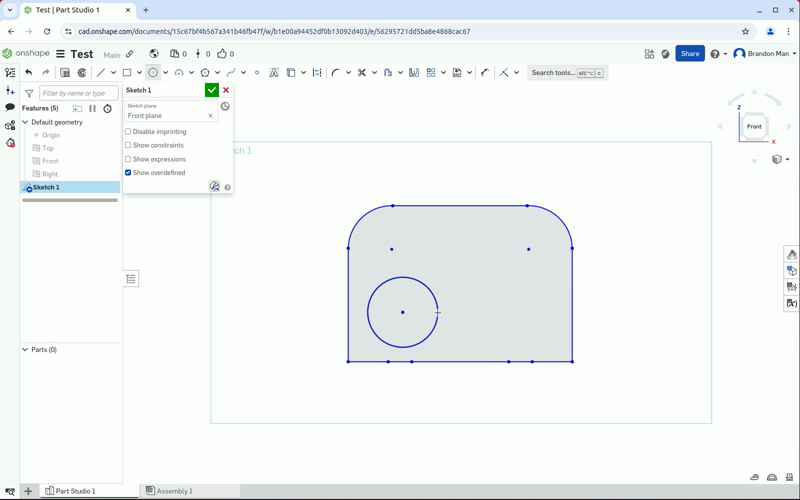
mouse_move(517, 312)
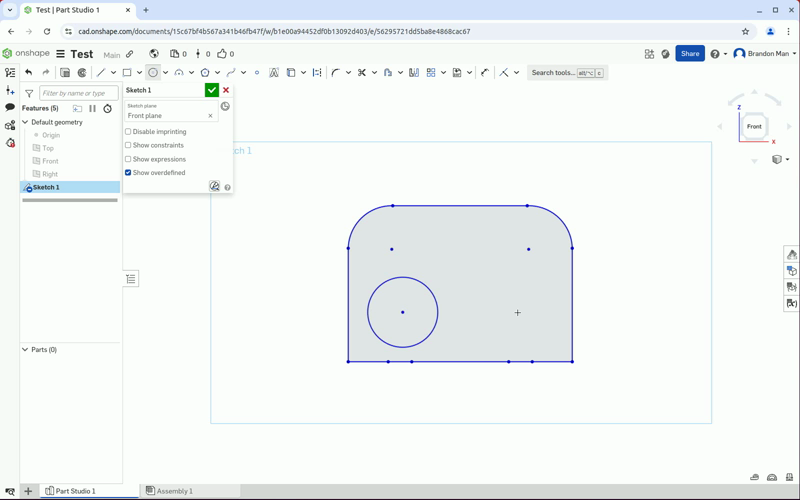
click(517, 312)
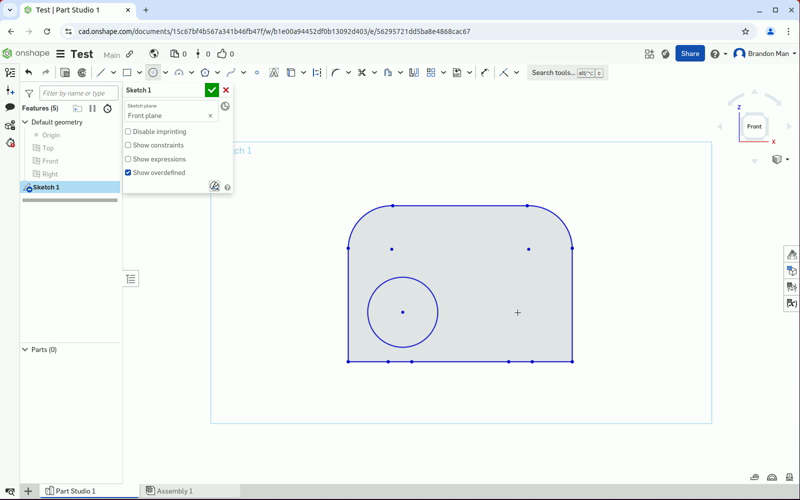
key_up(shift)
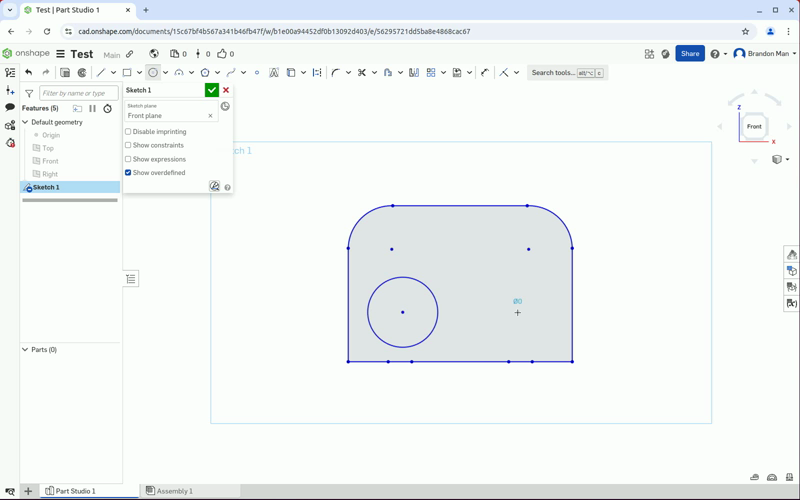
mouse_move(553, 312)
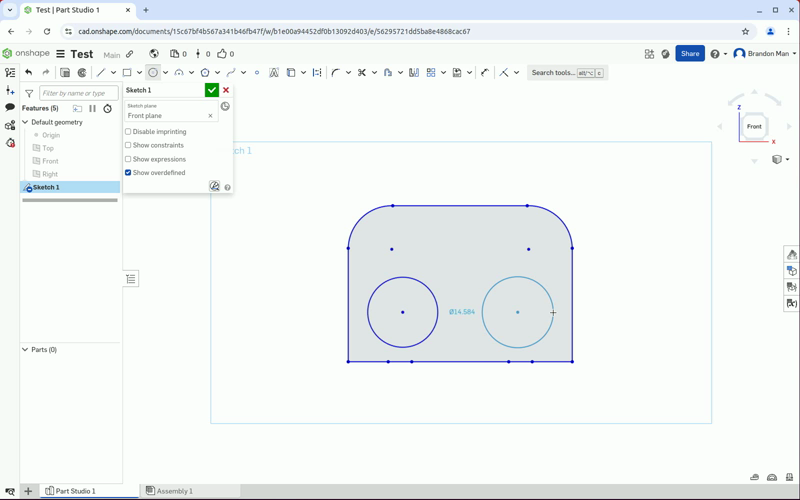
click(553, 312)
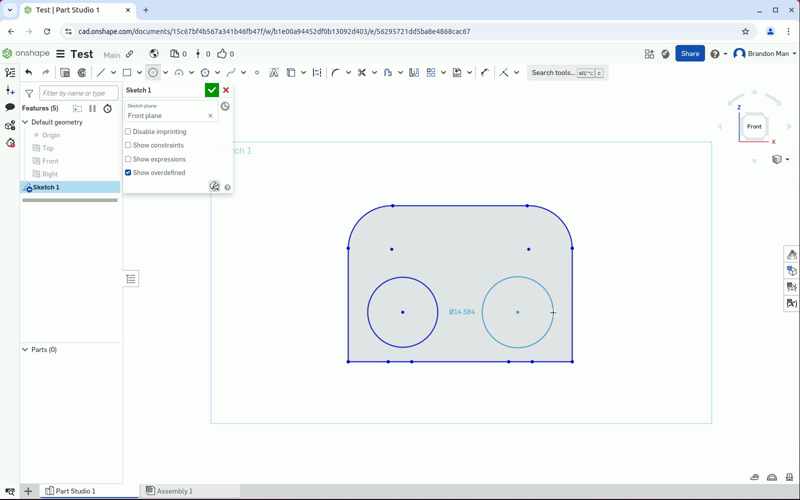
key(esc)
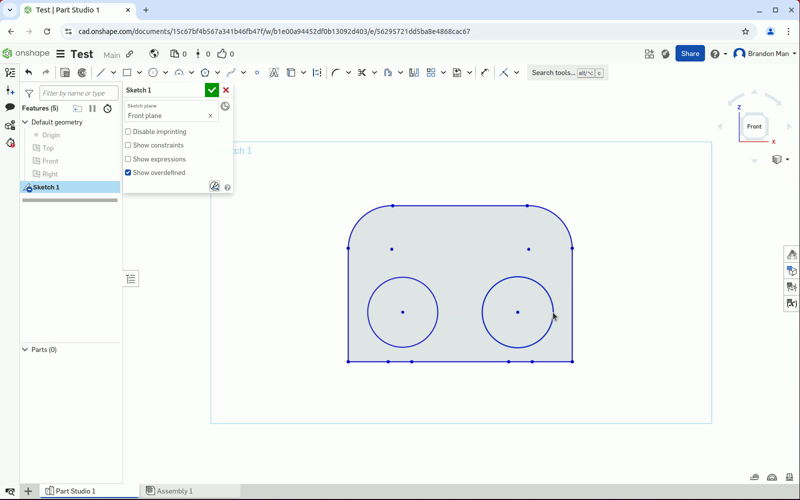
mouse_move(459, 310)
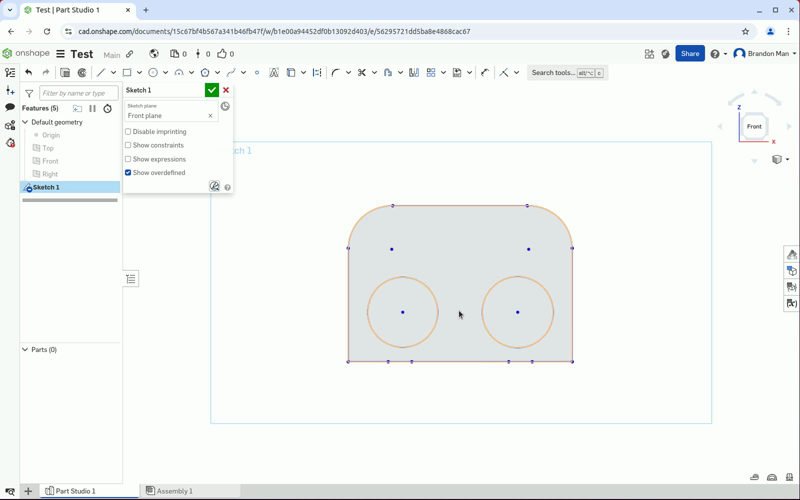
click(459, 310)
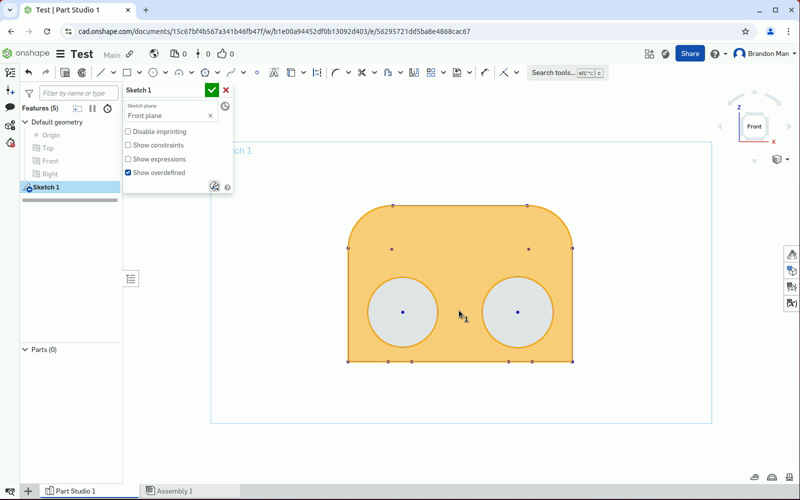
mouse_move(73, 352)
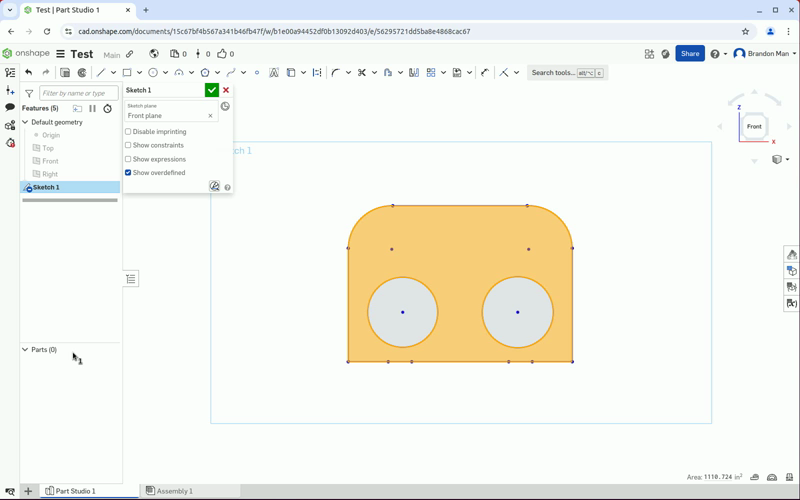
key(shift+y)
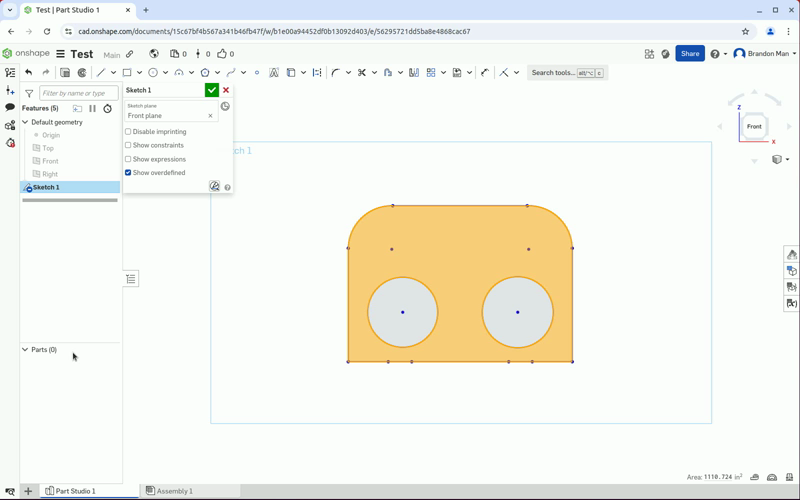
key(shift+e)
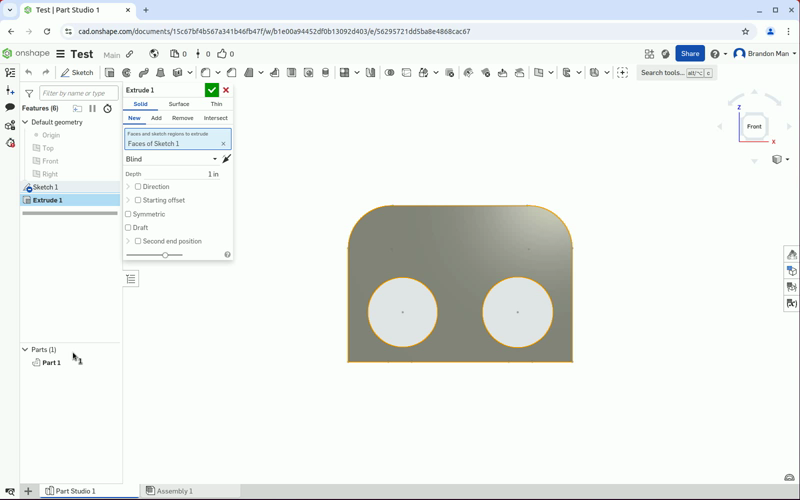
mouse_move(143, 106)
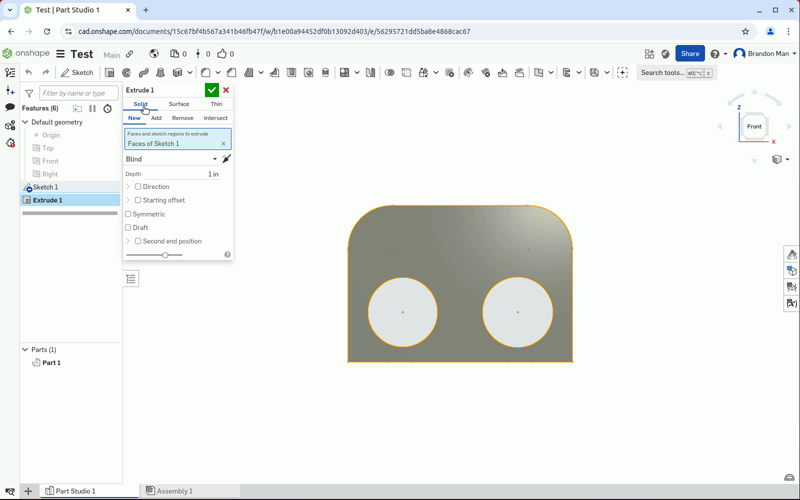
click(143, 106)
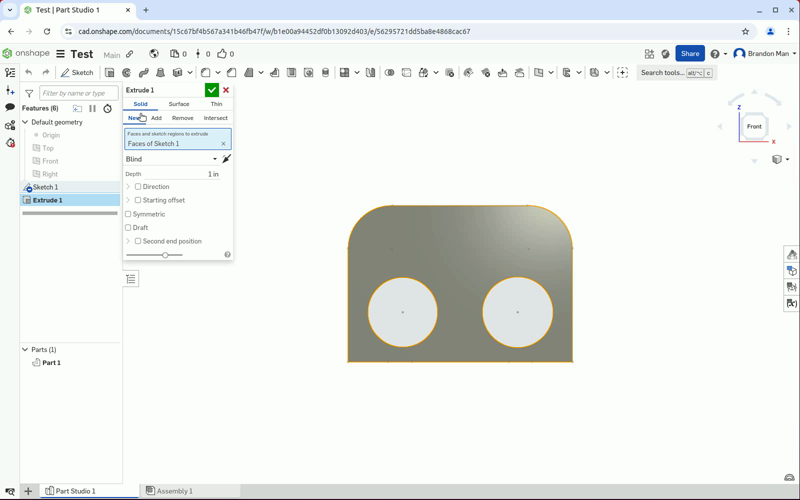
mouse_move(137, 120)
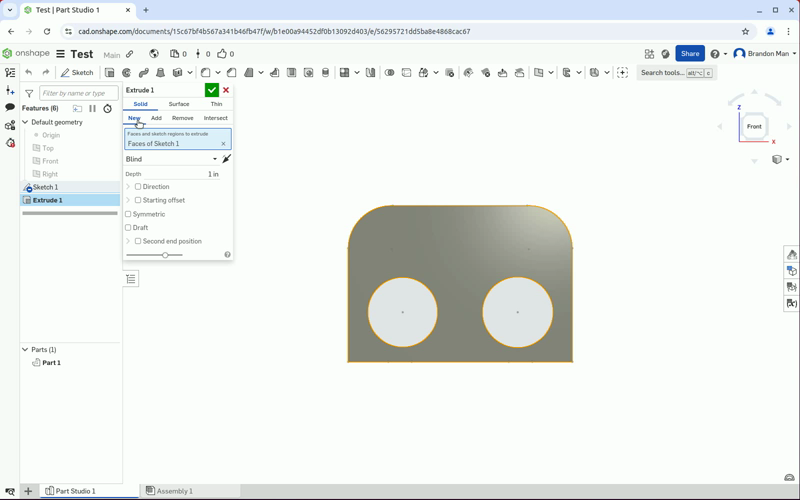
click(137, 120)
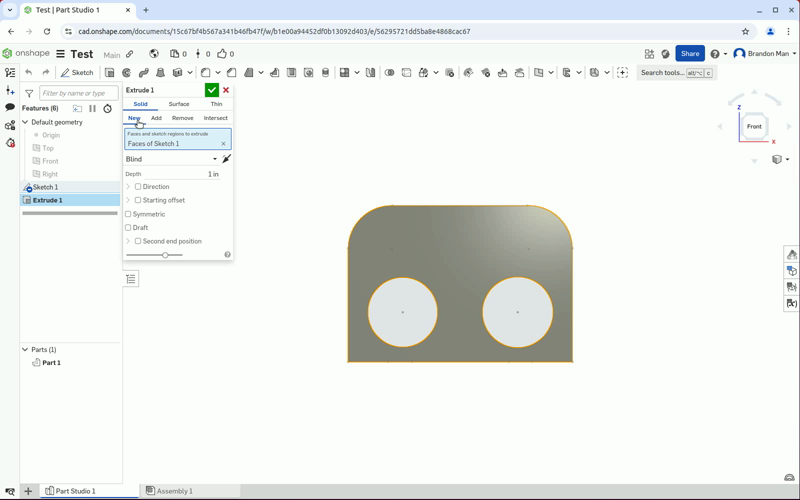
key(tab, 4)
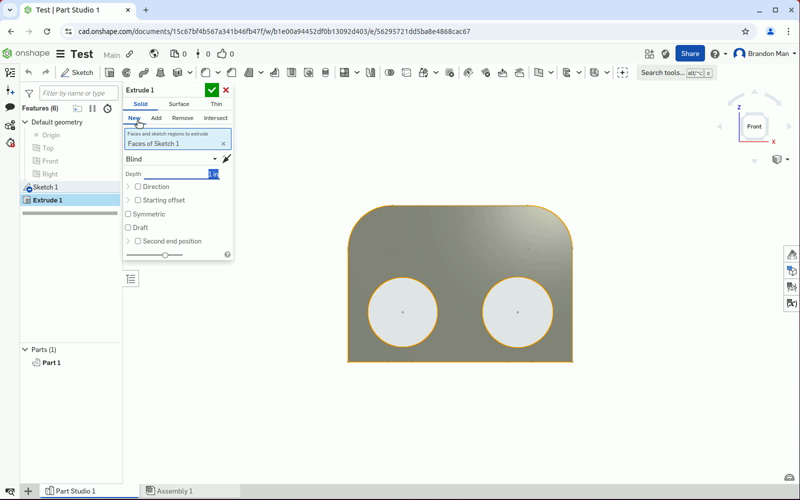
text(2.889)
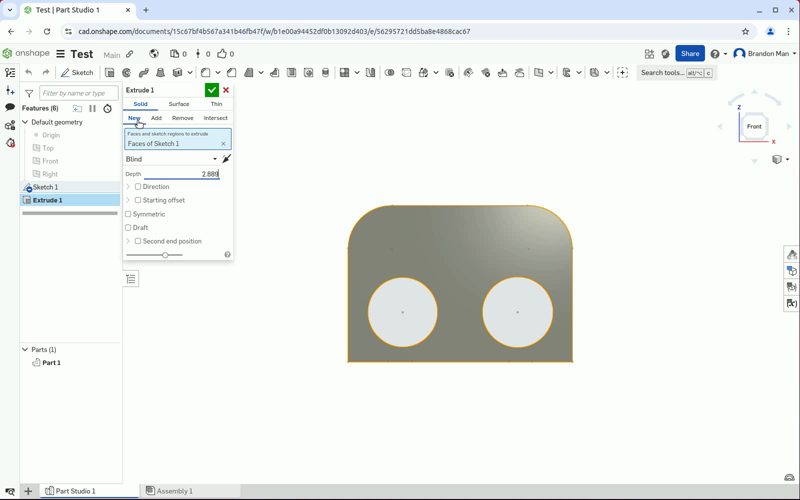
key(enter)
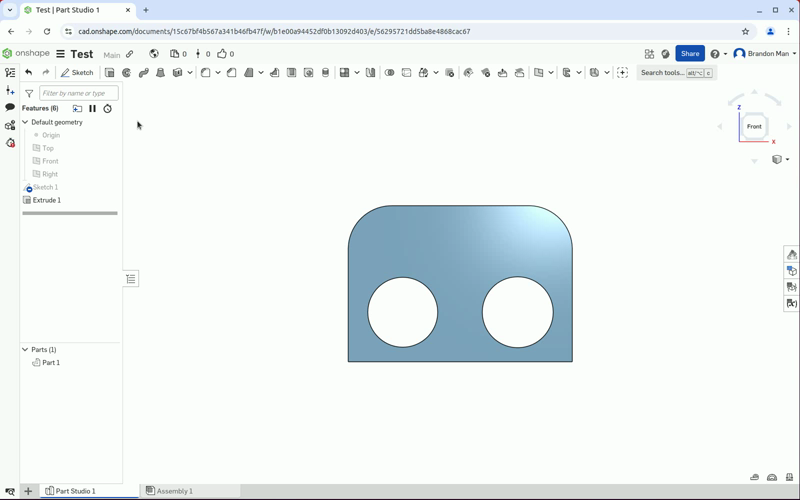
key(shift+h)
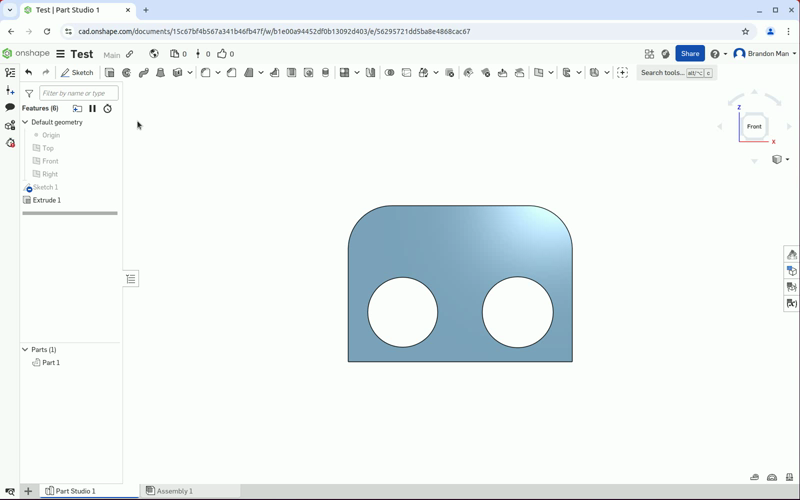
key(shift+h)
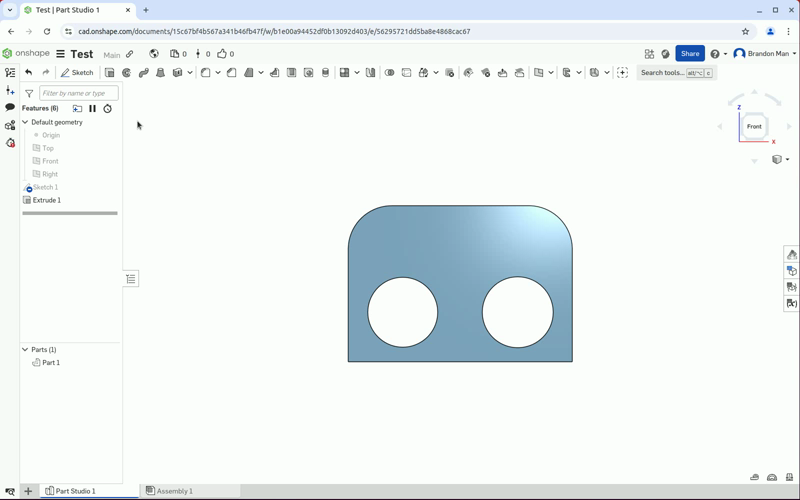
mouse_move(73, 189)
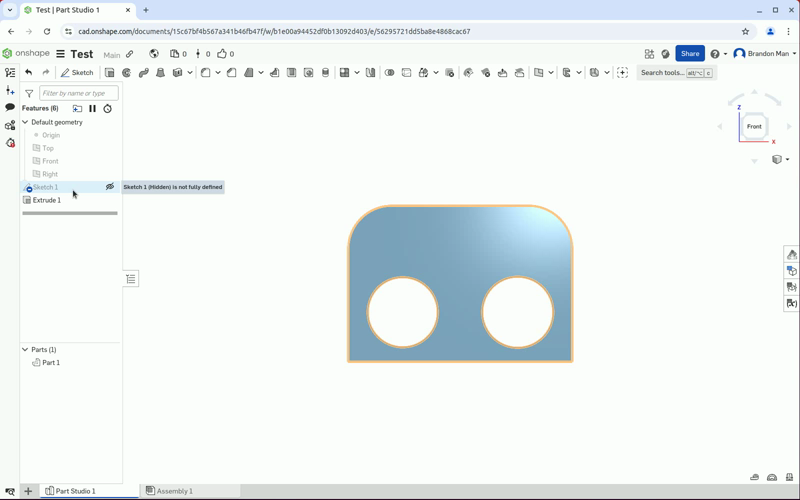
click(73, 189)
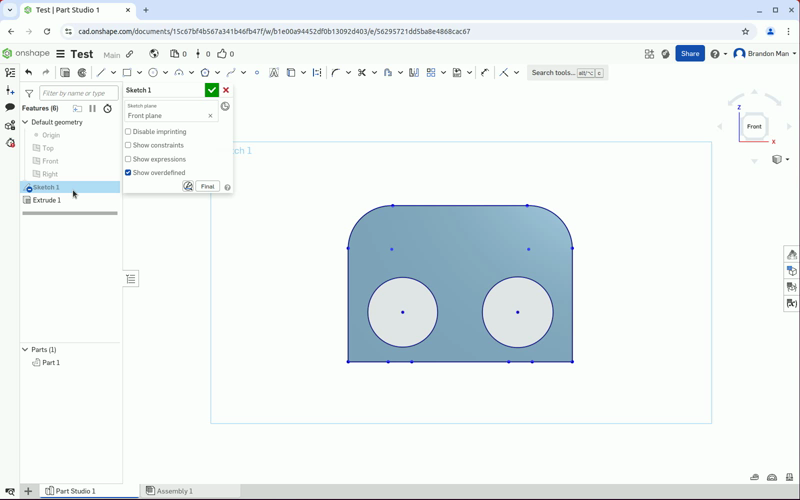
mouse_move(229, 92)
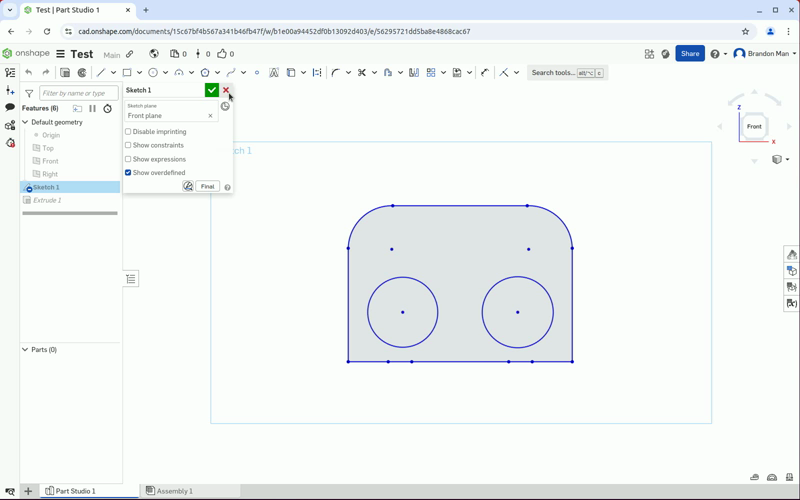
click(229, 92)
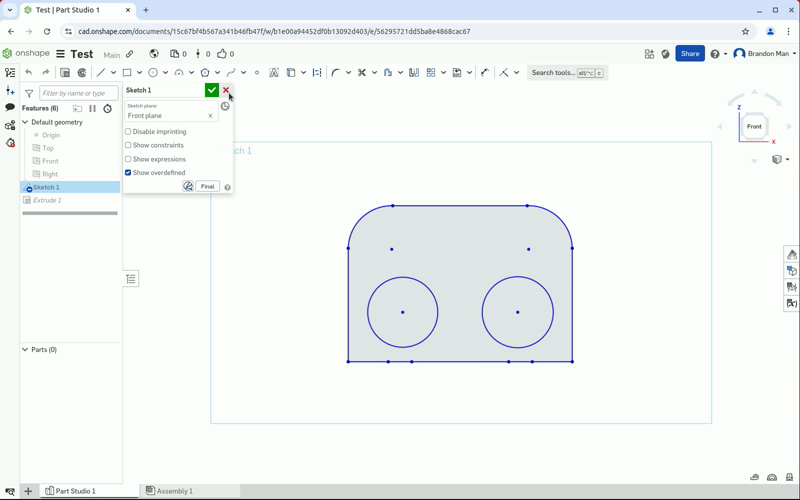
key(shift+s)
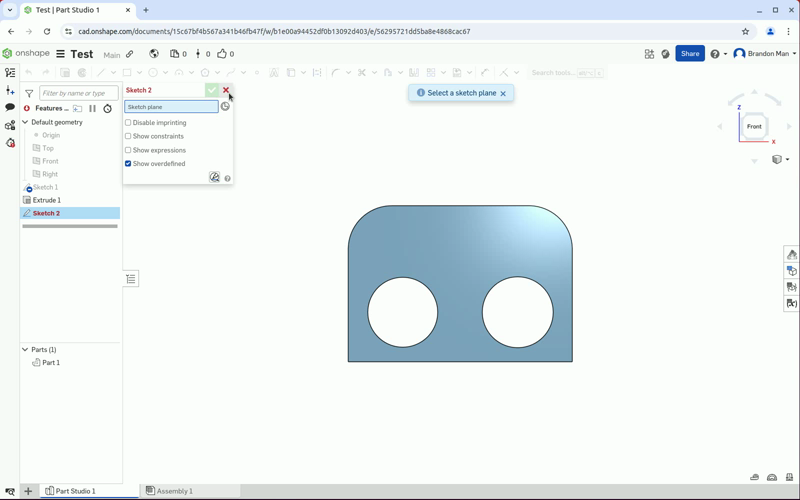
mouse_move(73, 163)
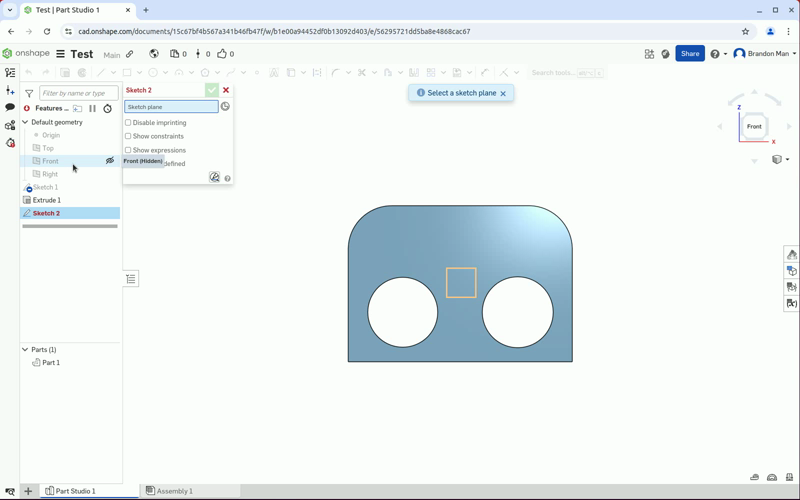
click(73, 163)
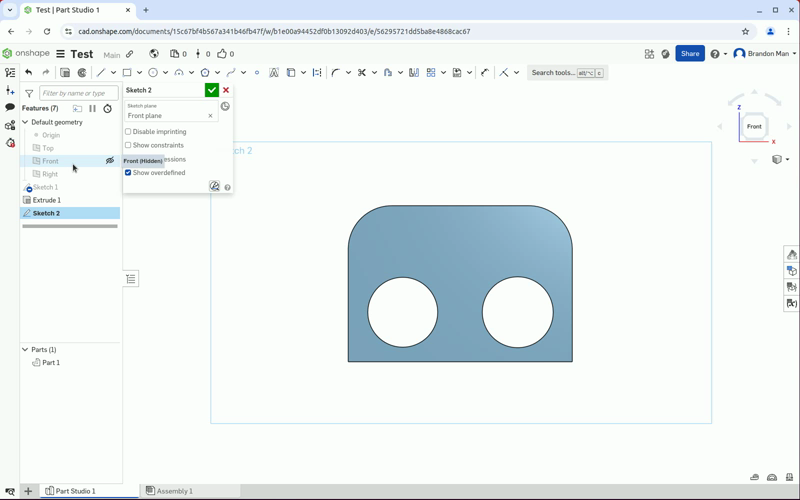
mouse_move(73, 352)
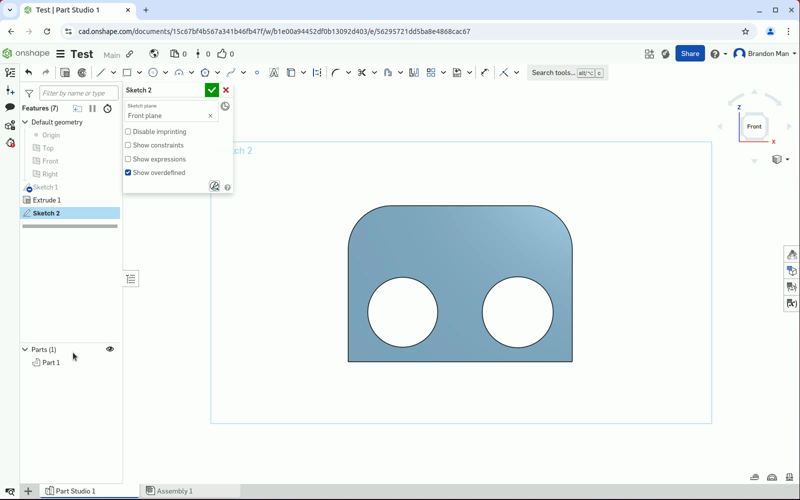
key(y)
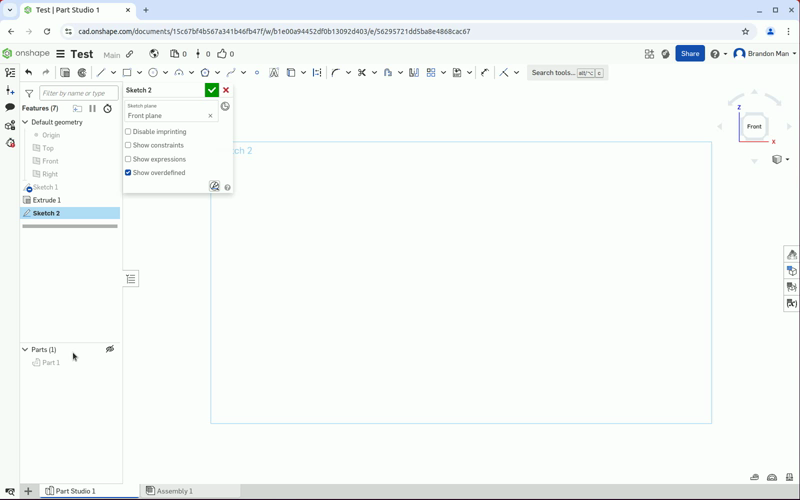
key(l)
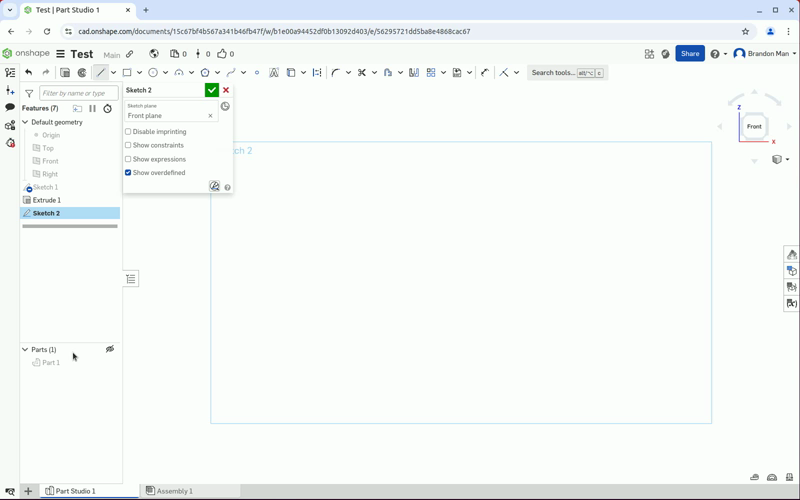
key_down(shift)
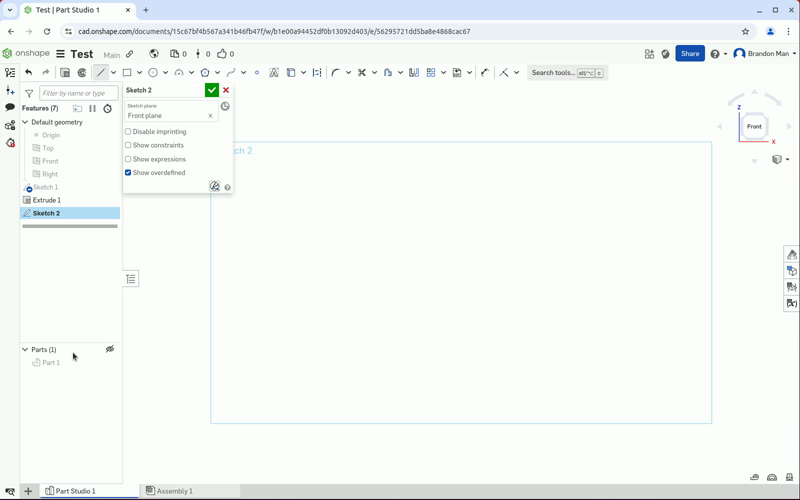
mouse_move(389, 375)
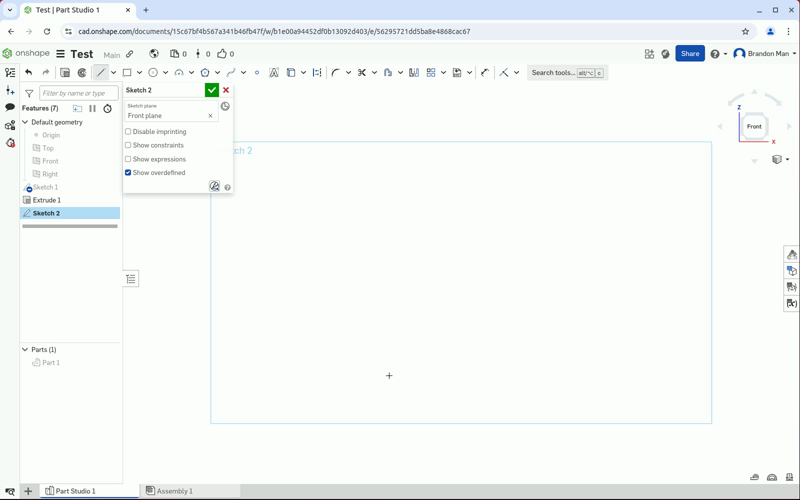
click(389, 375)
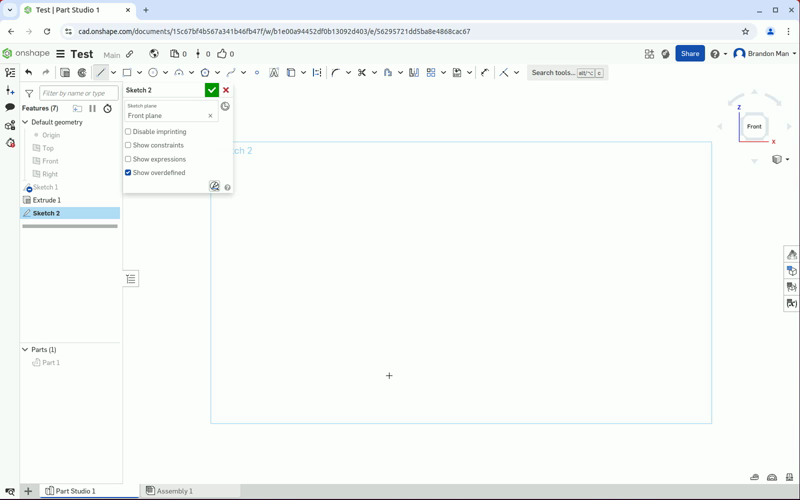
key_up(shift)
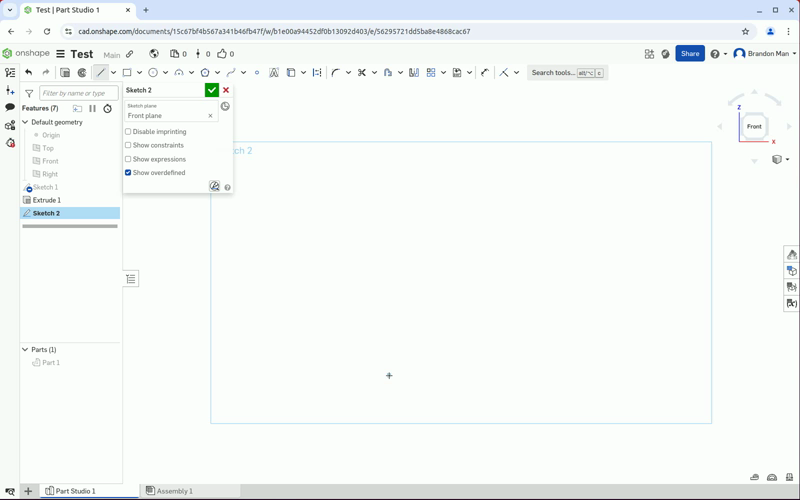
key_down(shift)
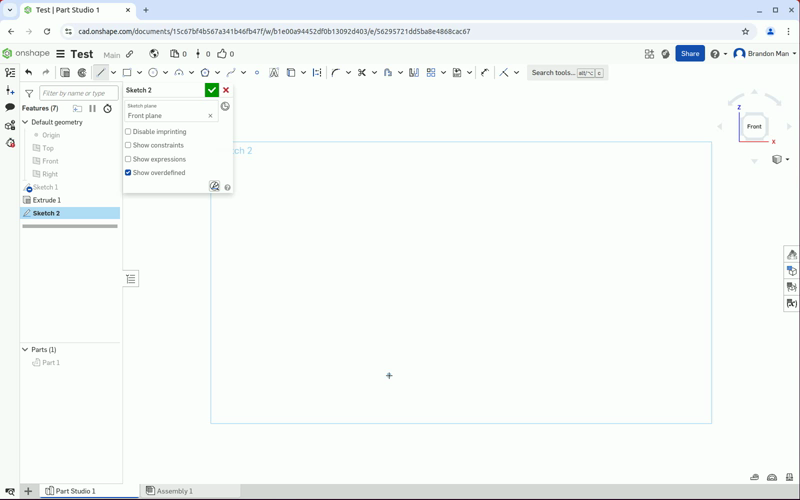
mouse_move(419, 375)
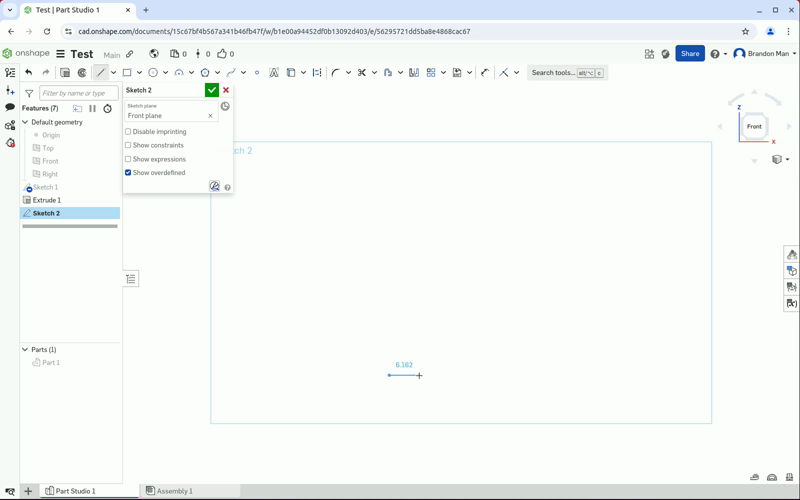
mouse_move(412, 375)
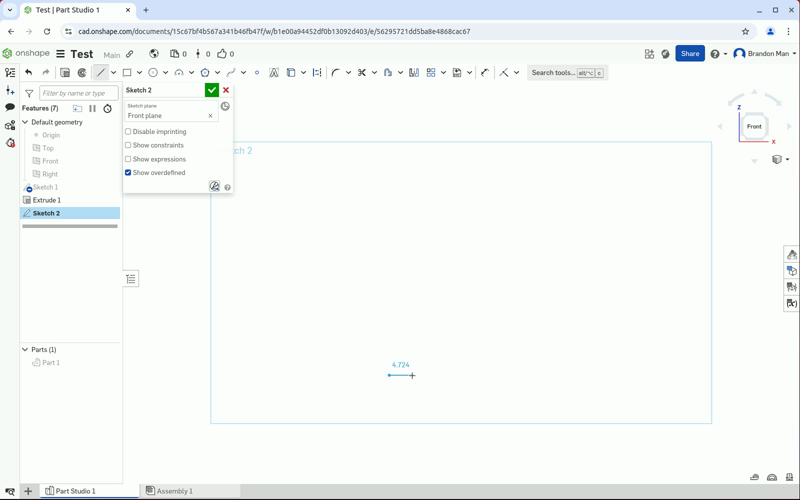
click(412, 375)
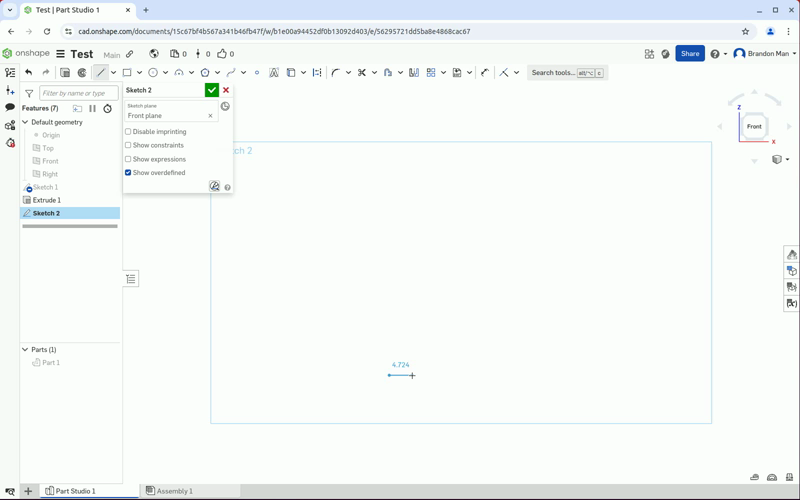
key_up(shift)
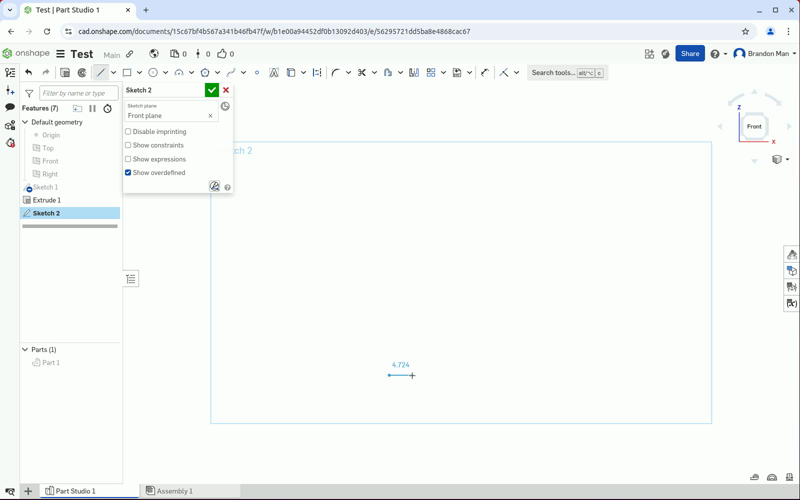
key_down(shift)
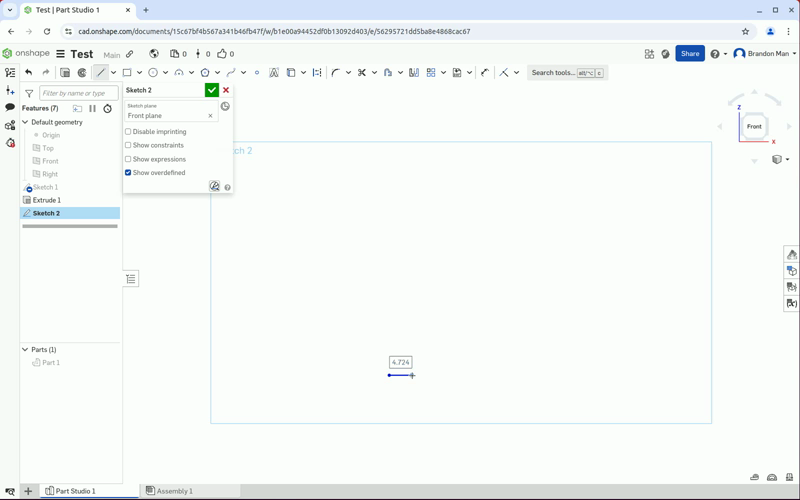
mouse_move(442, 375)
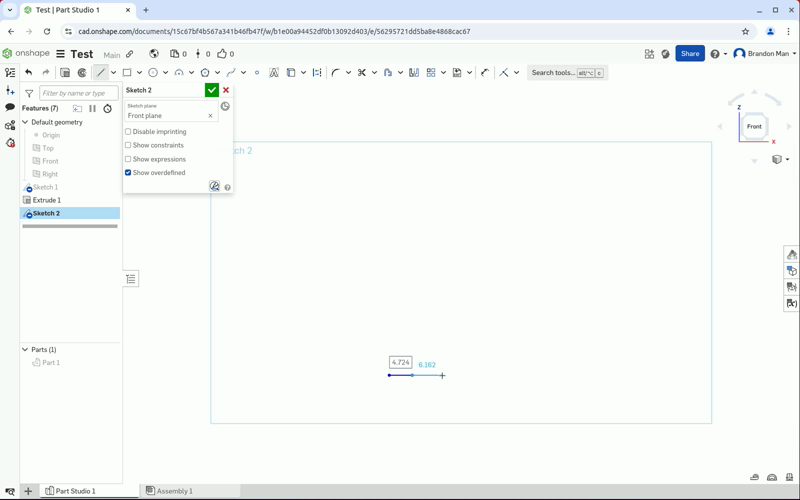
mouse_move(412, 361)
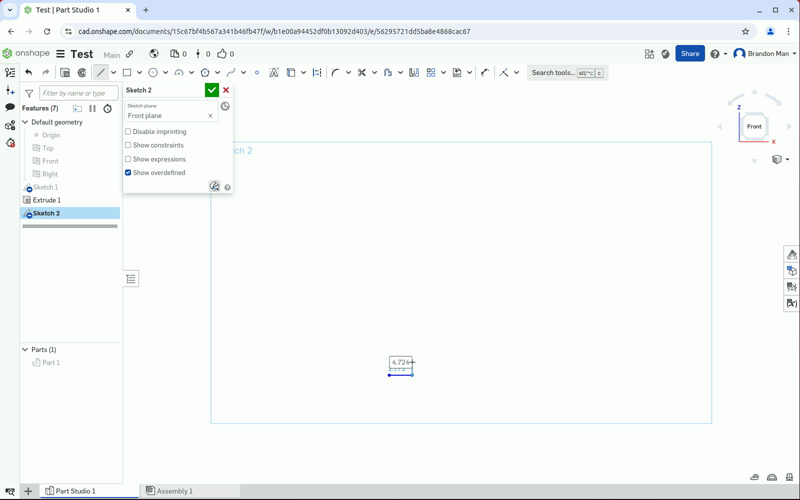
click(412, 361)
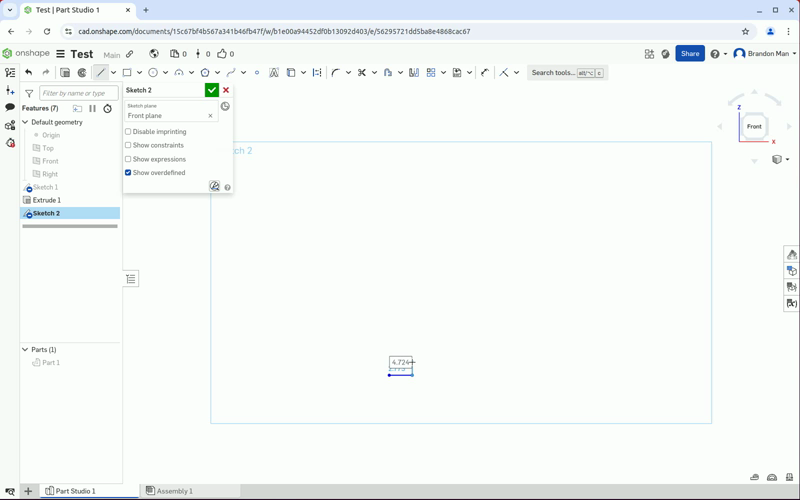
key_up(shift)
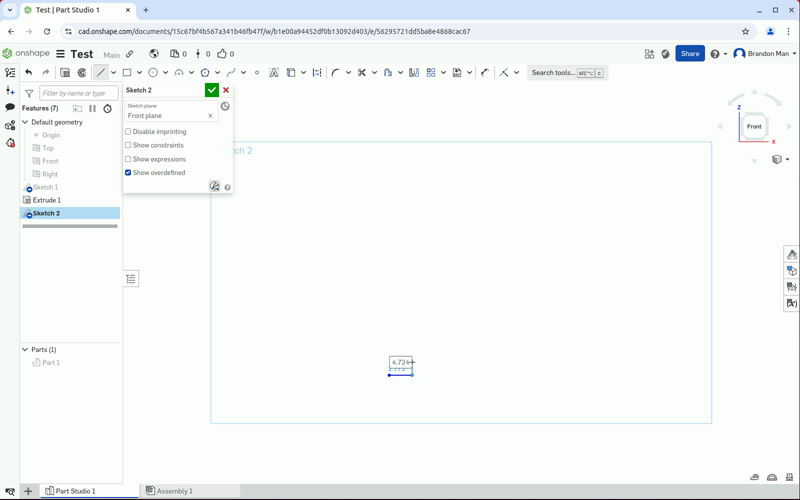
key_down(shift)
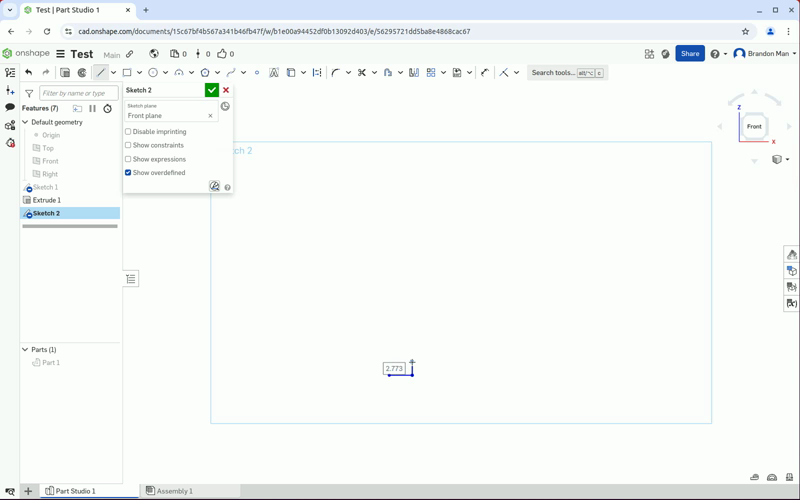
mouse_move(442, 361)
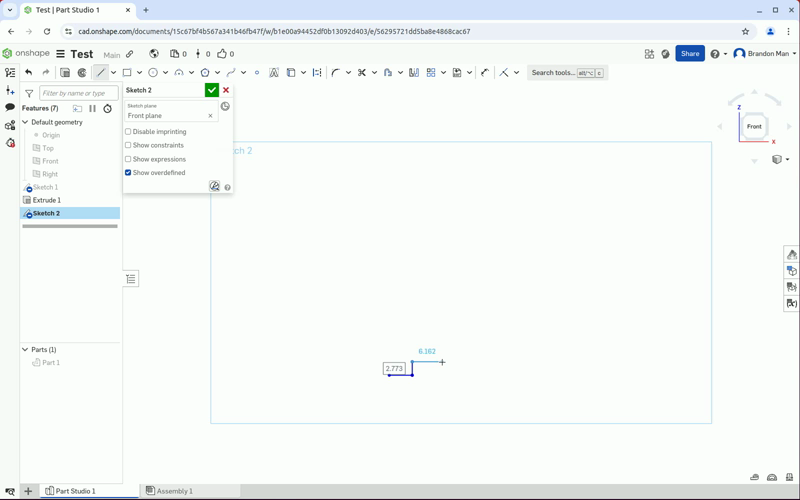
mouse_move(389, 361)
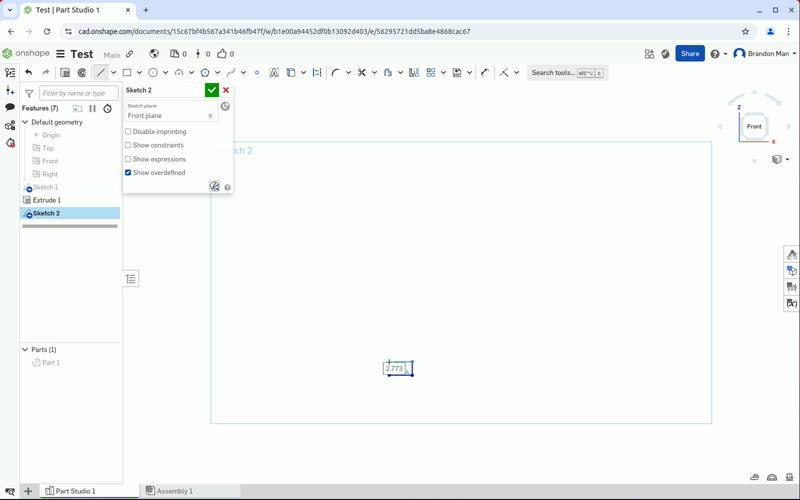
click(389, 361)
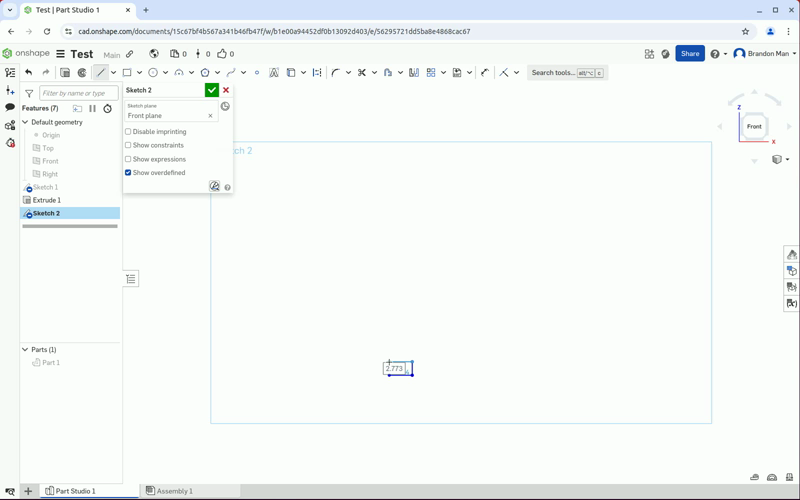
key_up(shift)
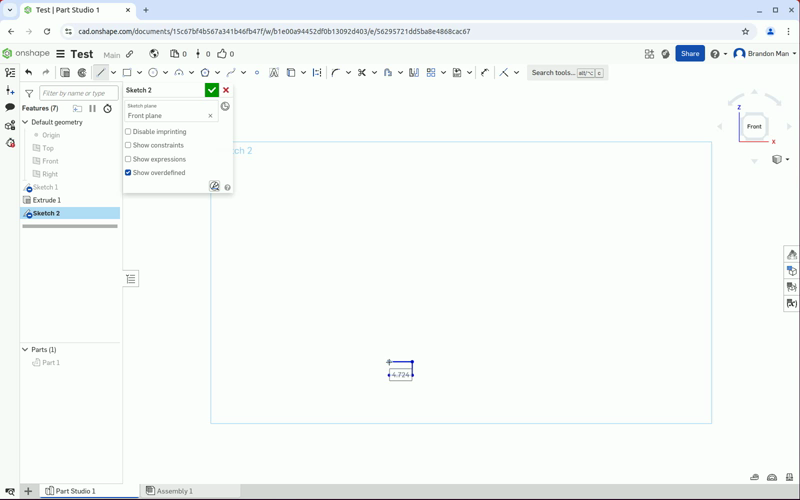
mouse_move(419, 361)
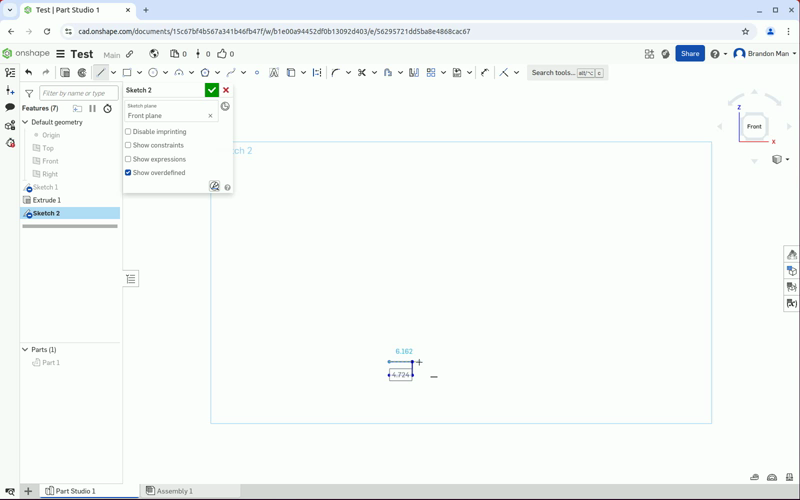
key_down(shift)
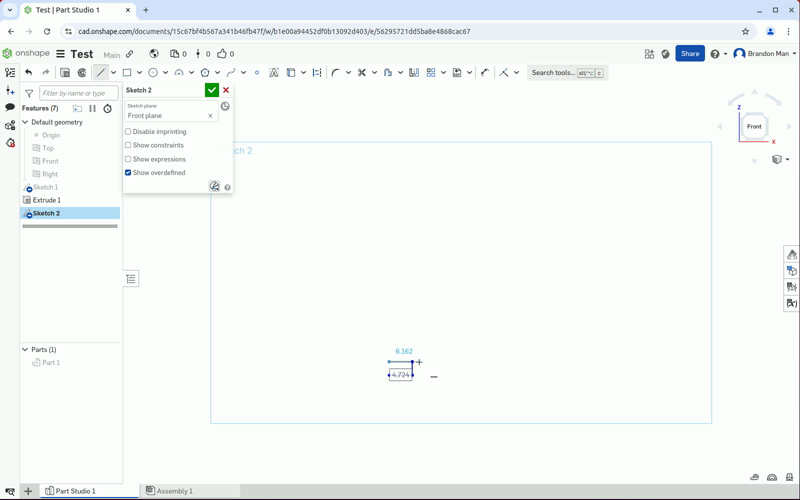
mouse_move(389, 375)
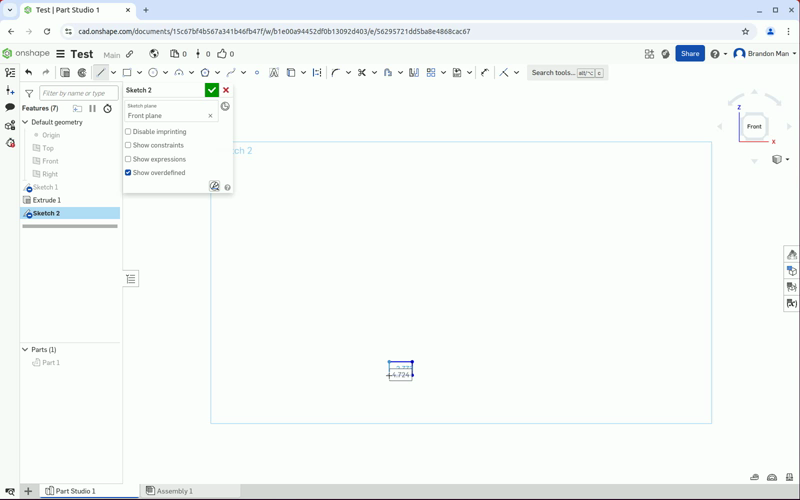
key_up(shift)
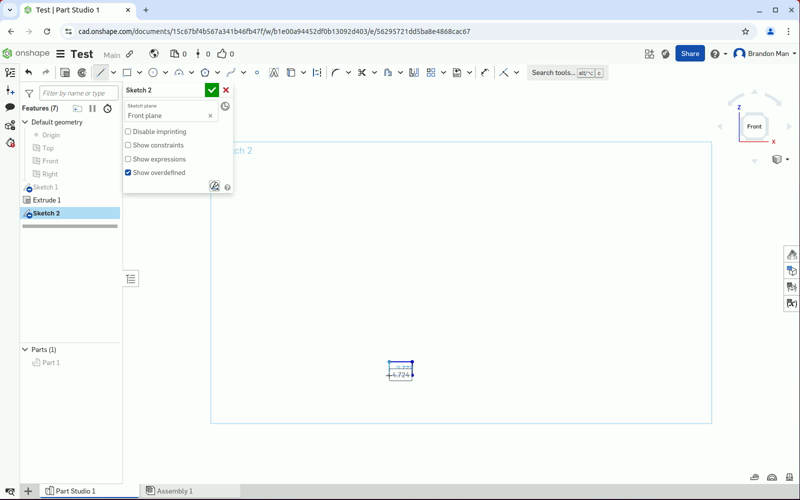
click(389, 375)
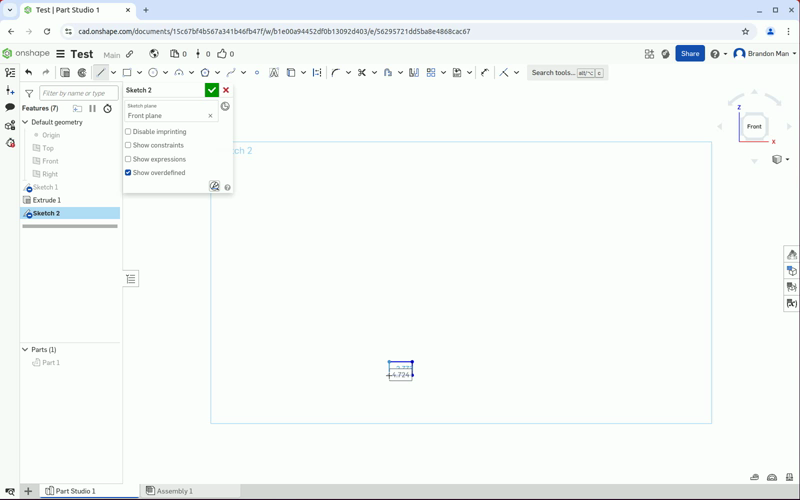
key(esc)
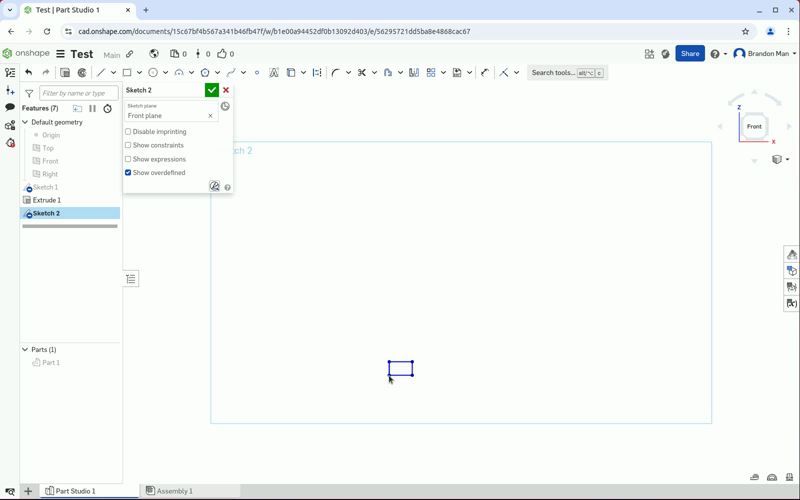
mouse_move(409, 366)
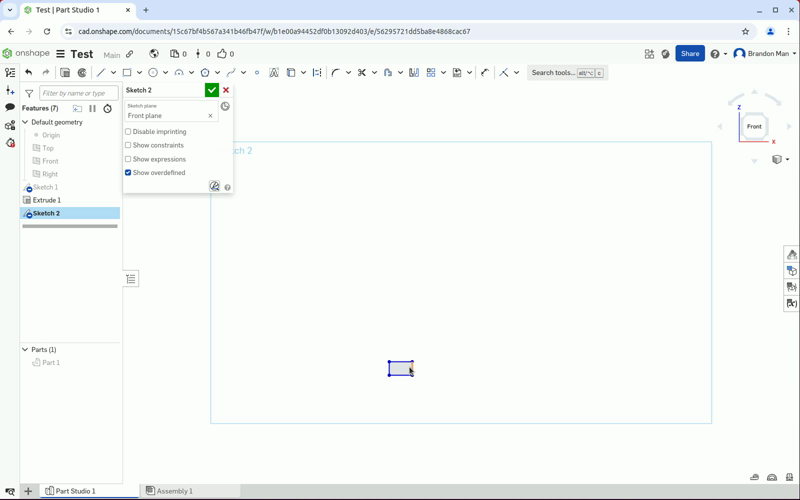
scroll(6)
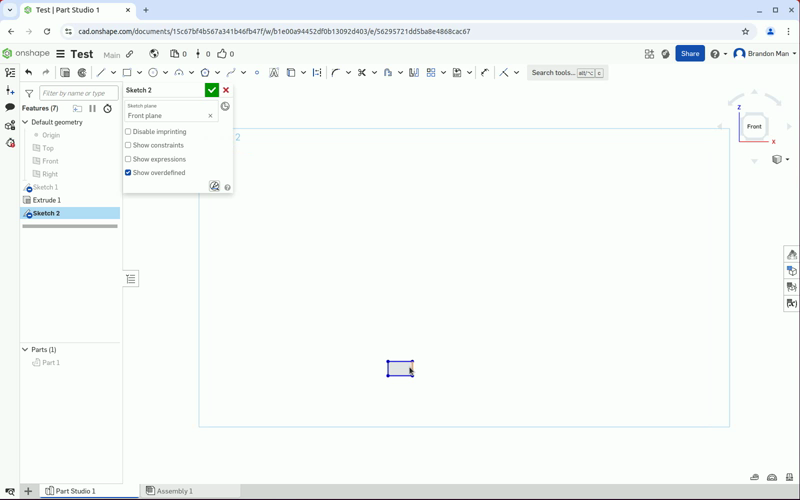
scroll(6)
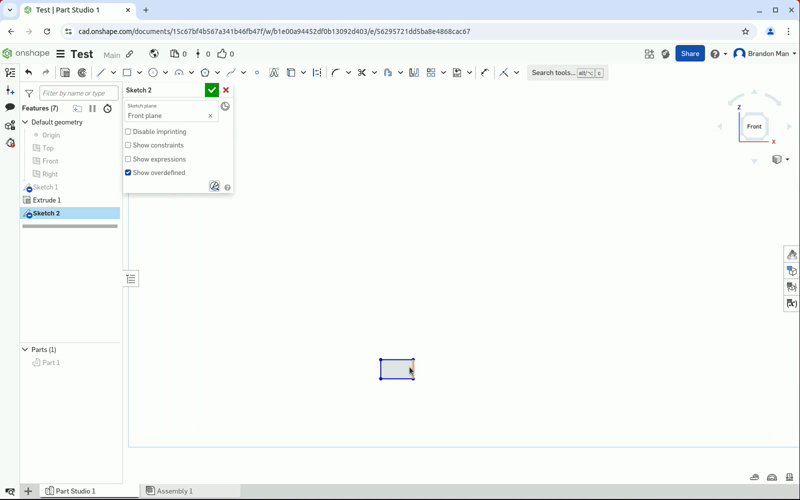
scroll(6)
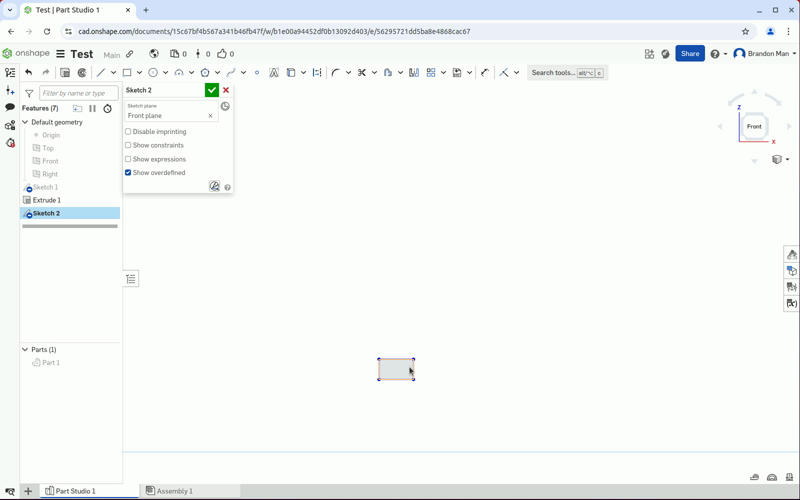
scroll(6)
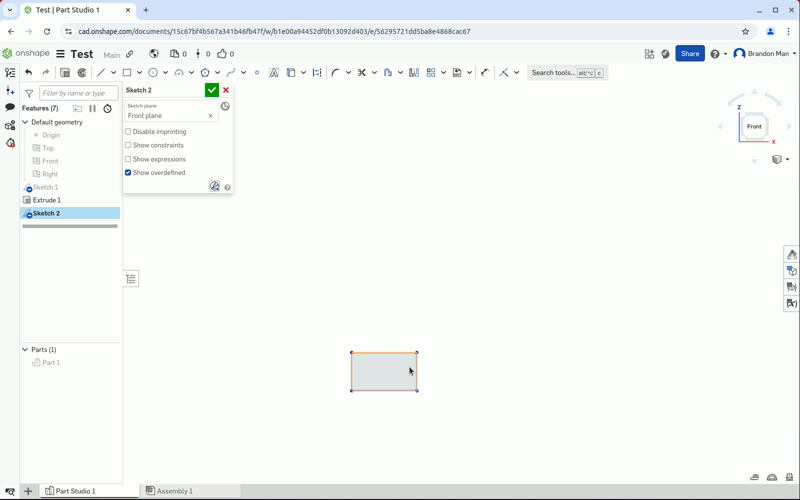
scroll(6)
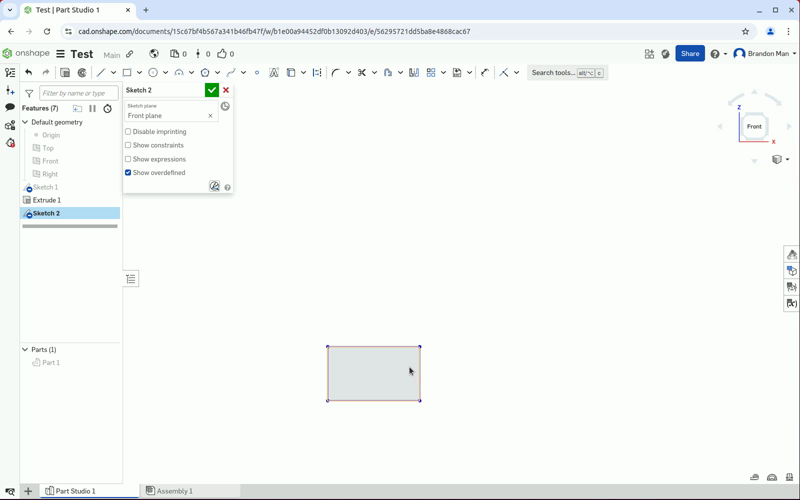
scroll(6)
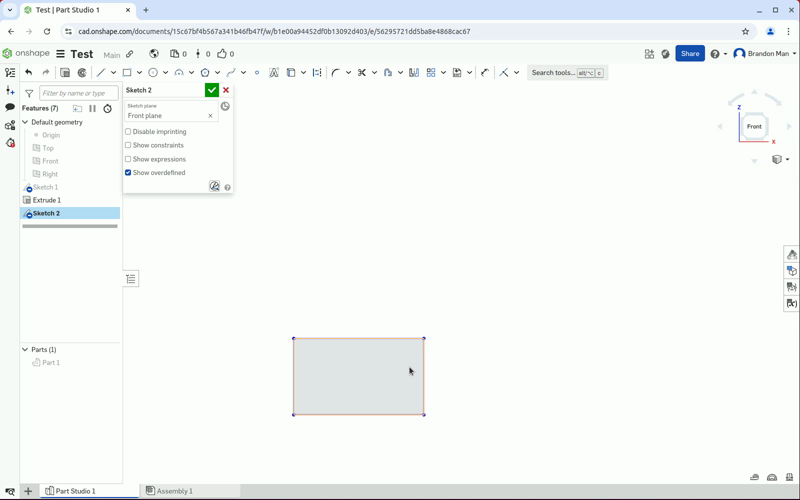
scroll(6)
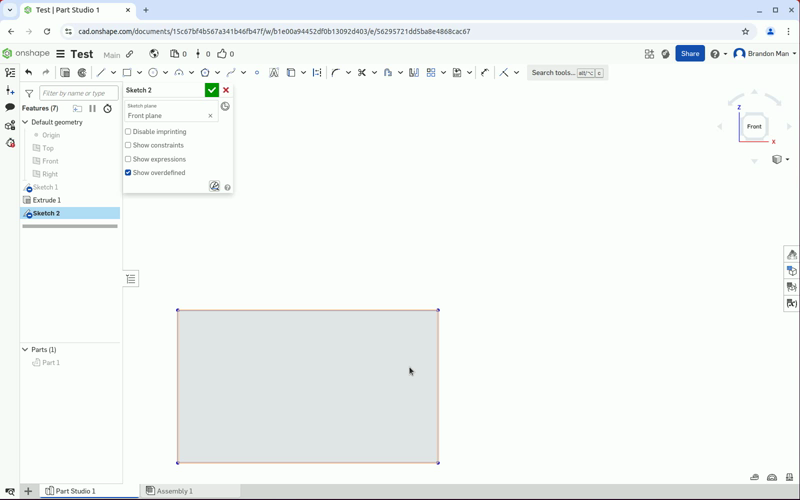
click(409, 366)
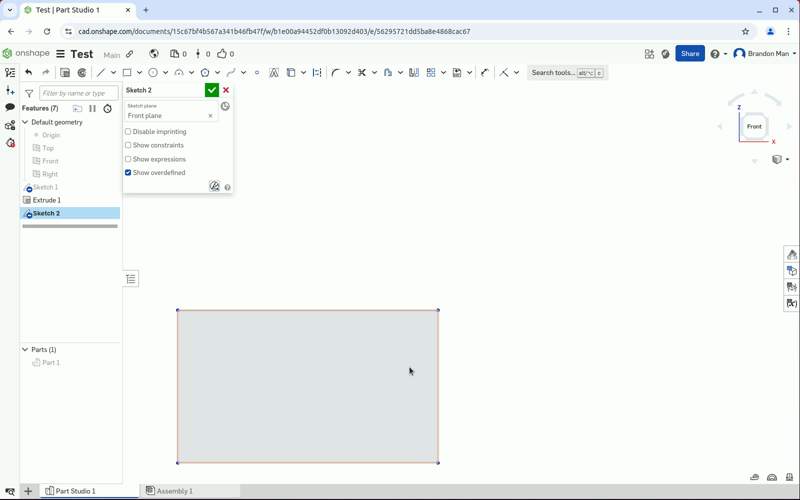
scroll(-6)
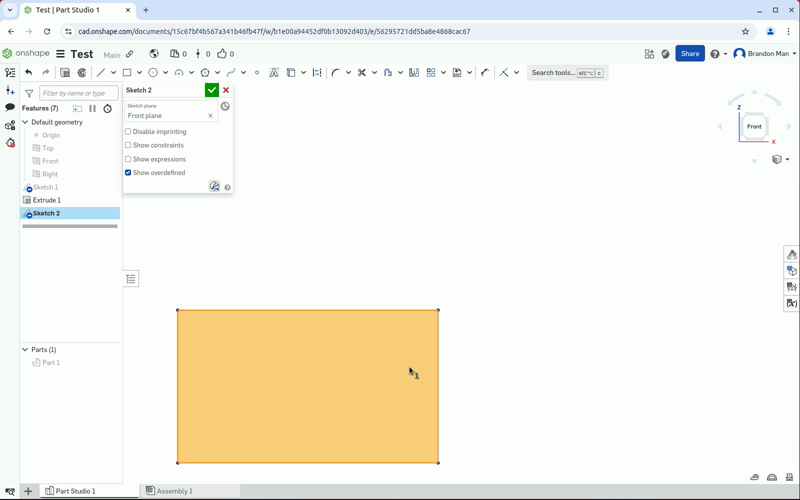
scroll(-6)
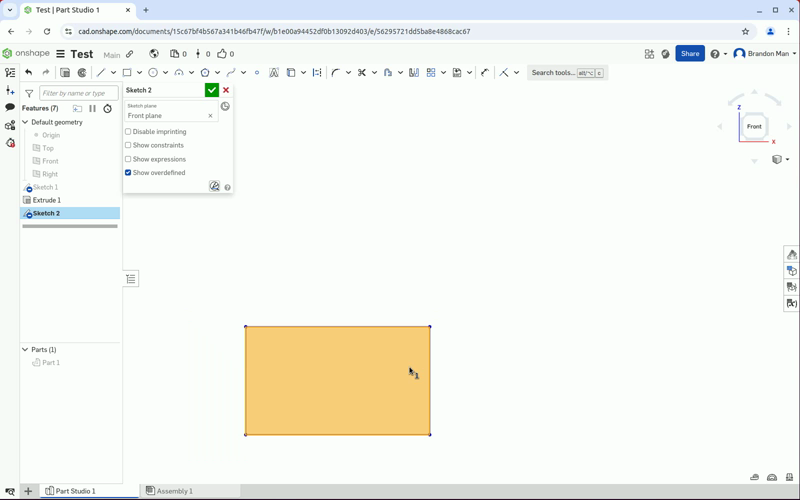
scroll(-6)
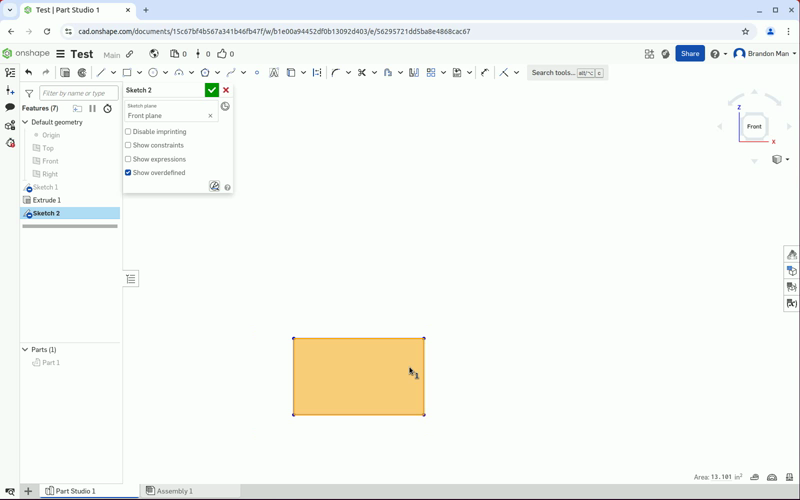
scroll(-6)
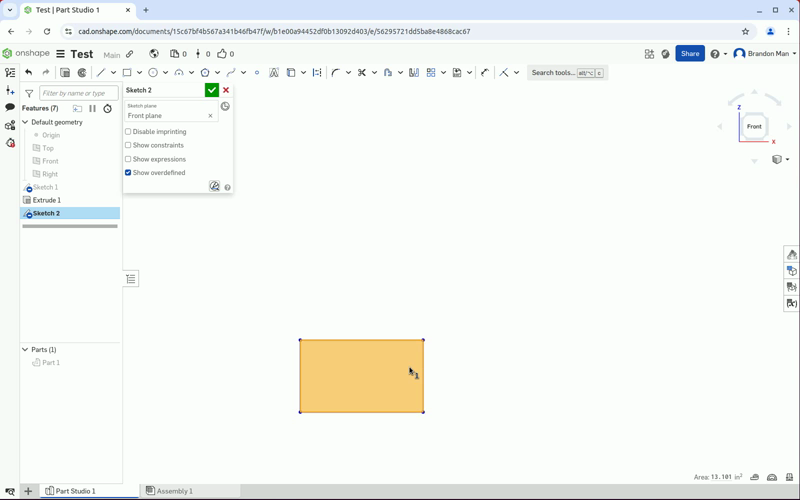
scroll(-6)
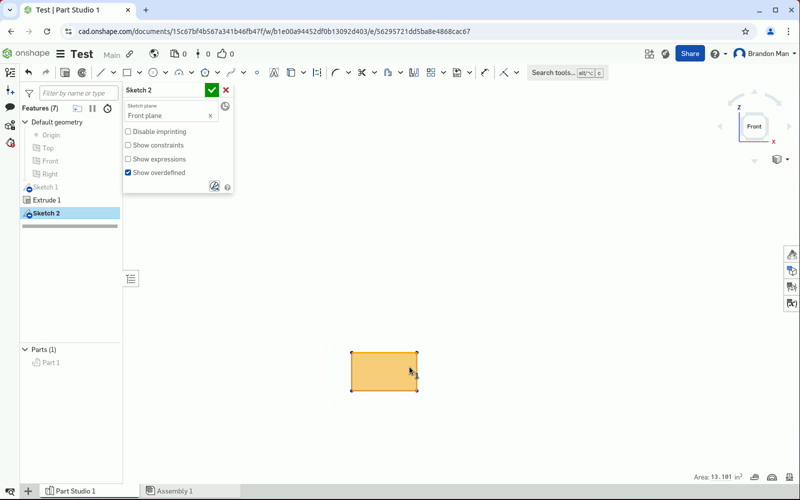
scroll(-6)
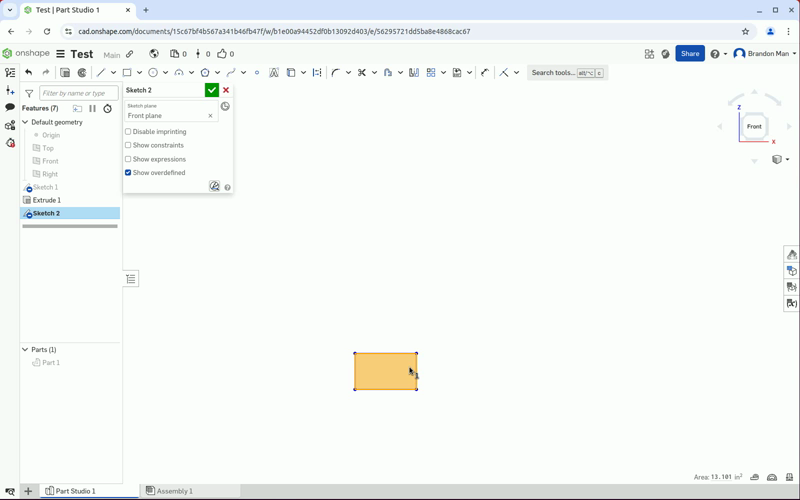
scroll(-6)
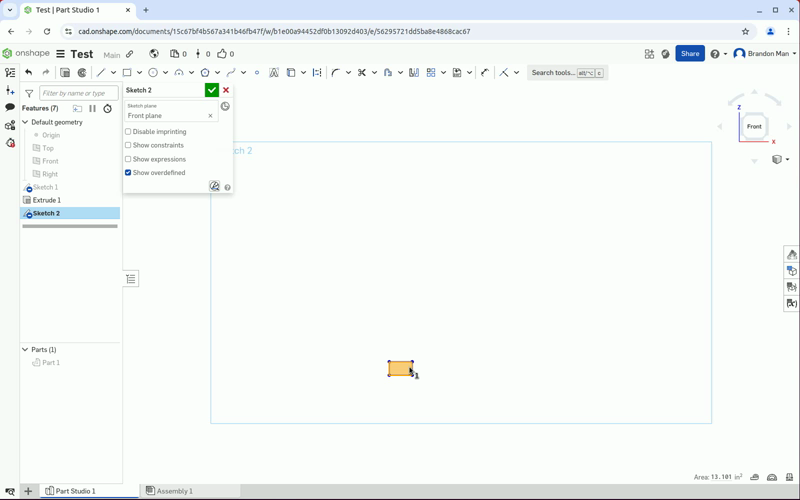
mouse_move(73, 352)
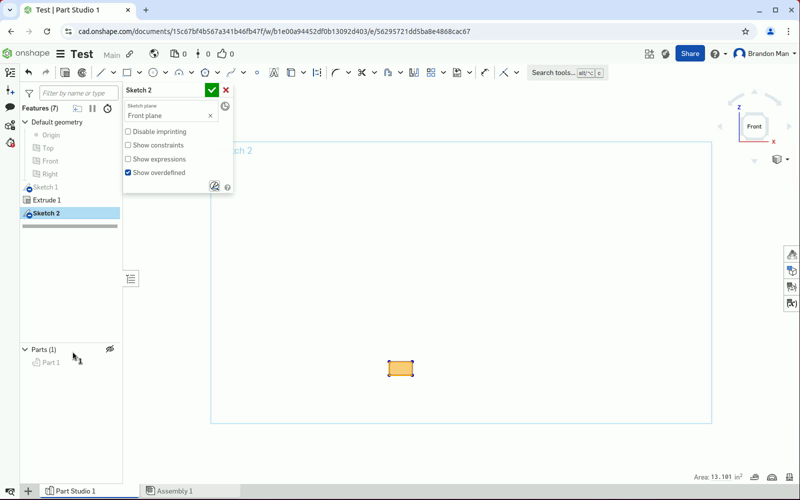
key(shift+y)
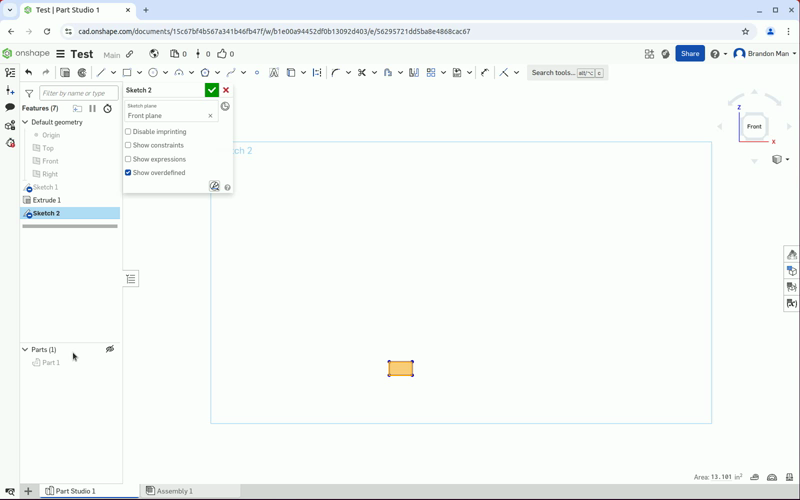
key(shift+e)
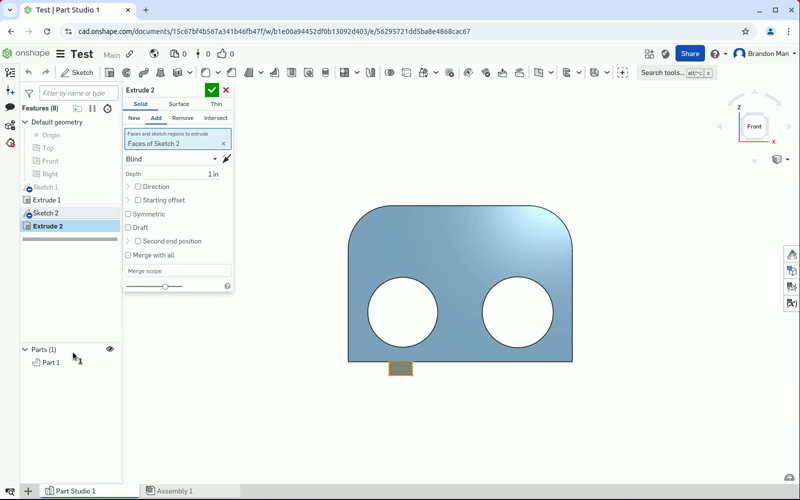
mouse_move(143, 106)
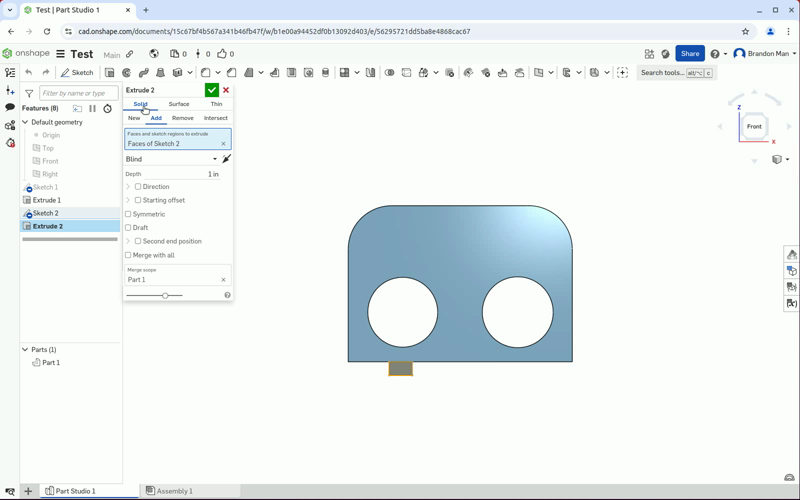
click(143, 106)
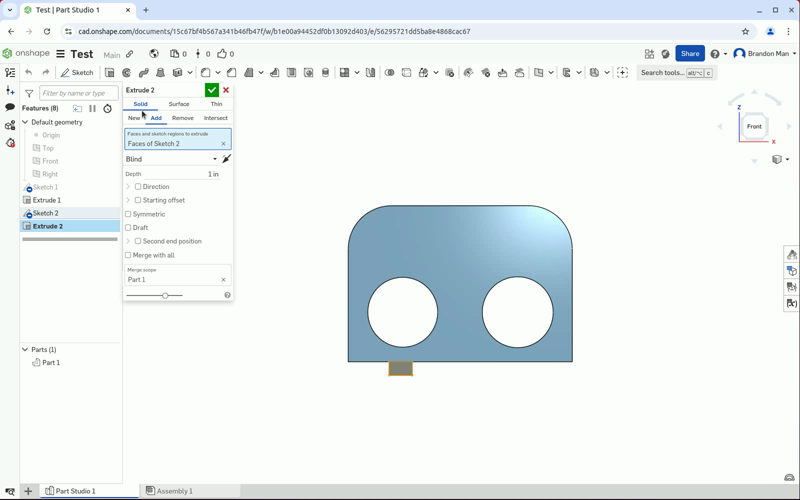
mouse_move(137, 120)
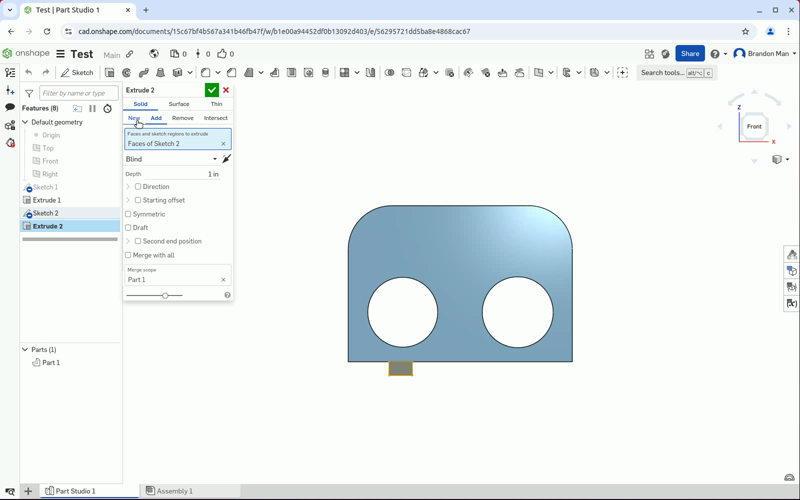
click(137, 120)
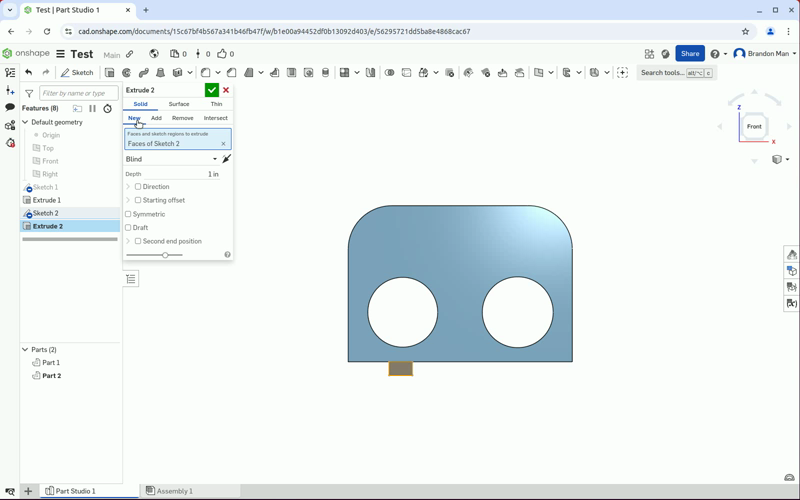
key(tab, 4)
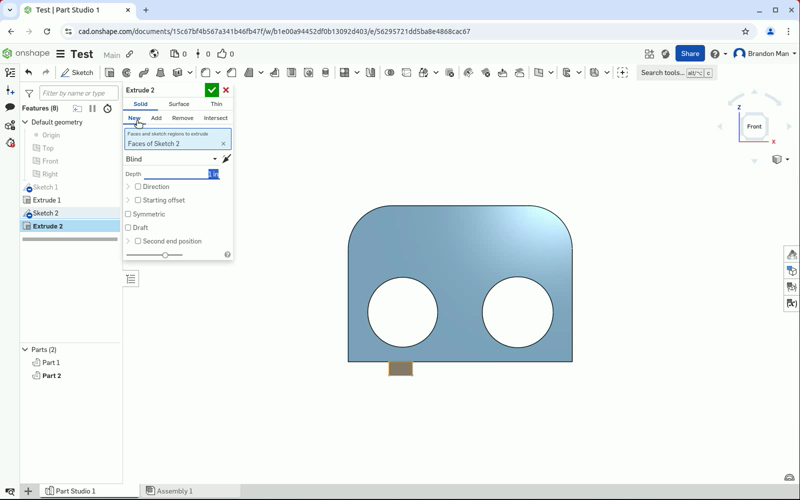
text(2.889)
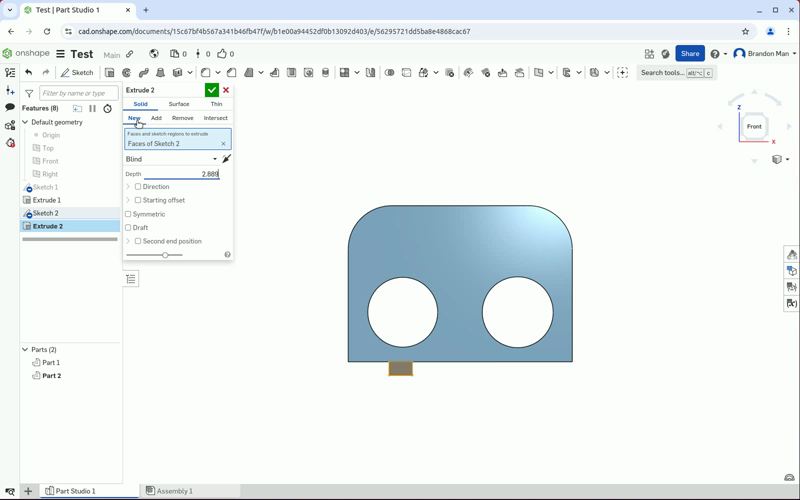
key(enter)
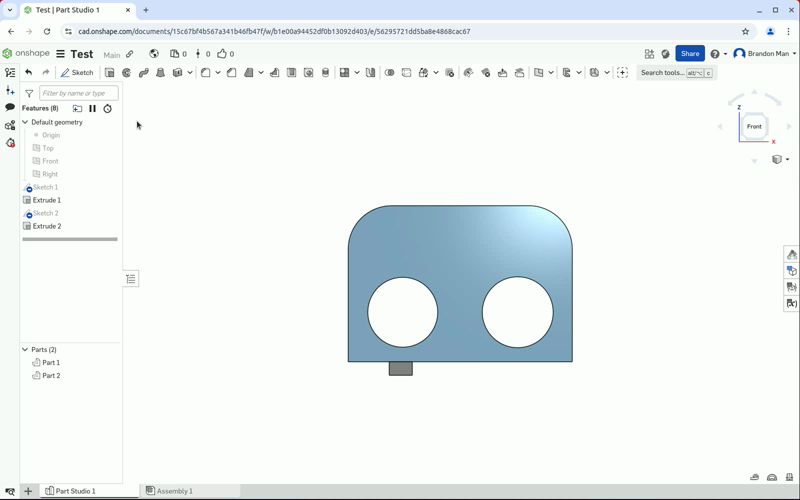
key(shift+h)
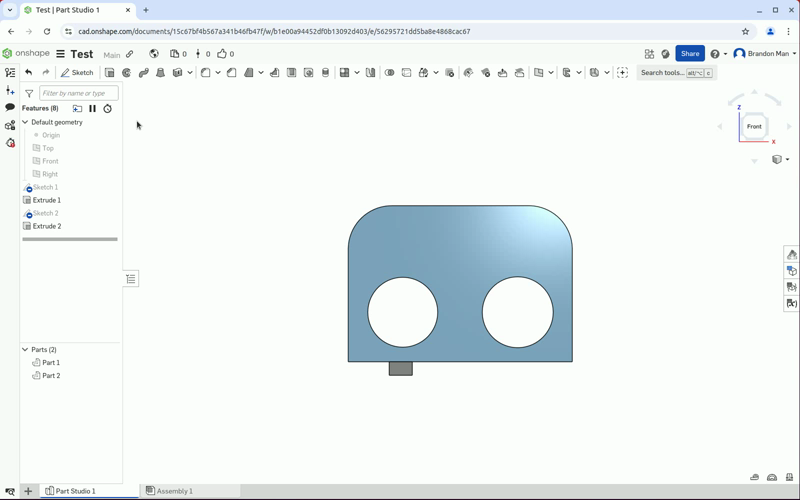
key(shift+h)
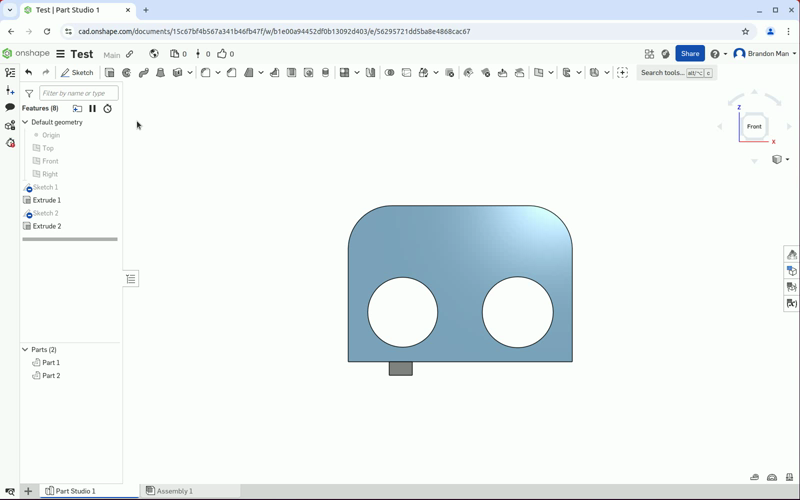
mouse_move(73, 189)
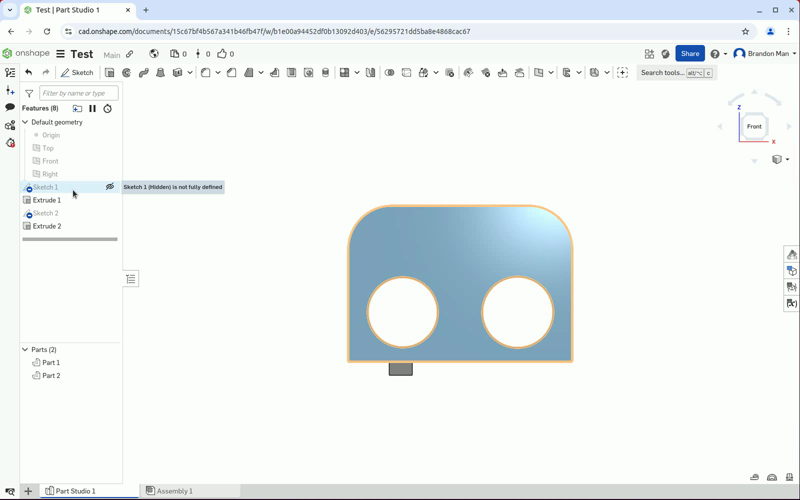
click(73, 189)
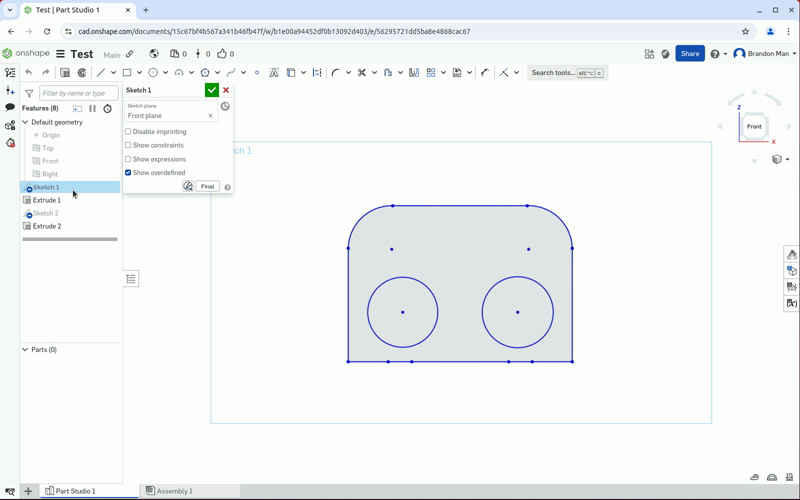
mouse_move(229, 92)
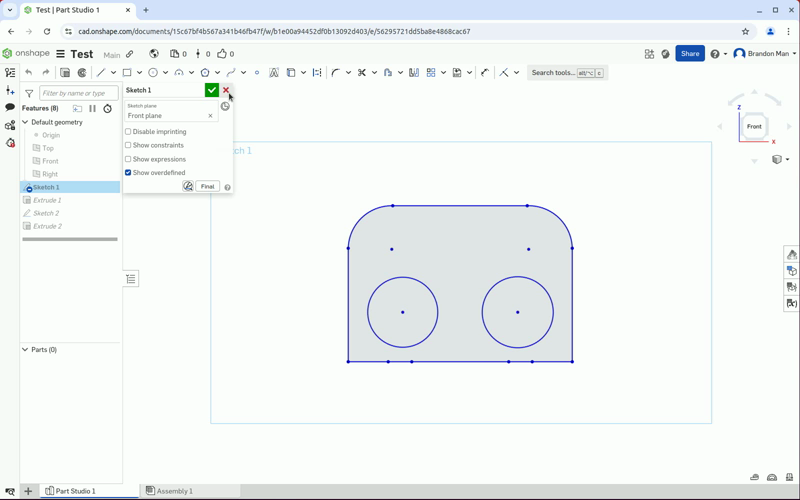
click(229, 92)
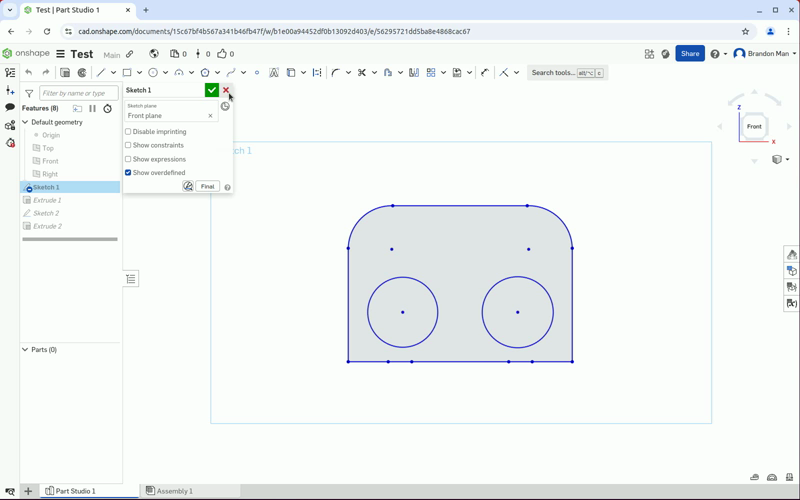
key(shift+s)
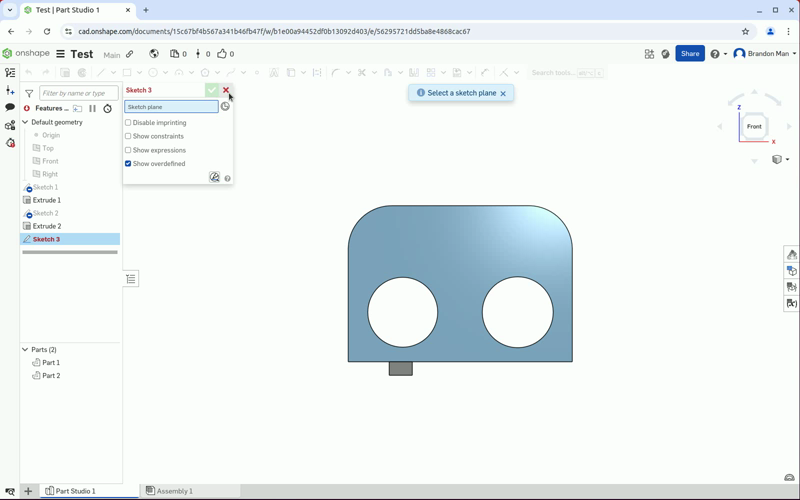
mouse_move(73, 163)
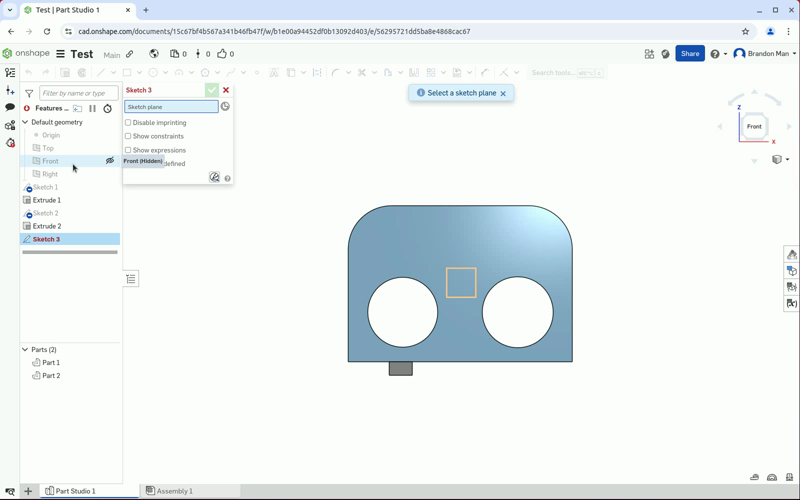
click(73, 163)
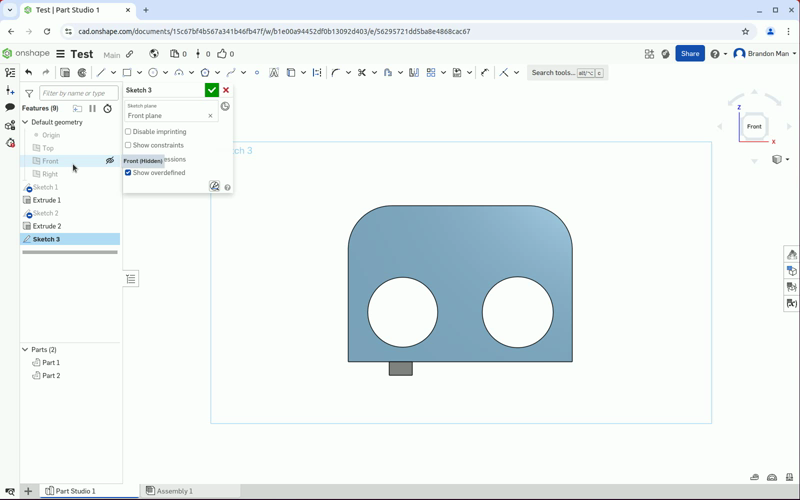
mouse_move(73, 352)
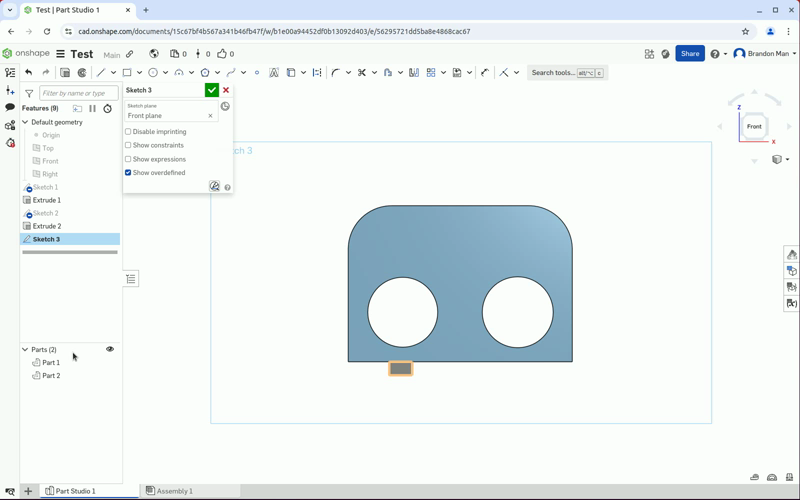
key(y)
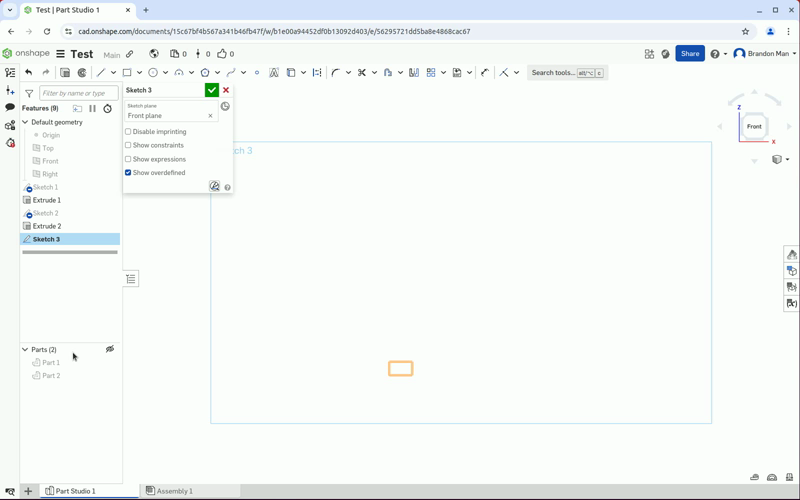
key(l)
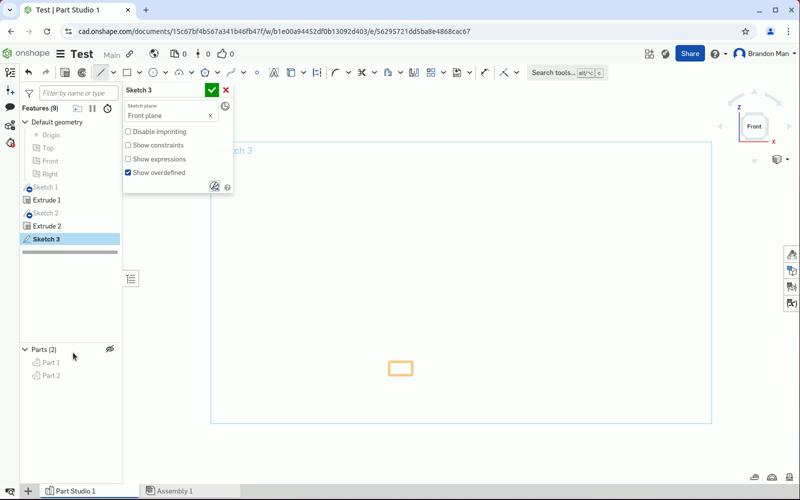
key_down(shift)
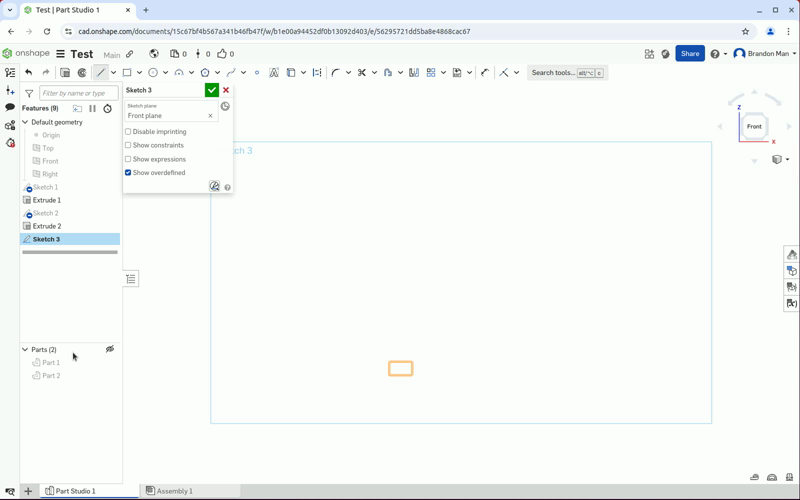
mouse_move(510, 375)
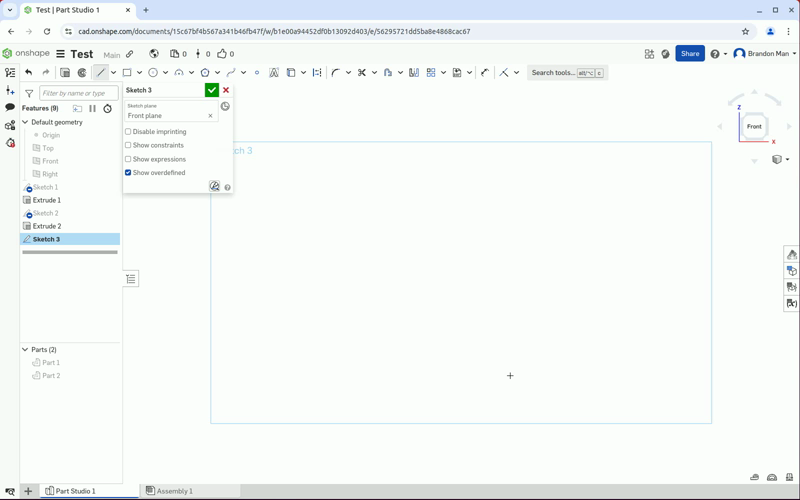
click(510, 375)
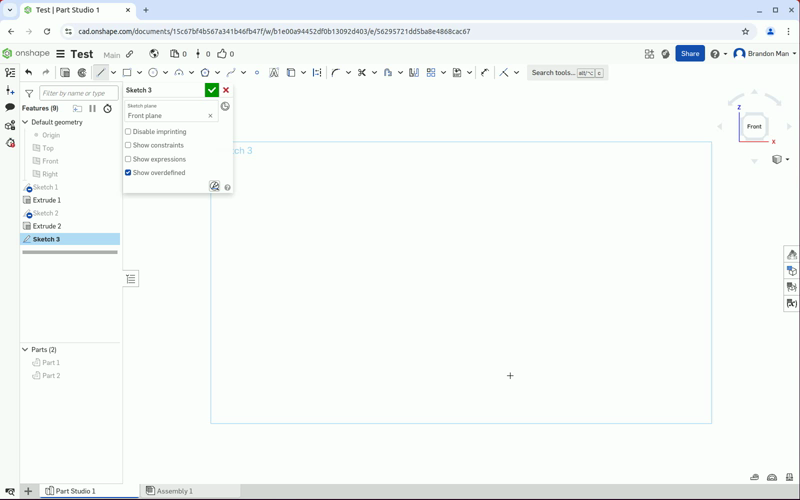
key_up(shift)
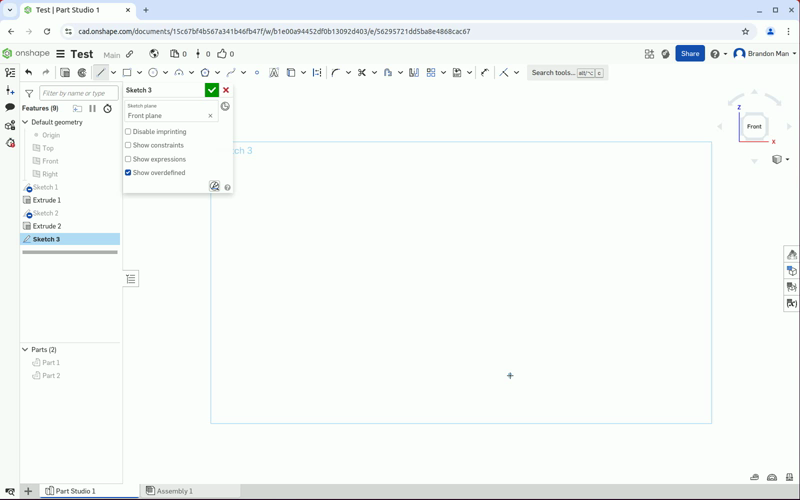
key_down(shift)
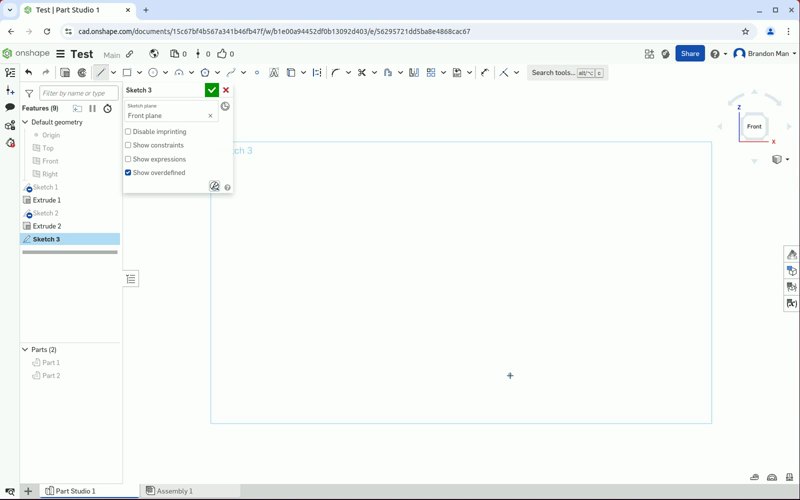
mouse_move(540, 375)
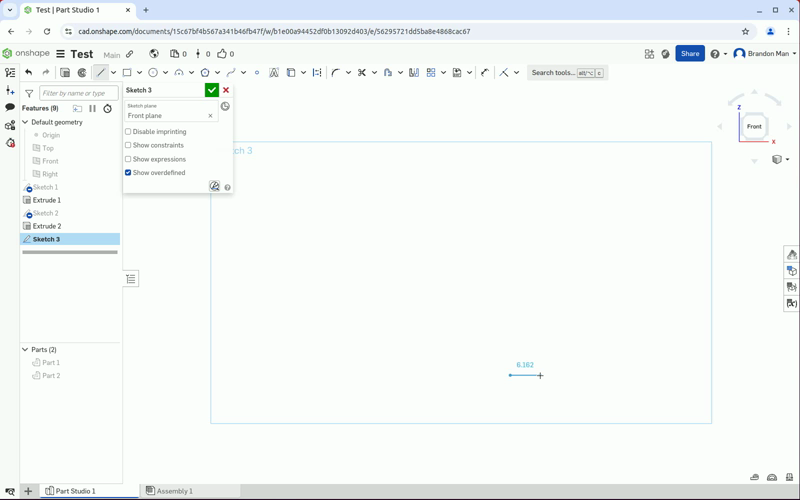
mouse_move(533, 375)
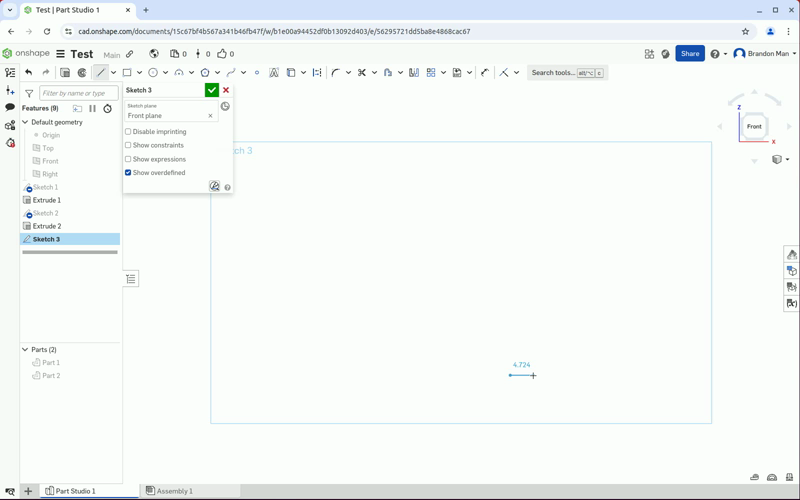
click(533, 375)
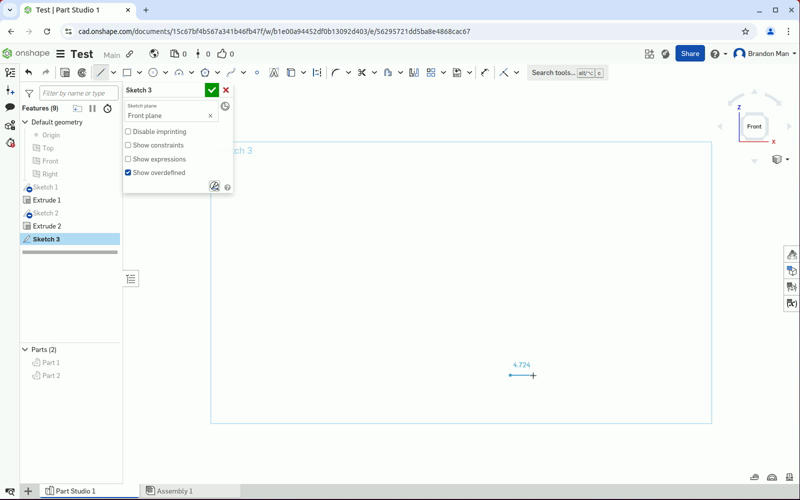
key_up(shift)
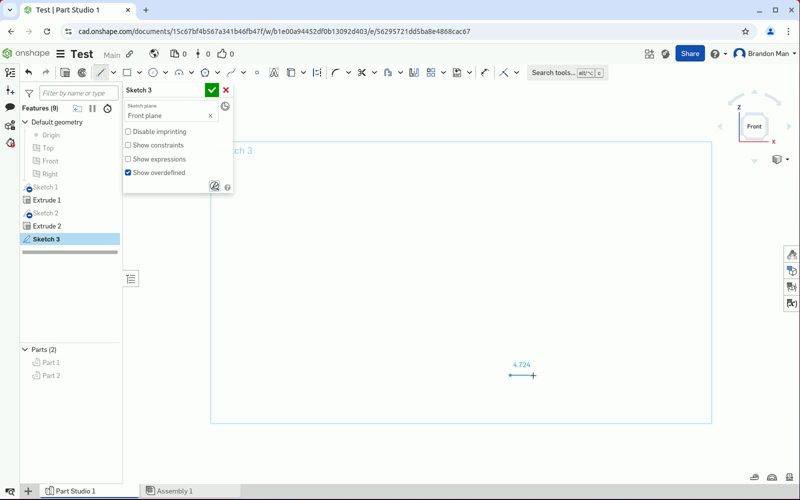
key_down(shift)
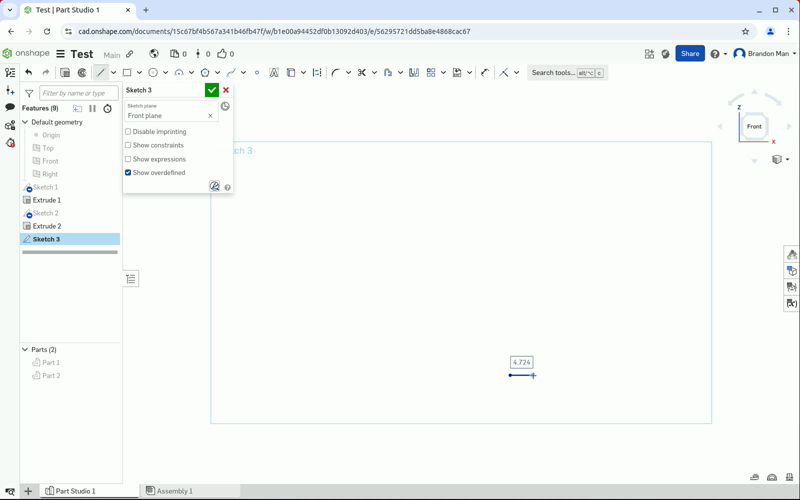
mouse_move(563, 375)
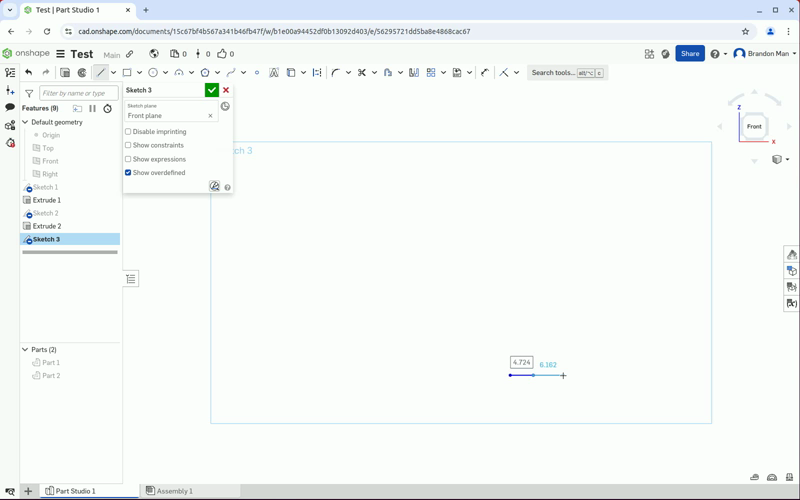
mouse_move(533, 361)
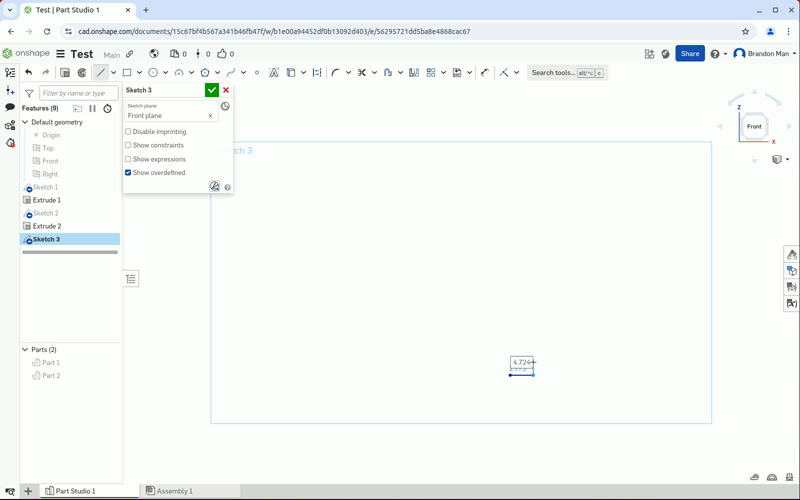
click(533, 361)
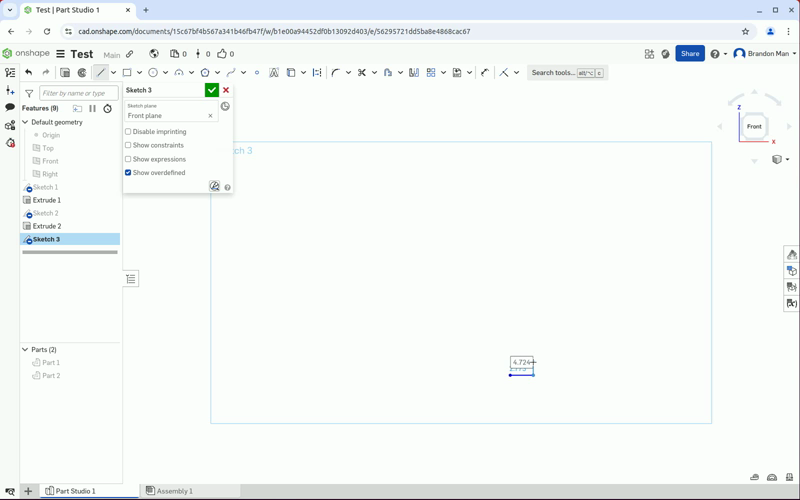
key_up(shift)
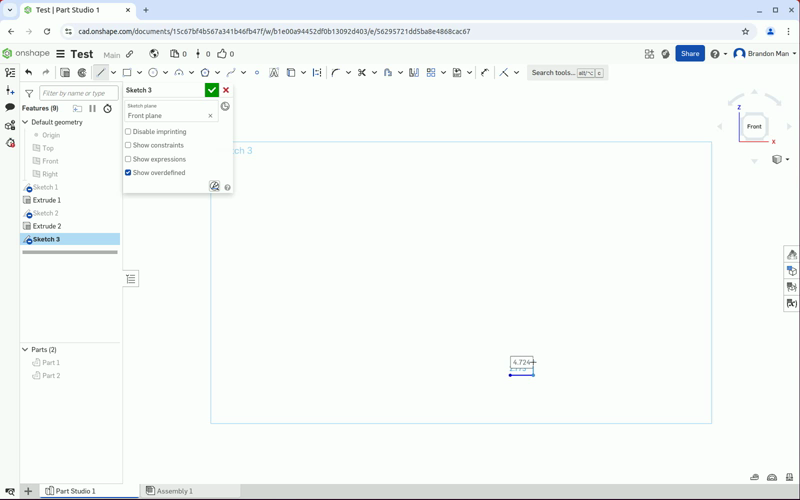
key_down(shift)
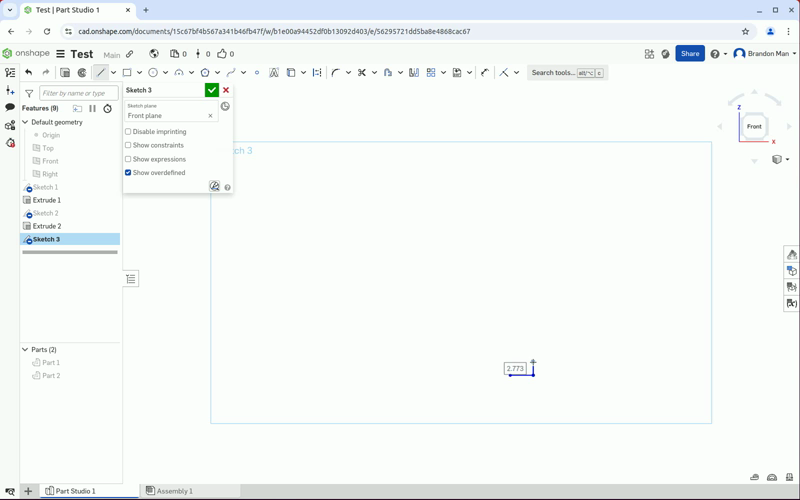
mouse_move(563, 361)
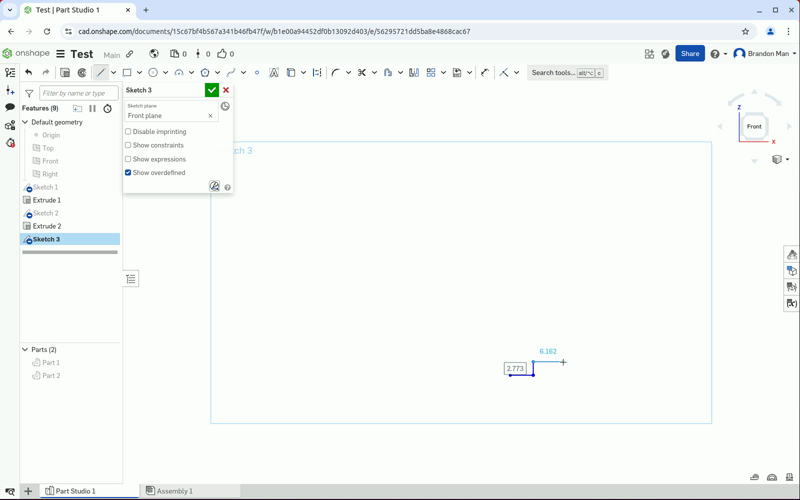
mouse_move(510, 361)
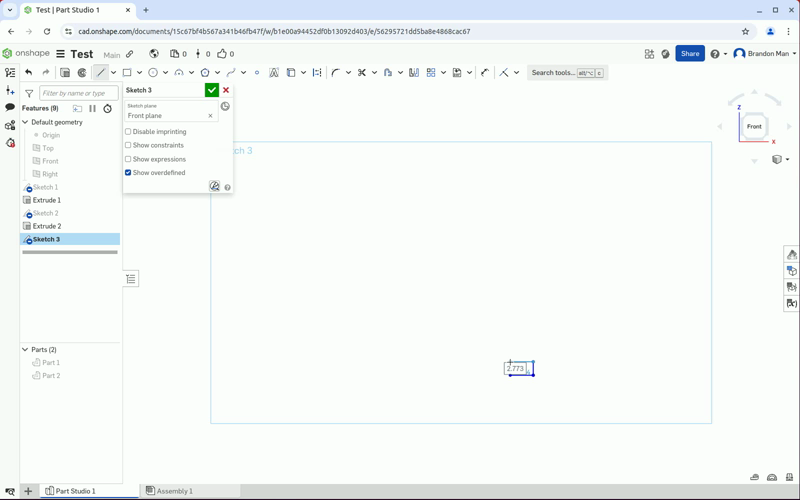
click(510, 361)
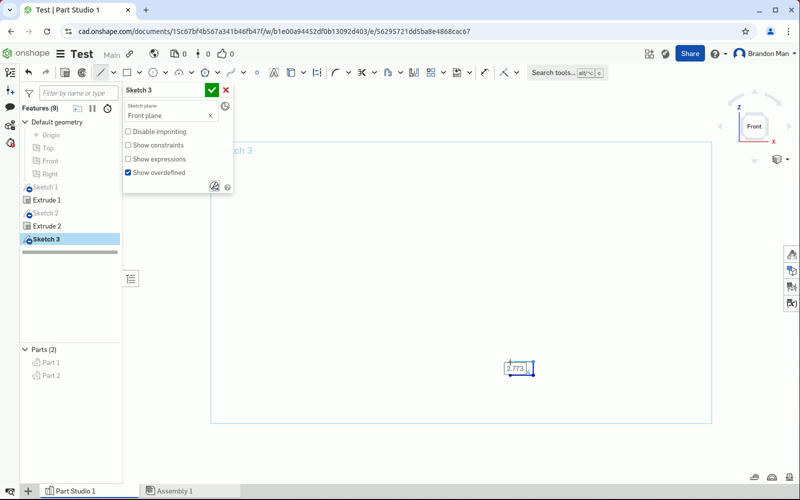
key_up(shift)
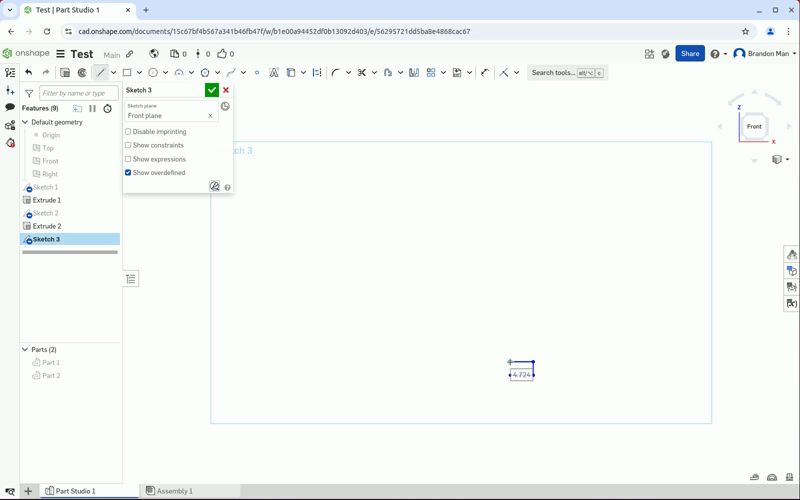
mouse_move(540, 361)
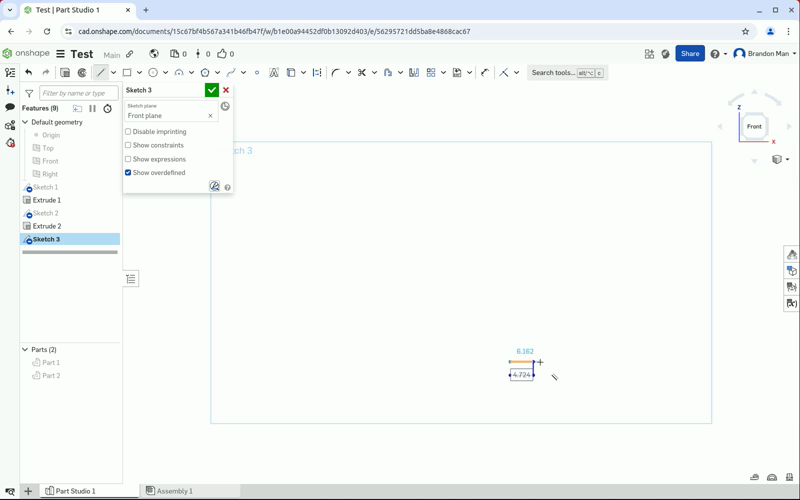
key_down(shift)
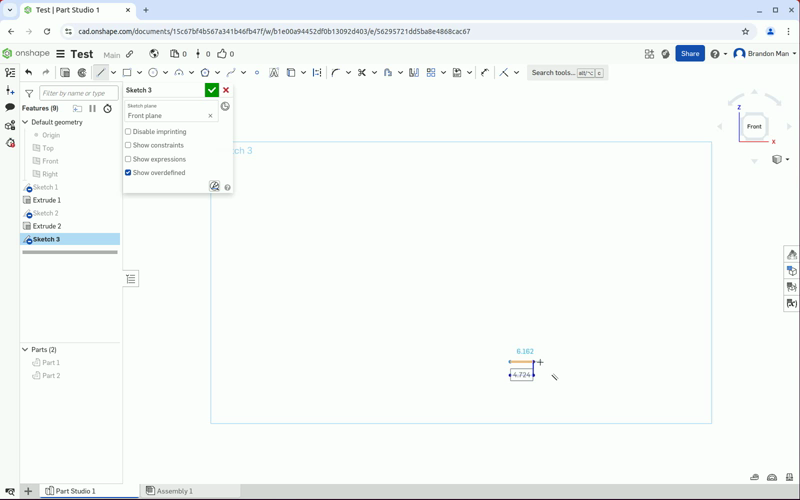
mouse_move(510, 375)
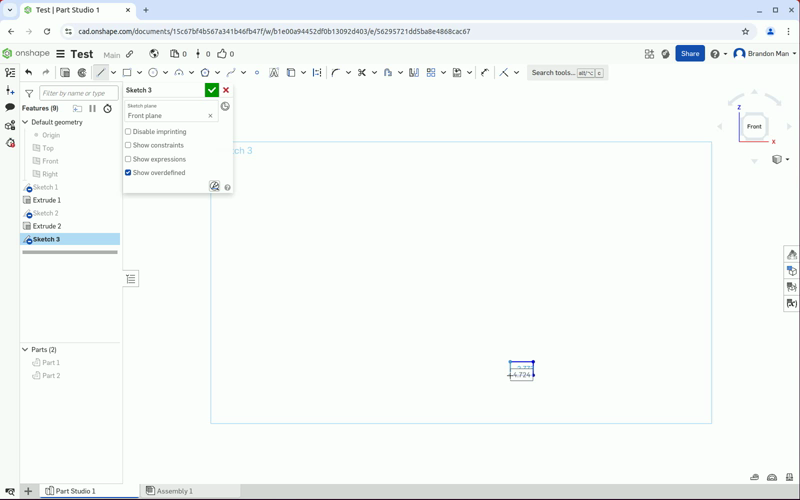
key_up(shift)
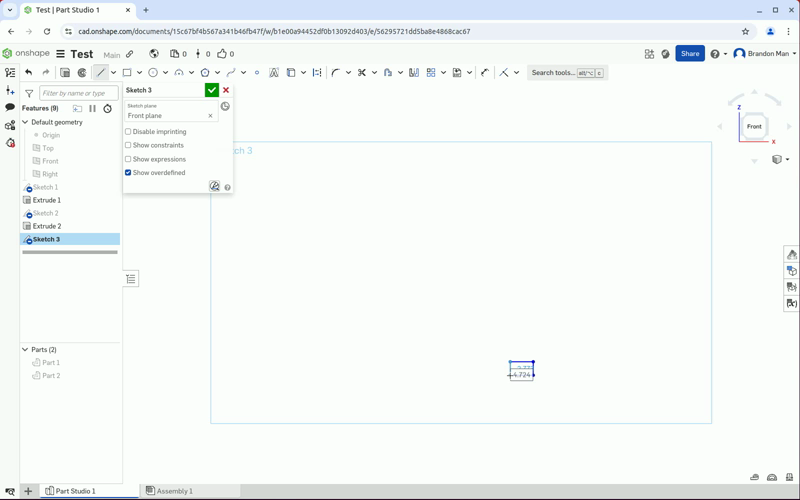
click(510, 375)
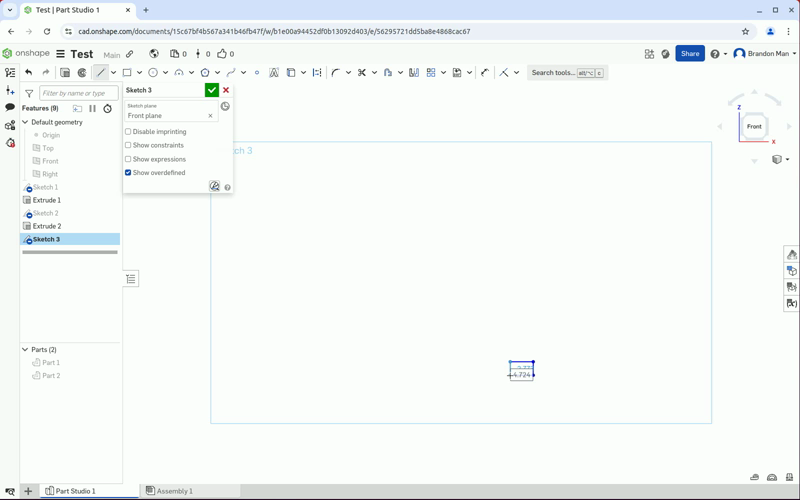
key(esc)
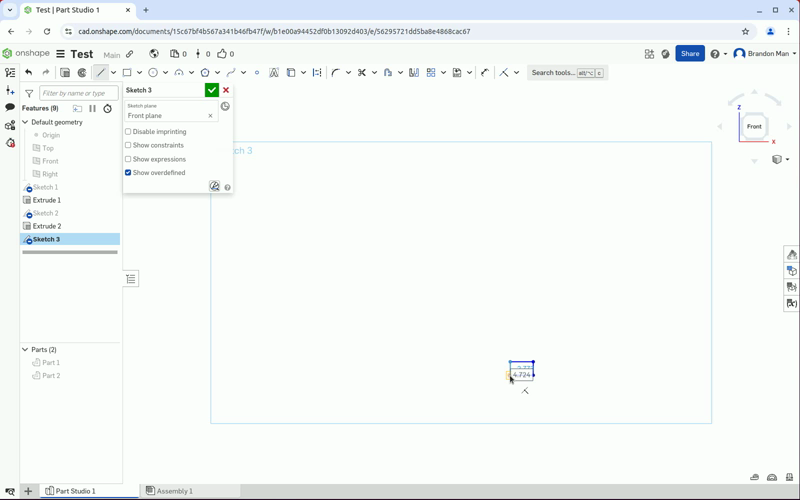
mouse_move(532, 368)
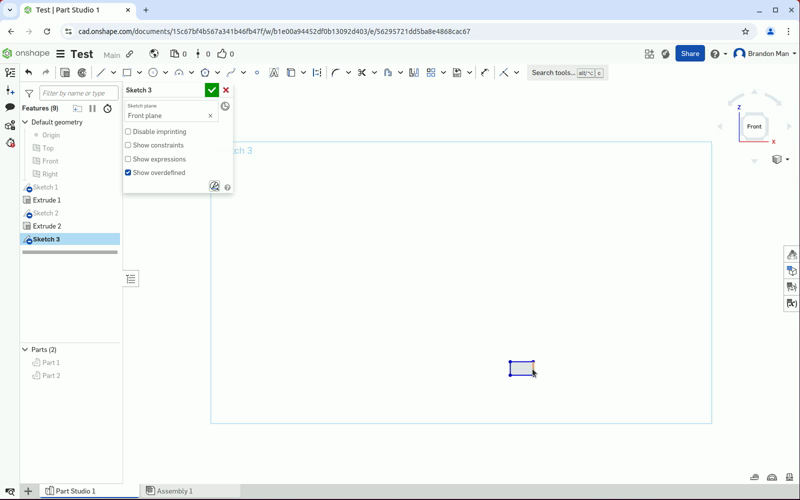
scroll(6)
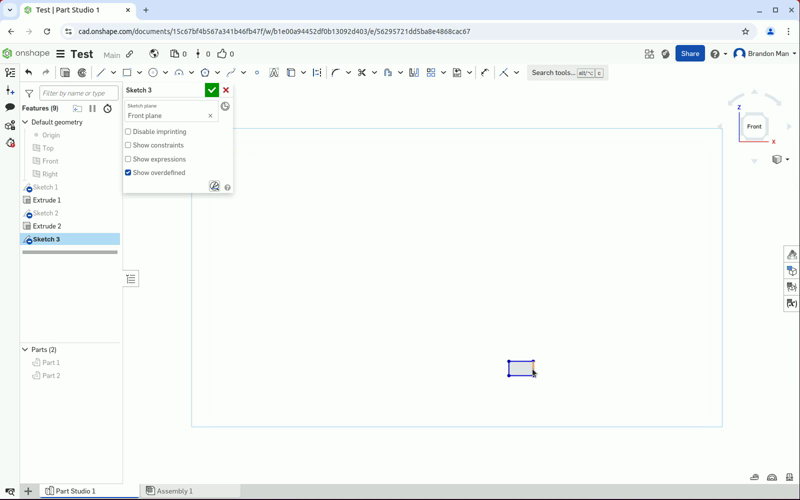
scroll(6)
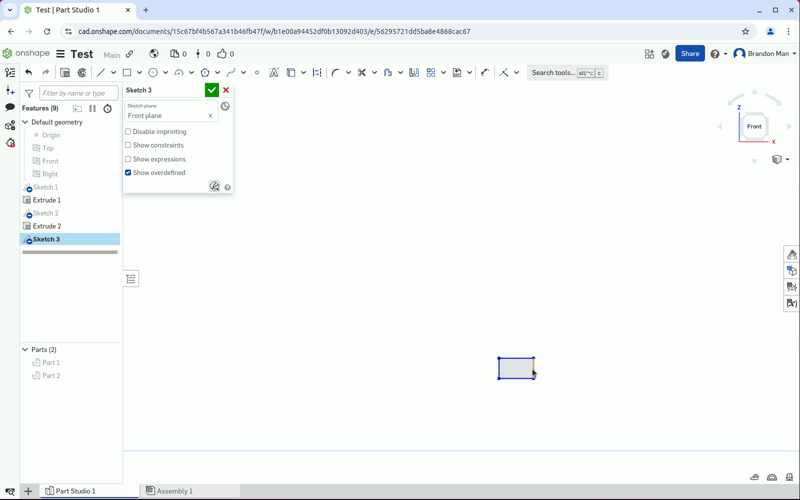
scroll(6)
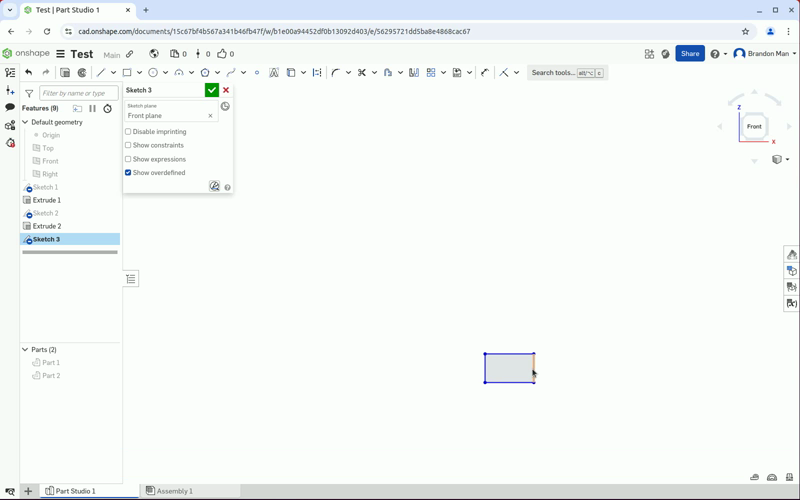
scroll(6)
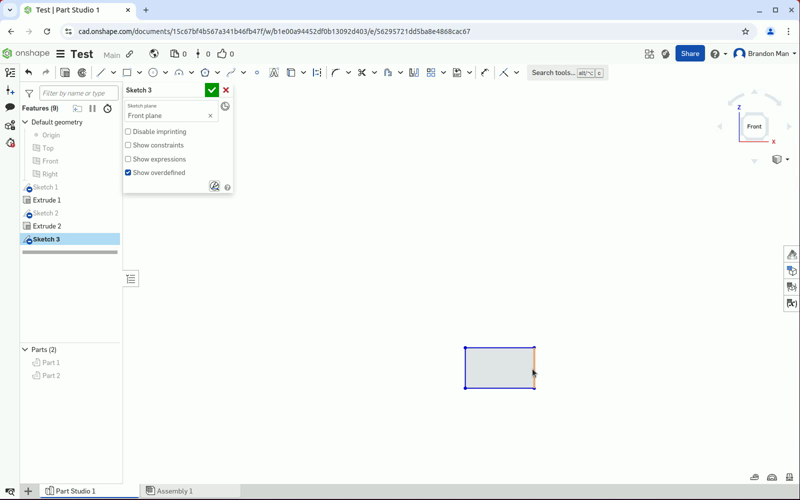
scroll(6)
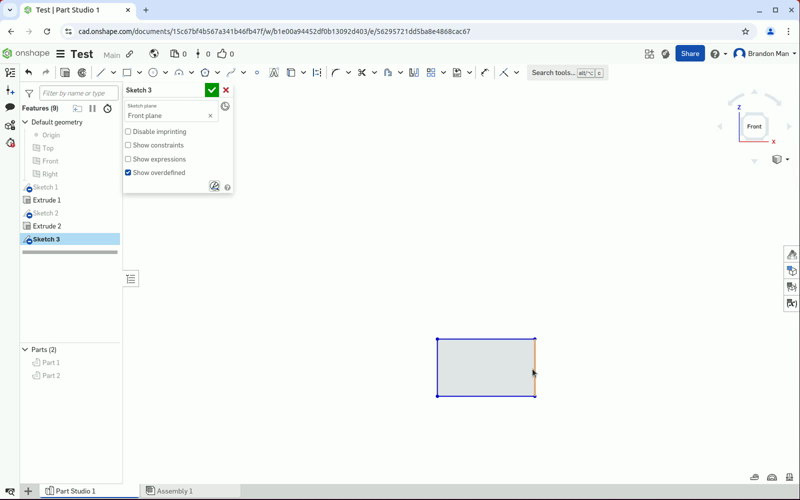
scroll(6)
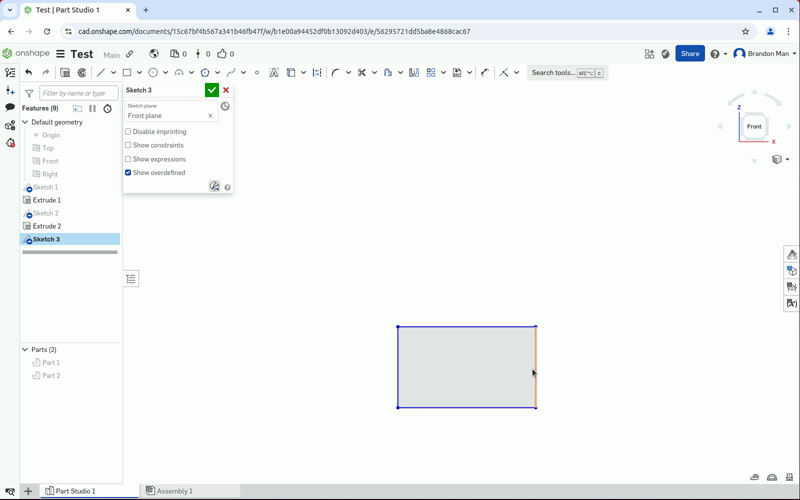
scroll(6)
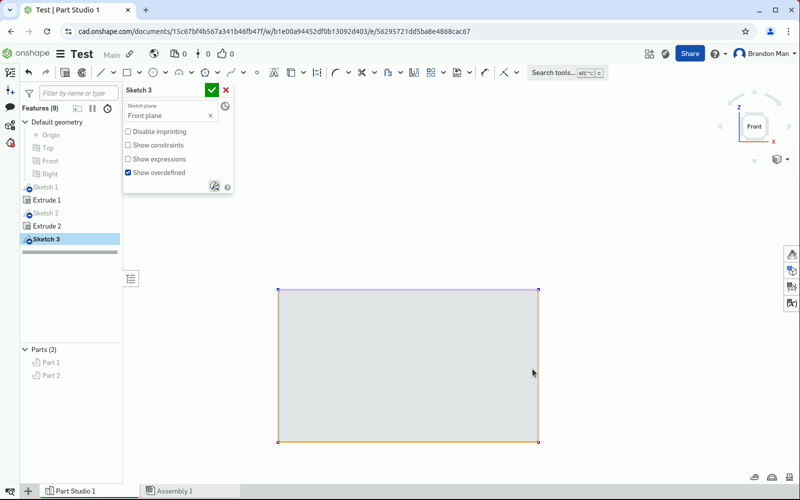
click(532, 368)
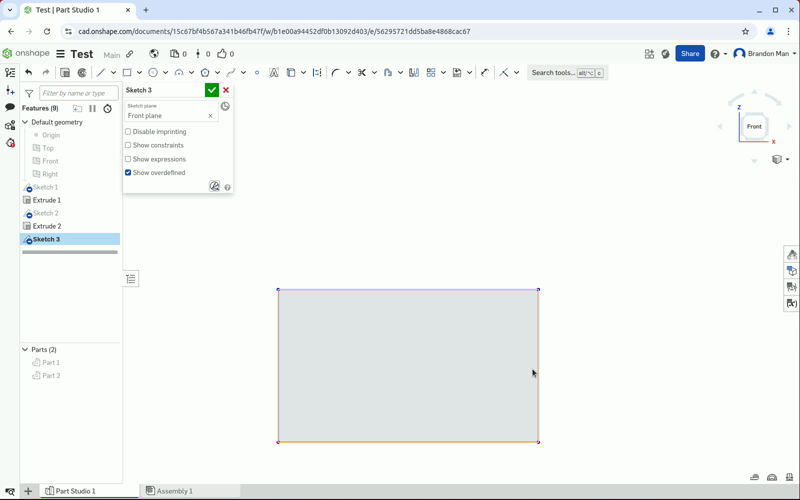
scroll(-6)
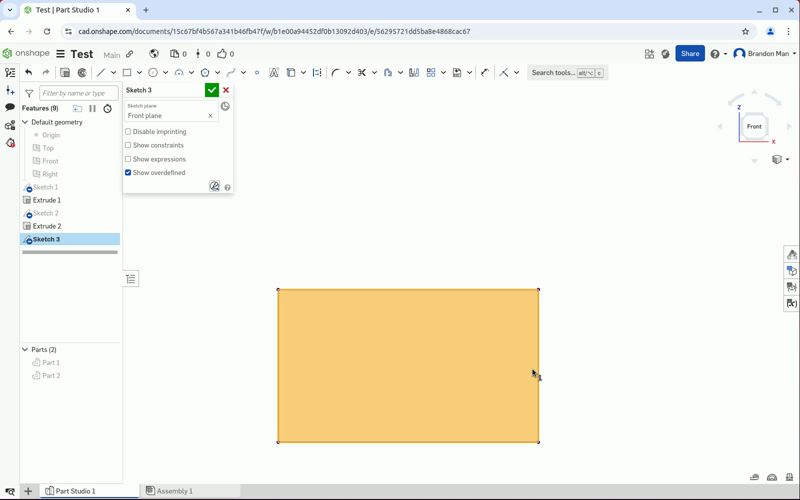
scroll(-6)
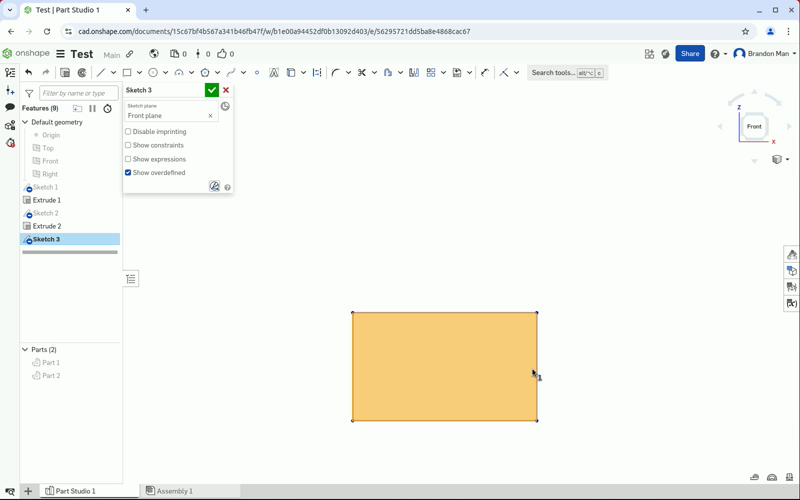
scroll(-6)
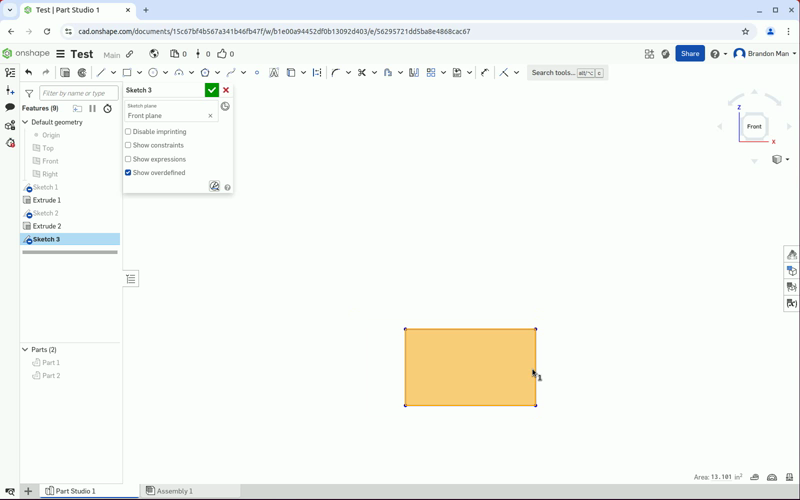
scroll(-6)
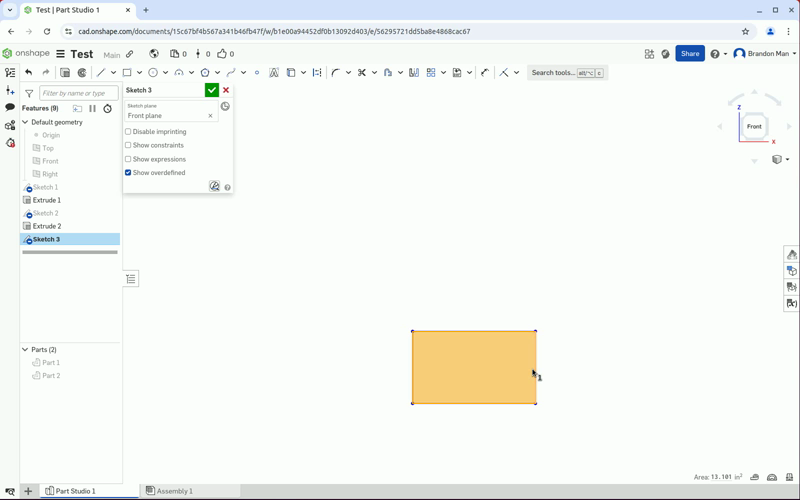
scroll(-6)
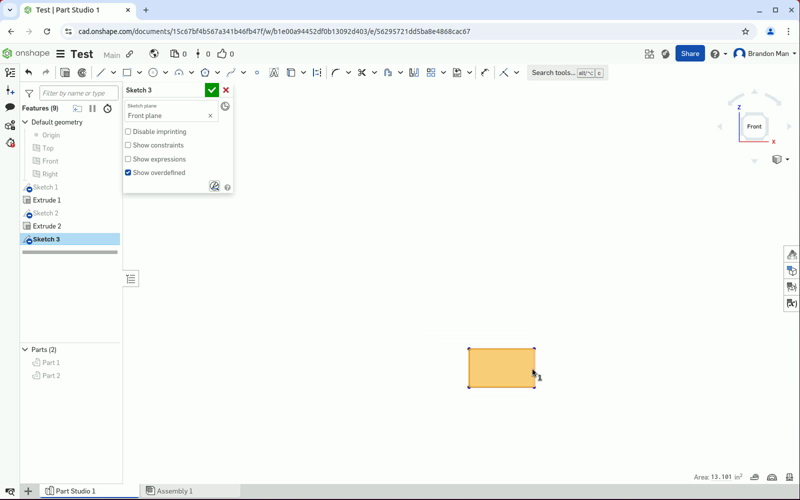
scroll(-6)
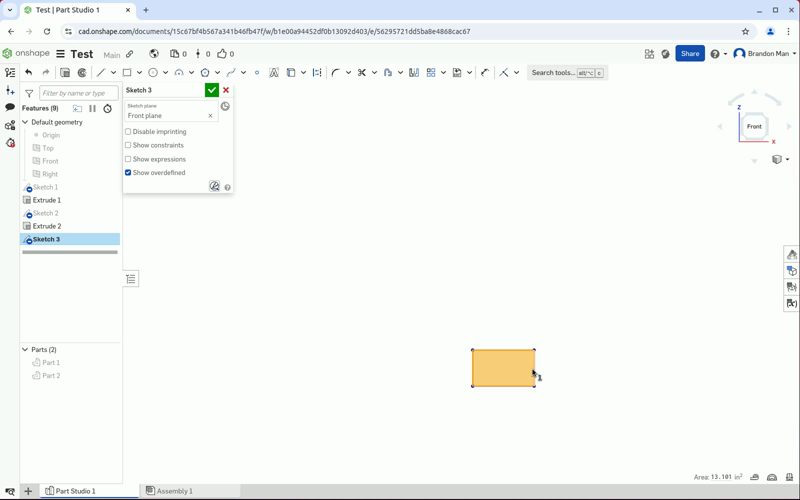
scroll(-6)
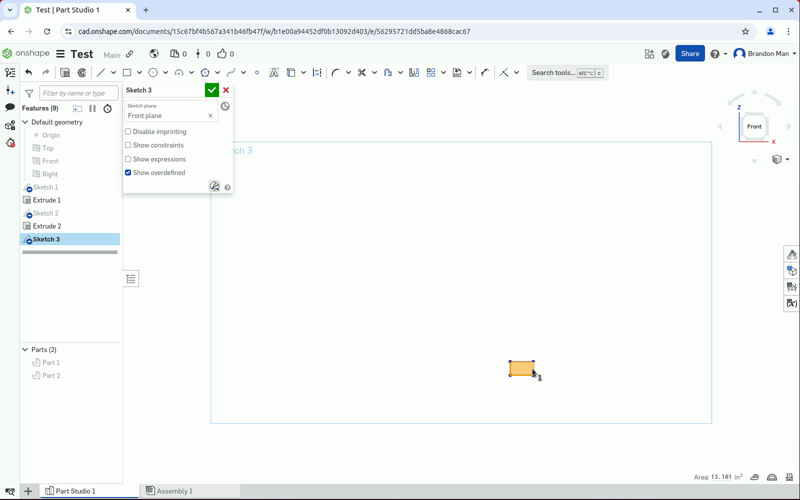
mouse_move(73, 352)
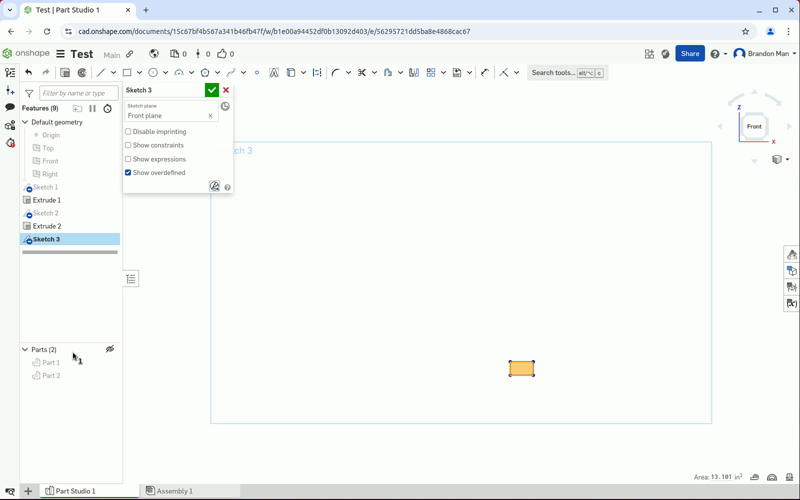
key(shift+y)
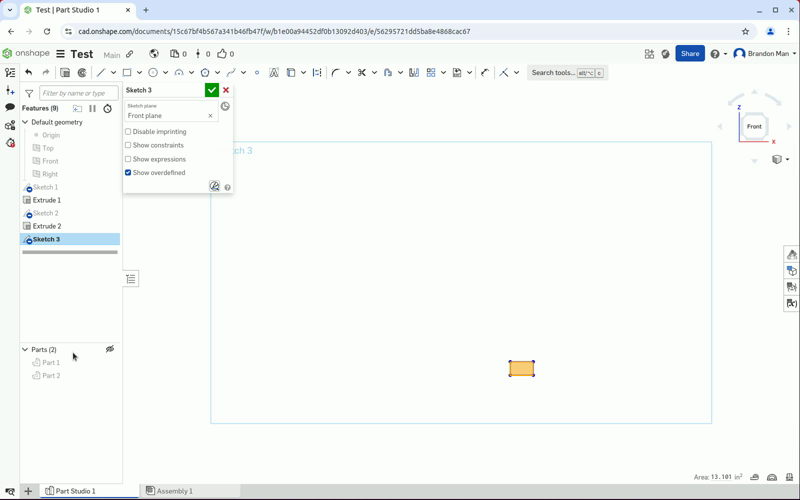
key(shift+e)
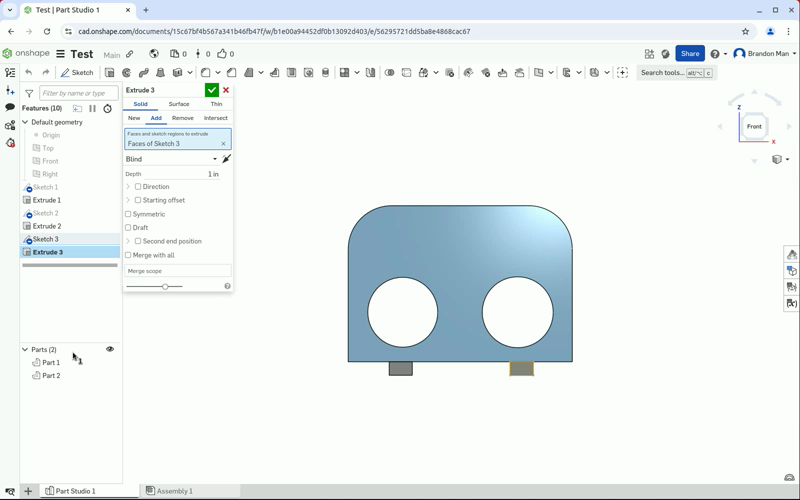
mouse_move(143, 106)
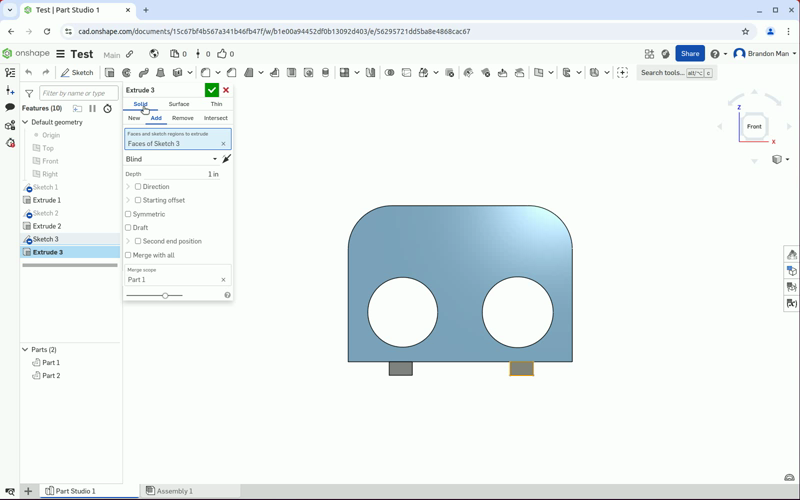
click(143, 106)
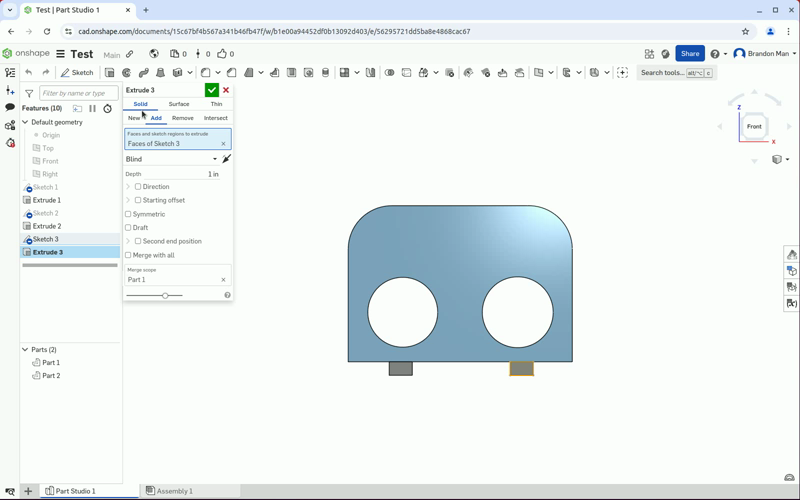
mouse_move(137, 120)
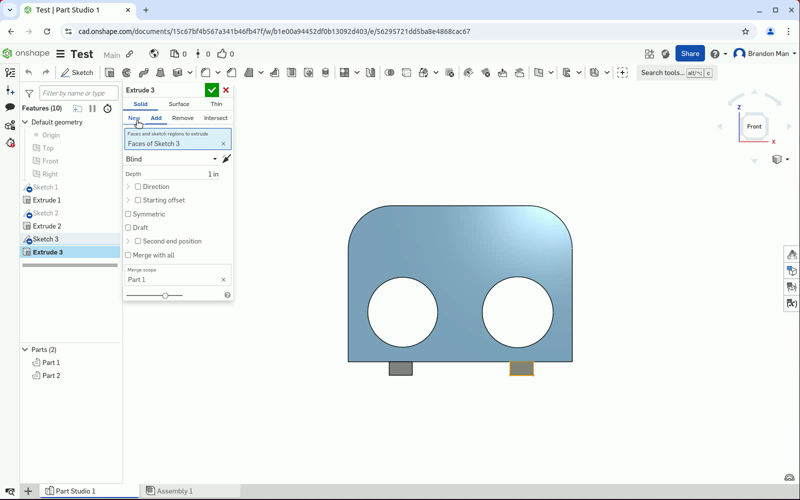
click(137, 120)
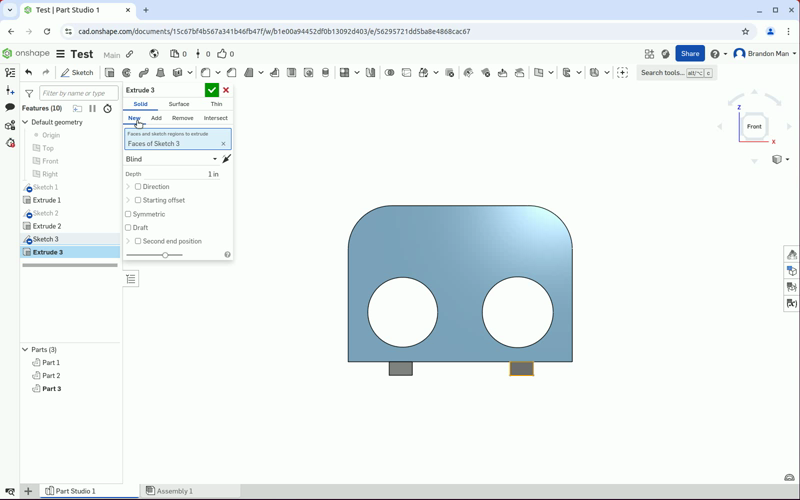
key(tab, 4)
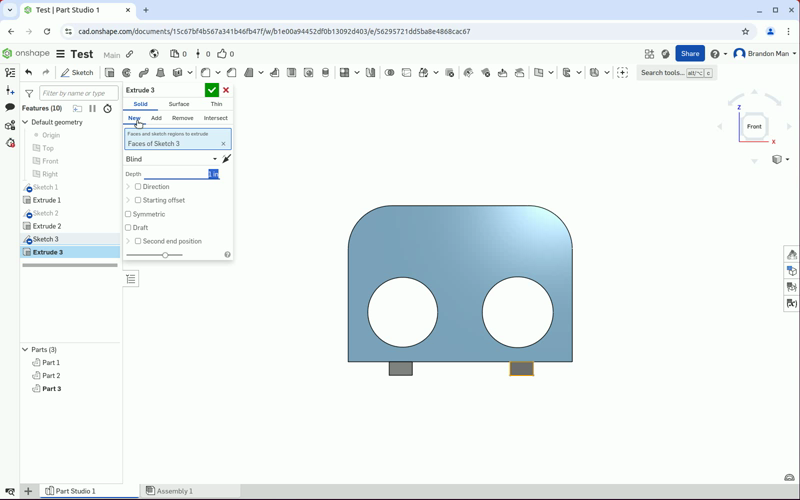
text(2.889)
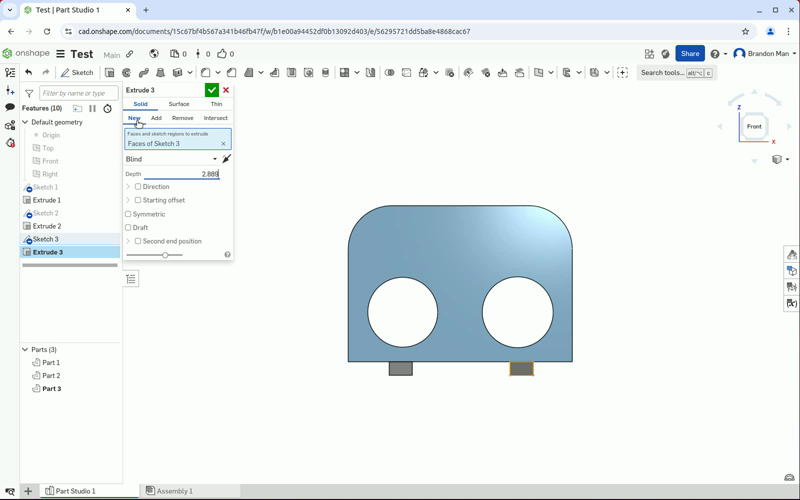
key(enter)
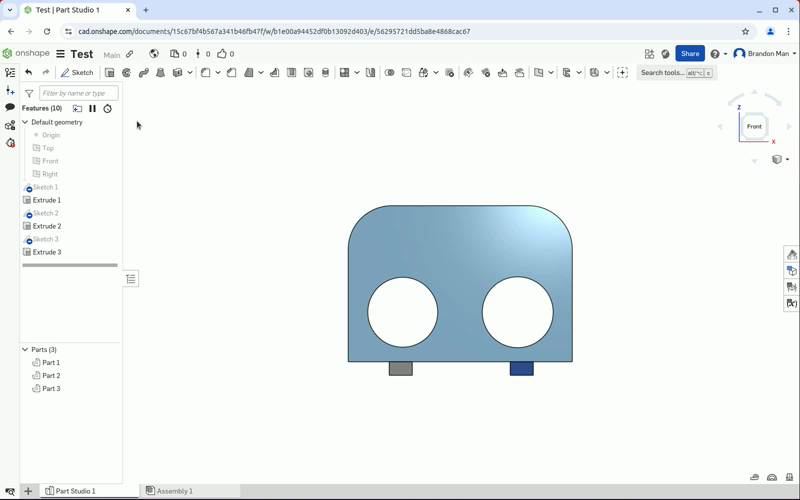
key(shift+h)
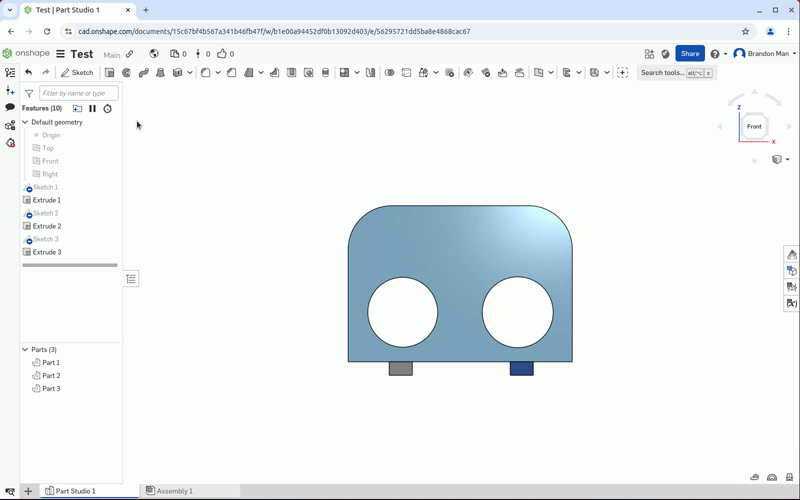
key(shift+h)
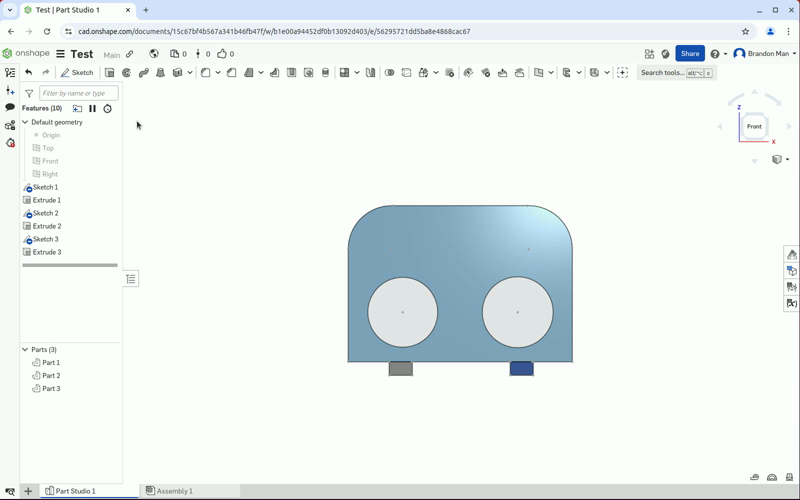
key(shift+7)
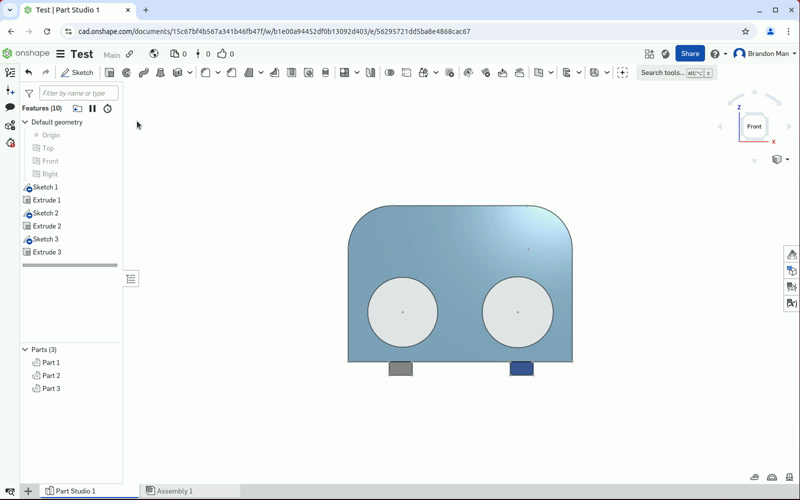
key(left, 2)
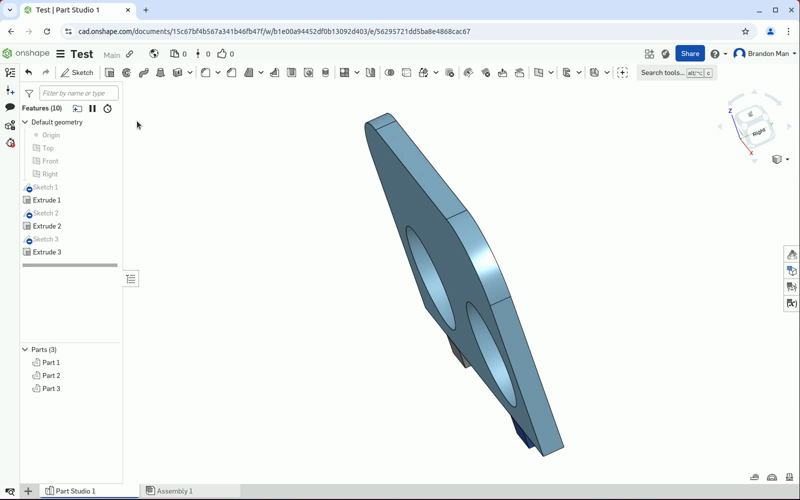
key(down, 2)
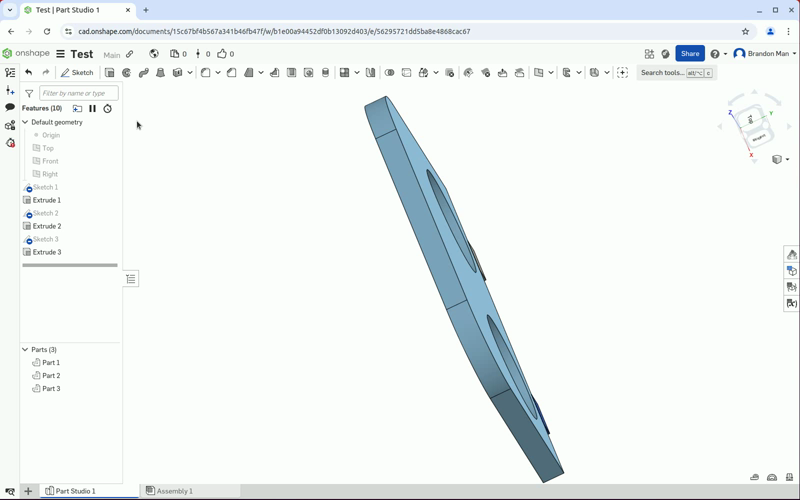
key(up, 2)
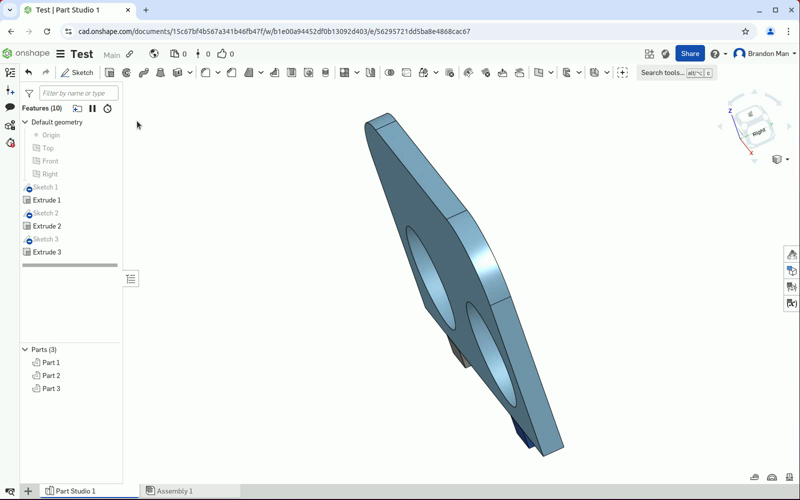
key(right, 2)
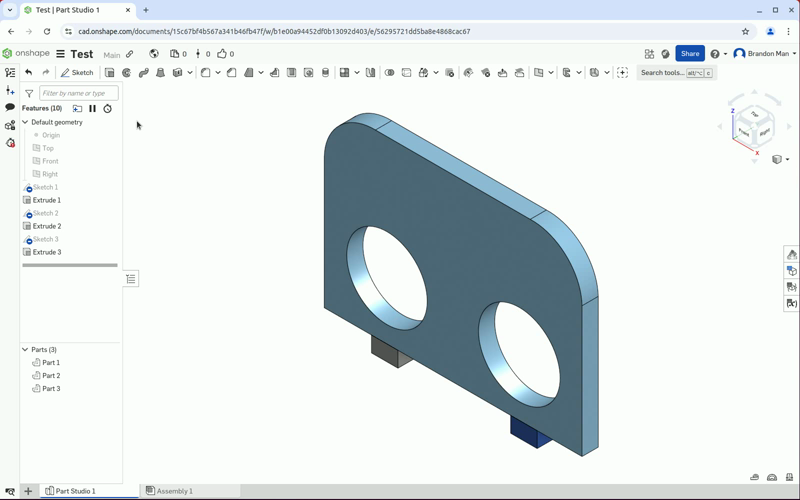
mouse_move(73, 189)
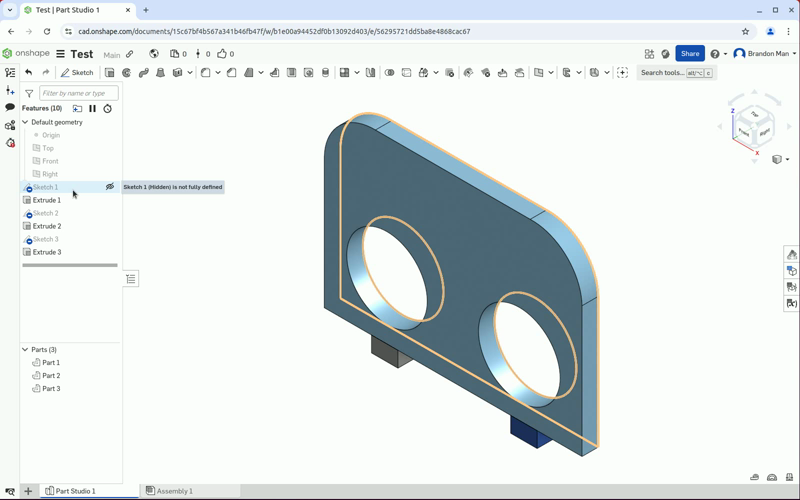
click(73, 189)